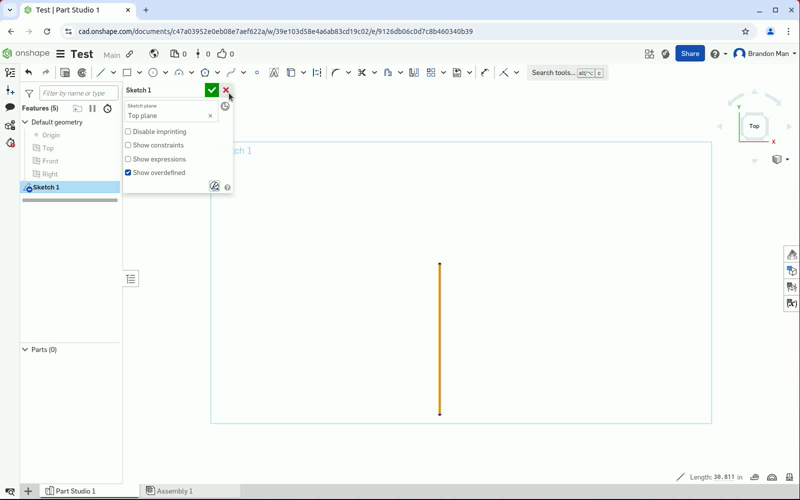
key(shift+h)
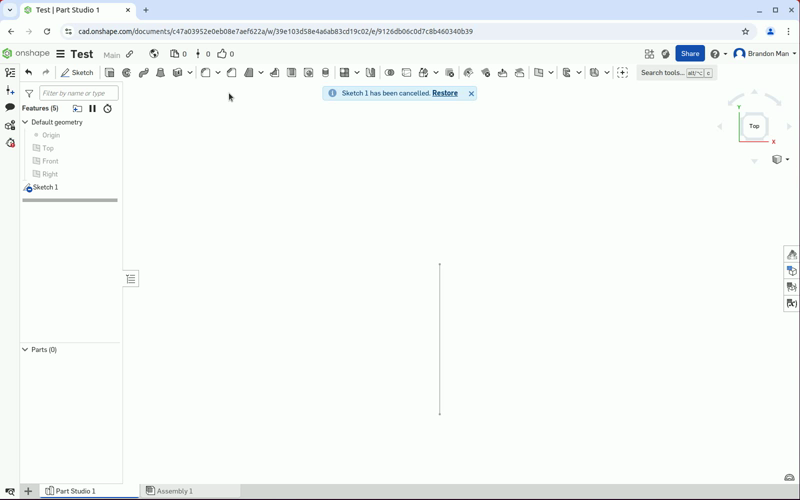
mouse_move(73, 352)
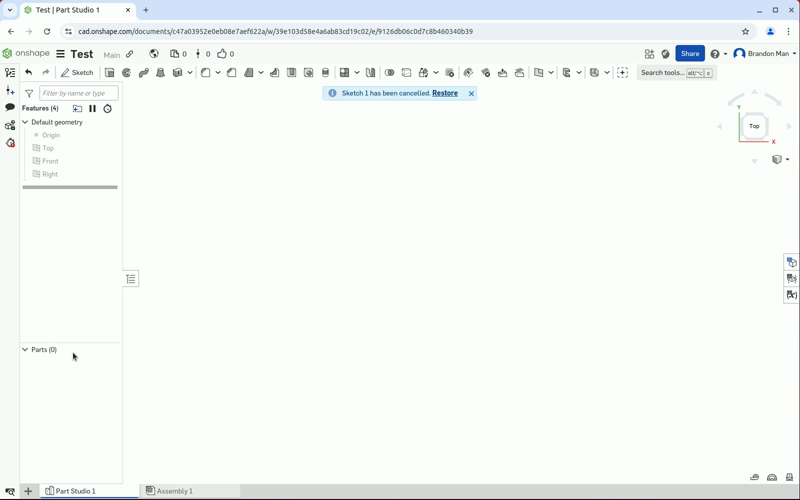
key(y)
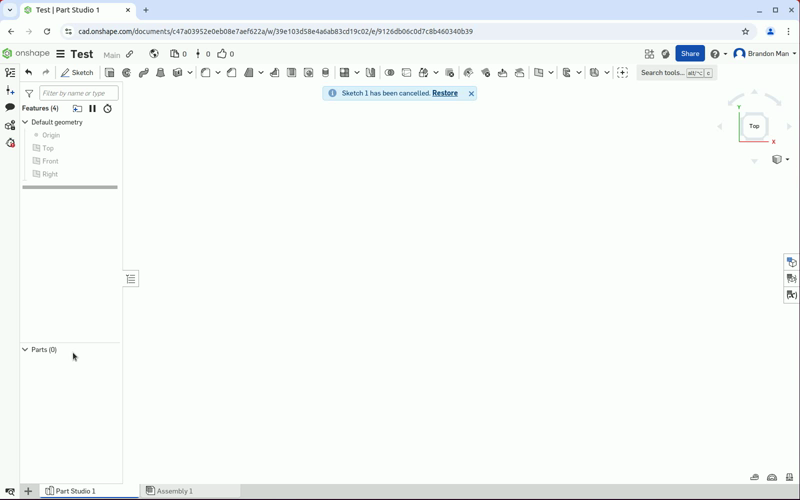
key(shift+p)
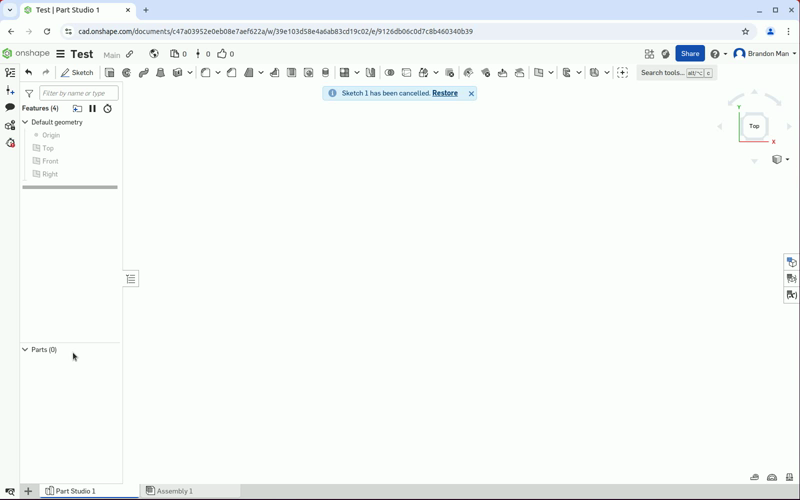
key(space)
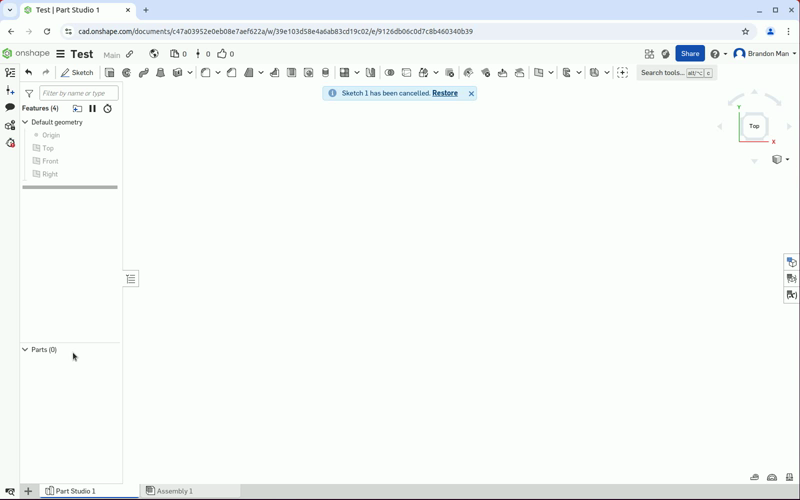
key_down(shift)
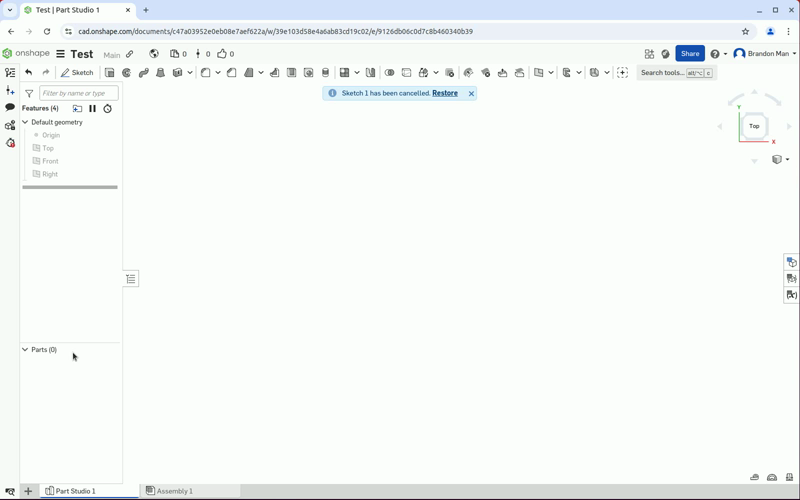
key(up)
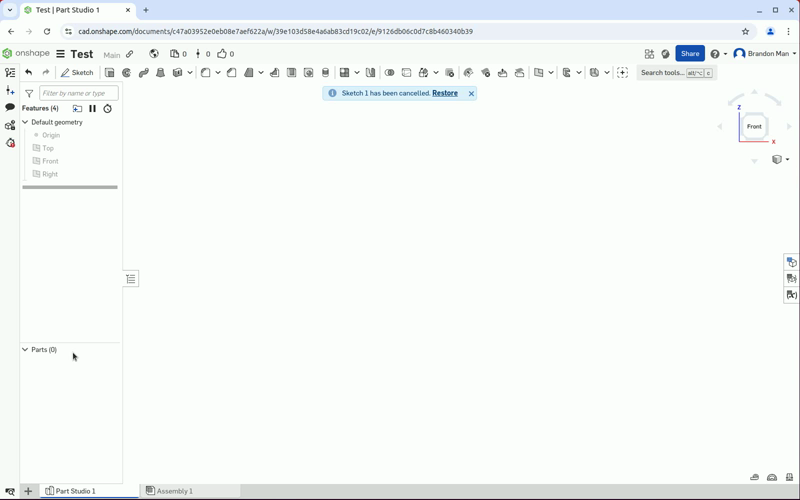
key_up(shift)
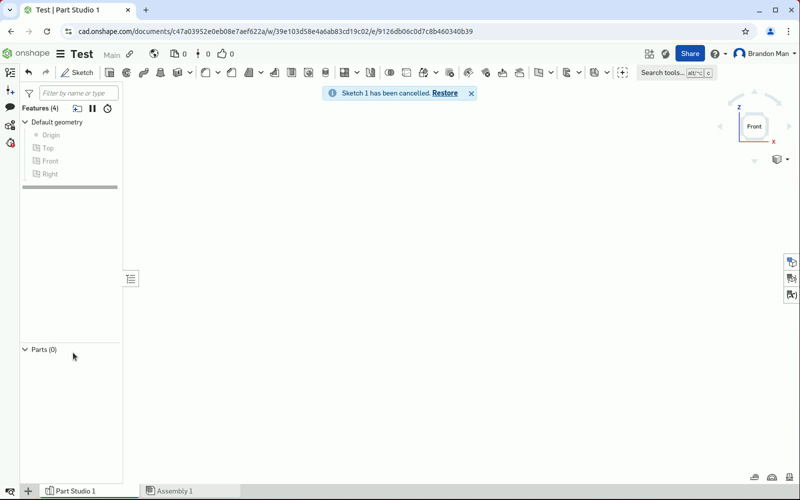
key(space)
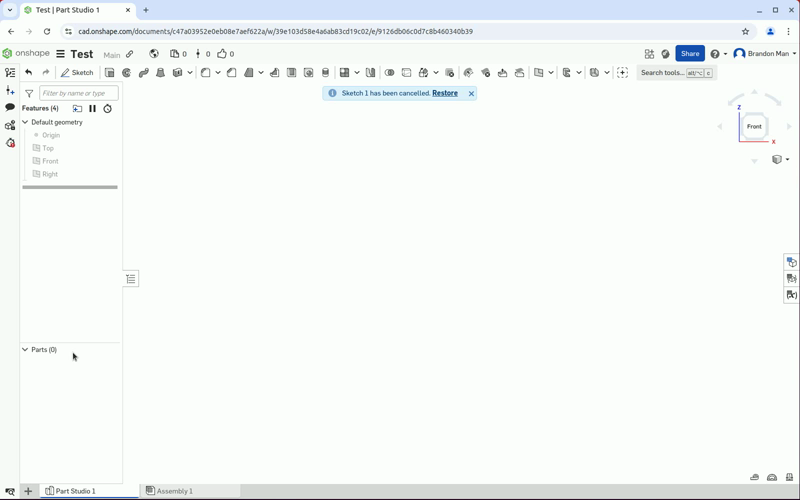
key_down(shift)
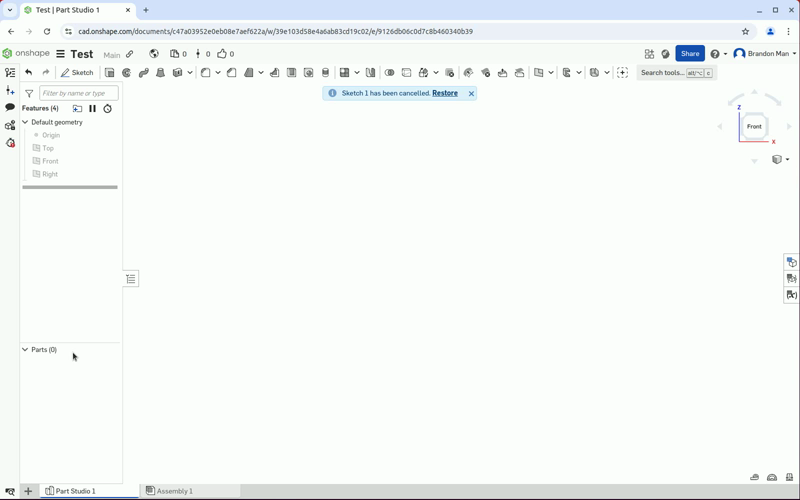
key(left)
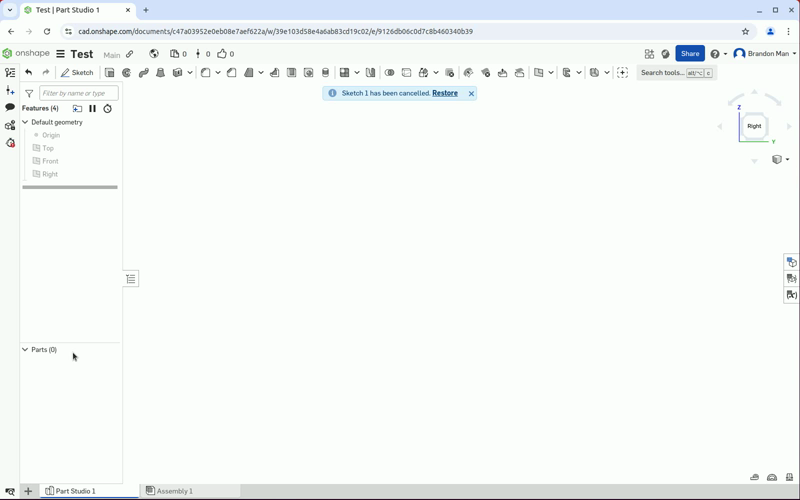
key_up(shift)
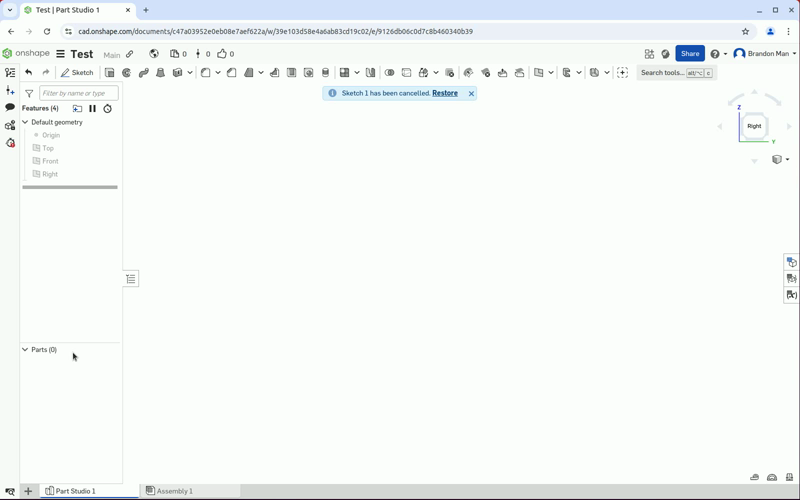
mouse_move(73, 352)
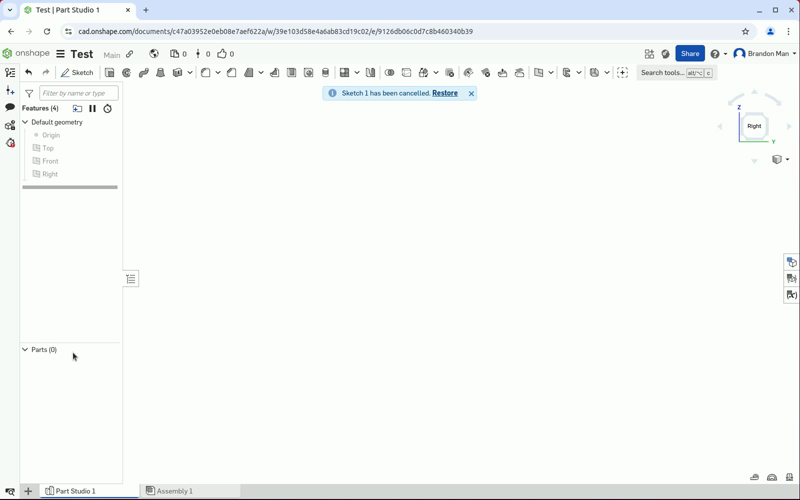
key(shift+y)
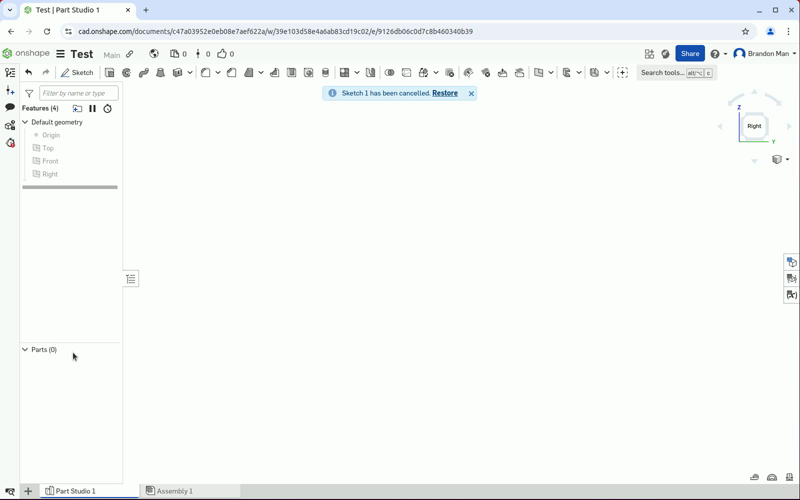
key(shift+s)
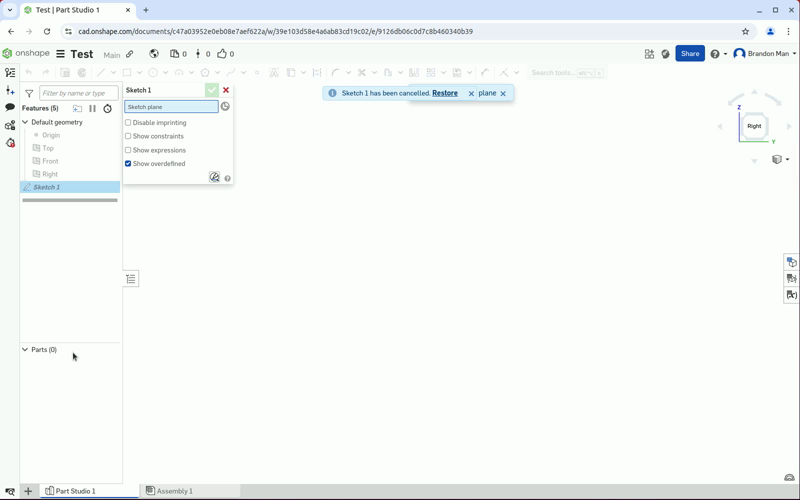
mouse_move(73, 176)
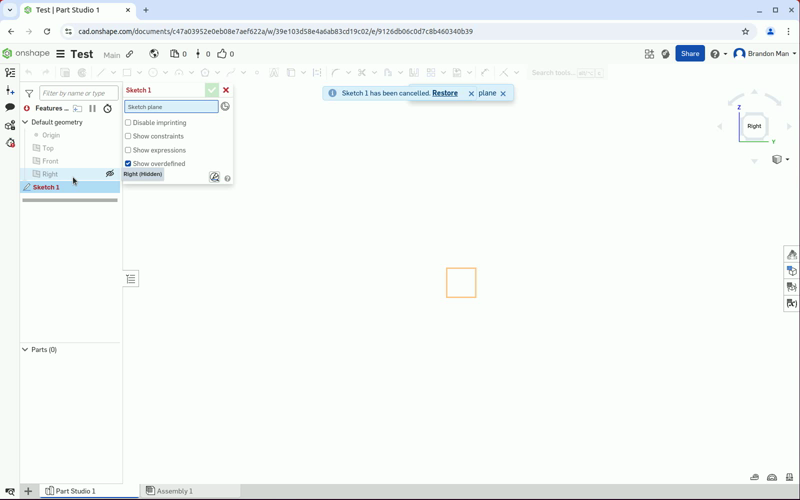
click(73, 176)
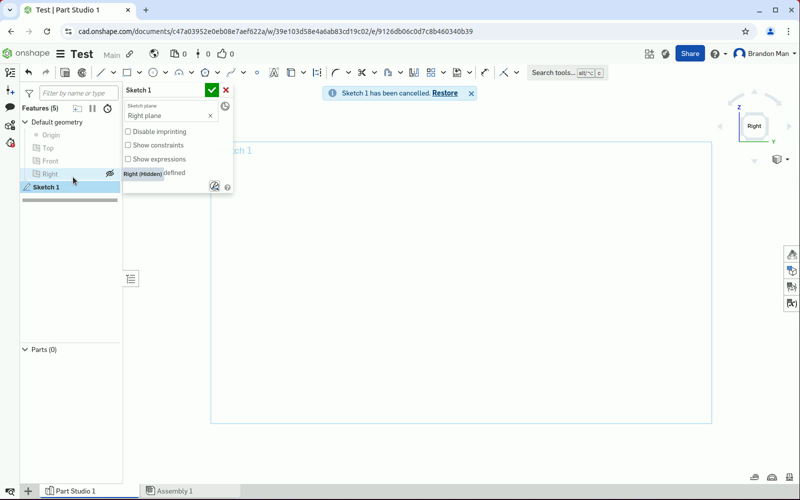
mouse_move(73, 352)
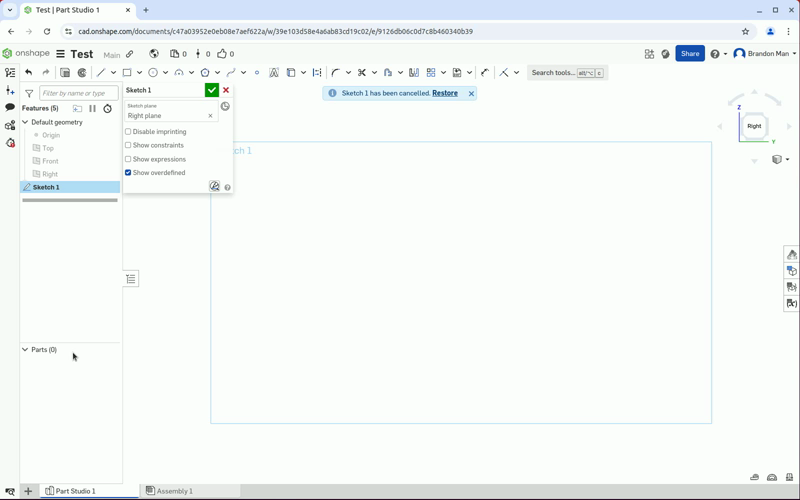
key(y)
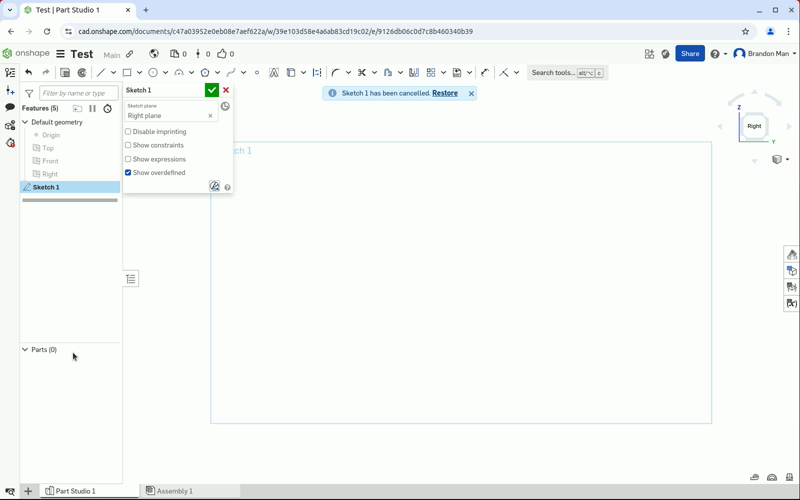
key(l)
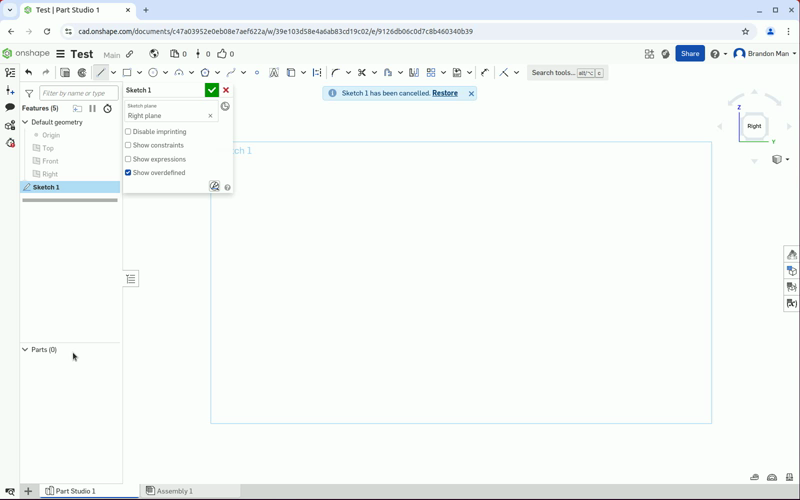
key_down(shift)
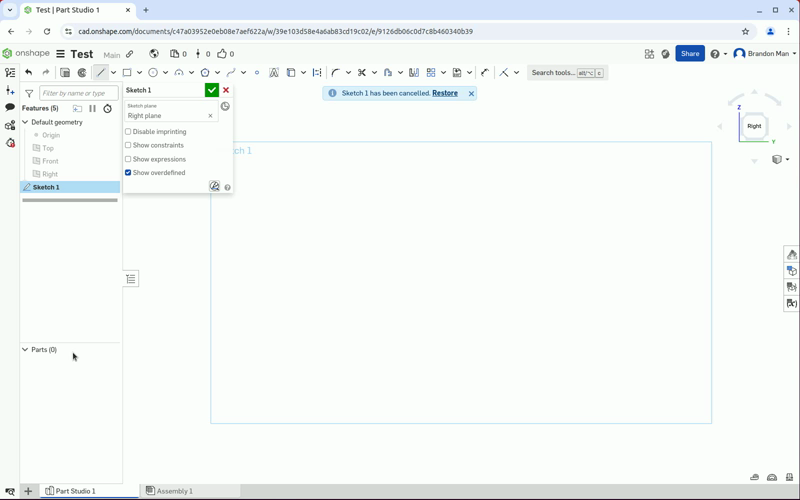
mouse_move(389, 395)
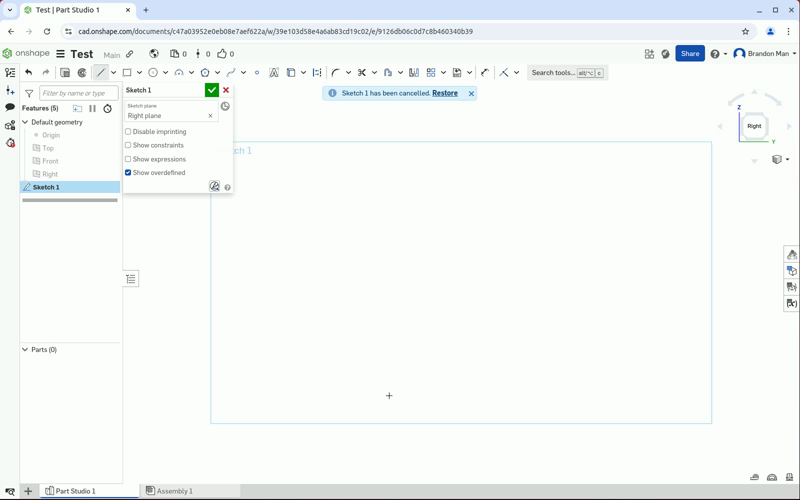
click(389, 395)
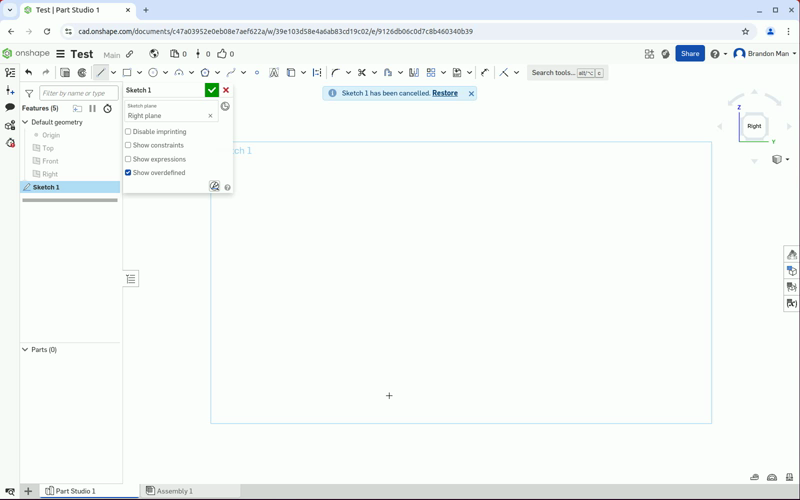
key_up(shift)
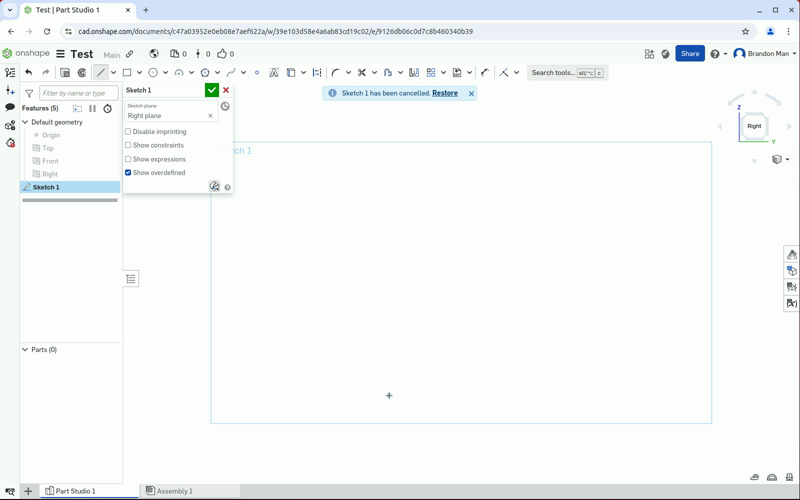
key_down(shift)
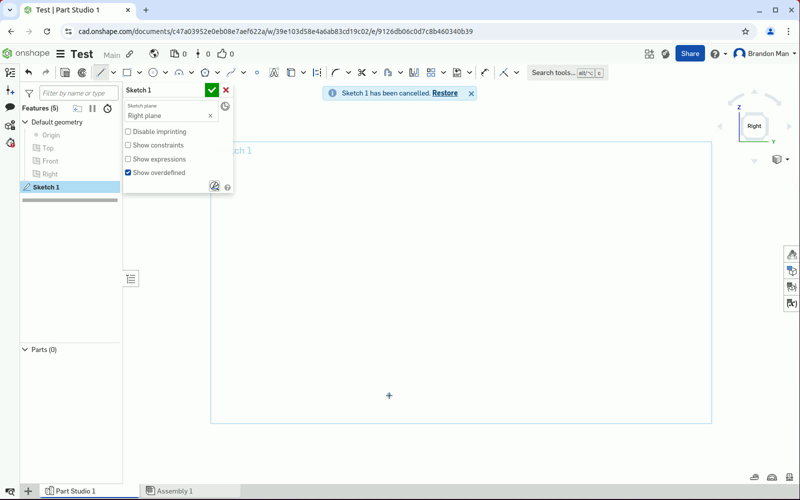
mouse_move(419, 395)
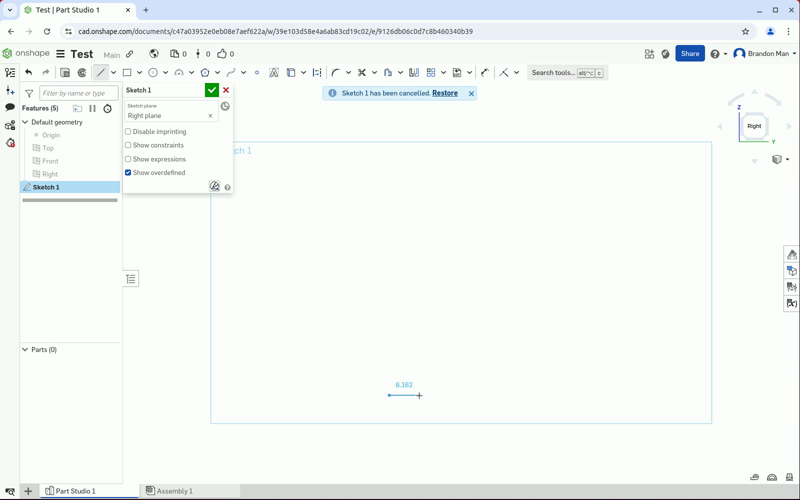
mouse_move(403, 395)
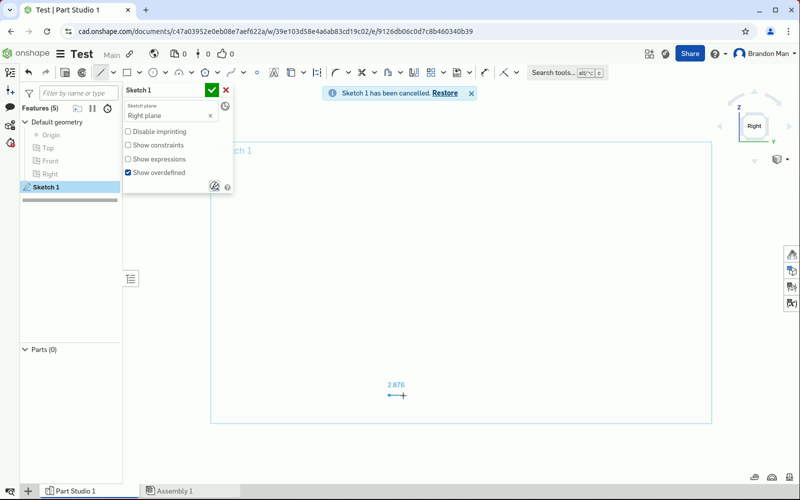
click(403, 395)
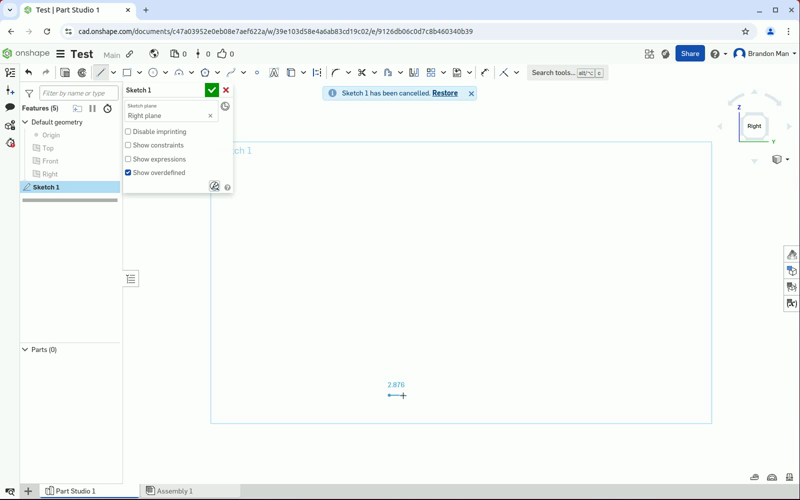
key_up(shift)
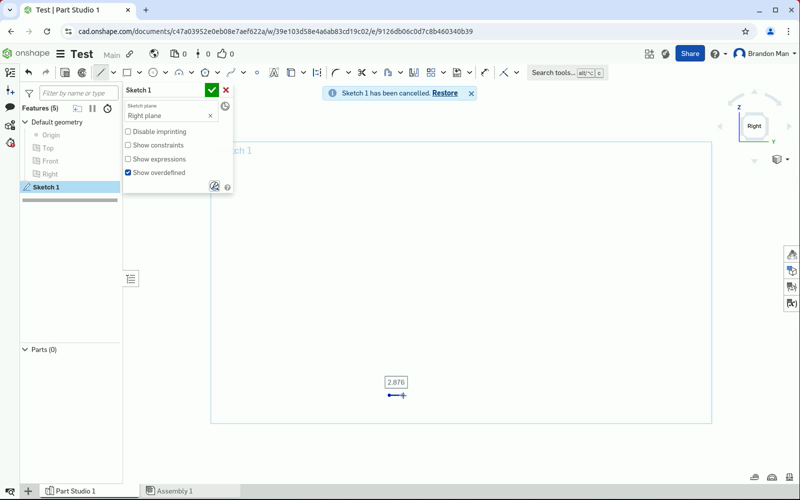
key_down(shift)
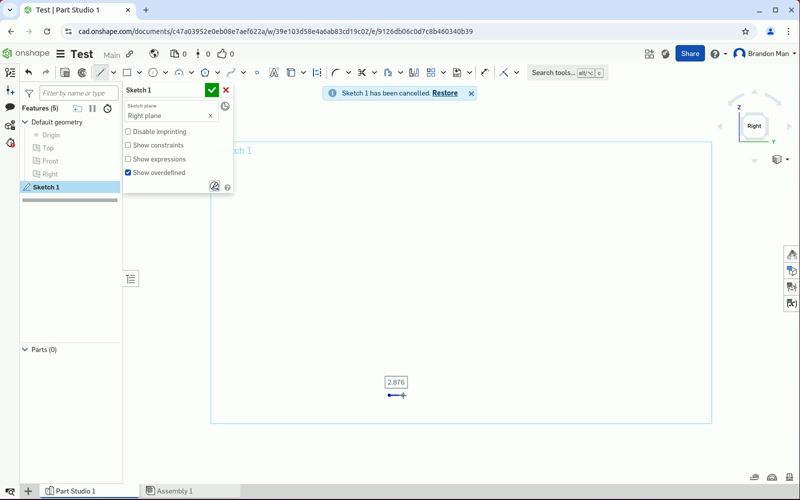
mouse_move(433, 395)
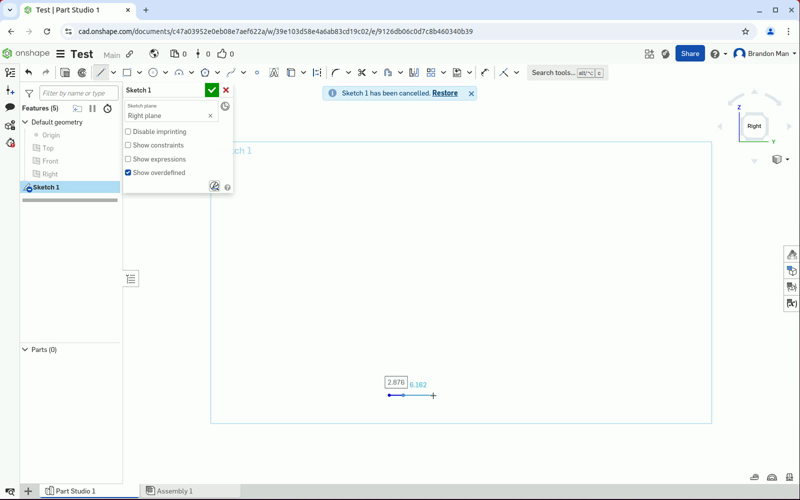
mouse_move(403, 369)
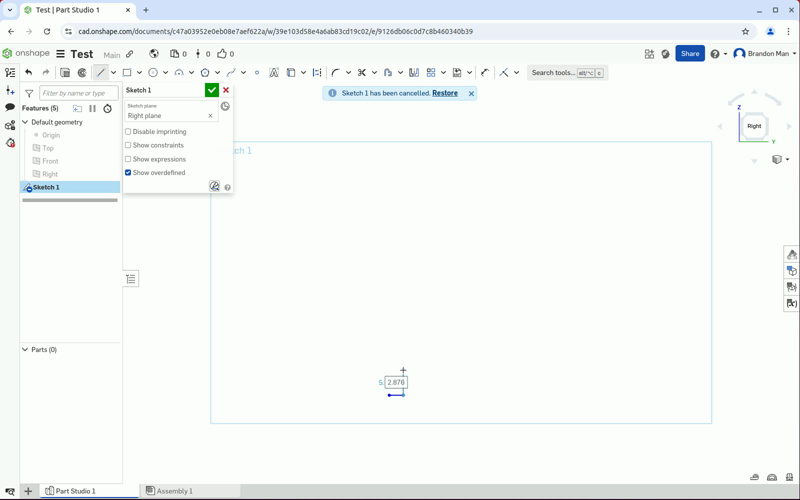
click(403, 369)
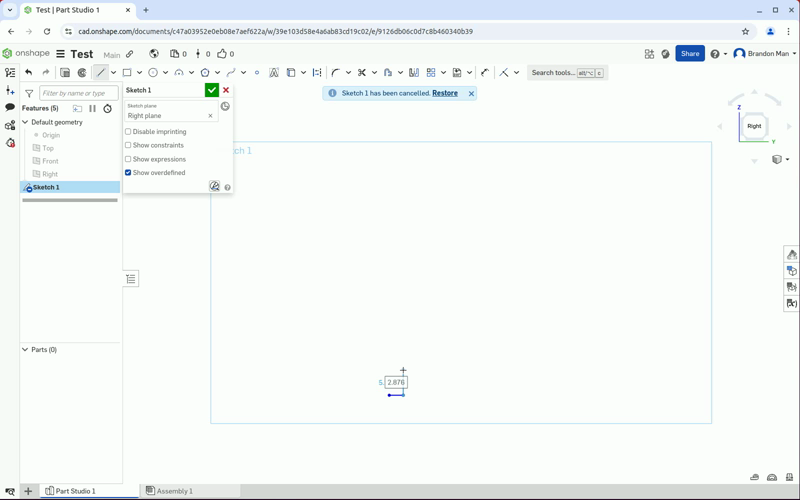
key_up(shift)
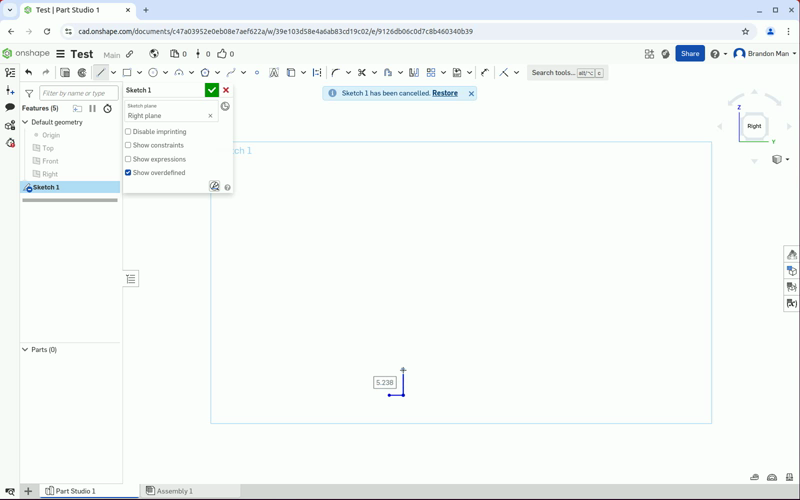
key_down(shift)
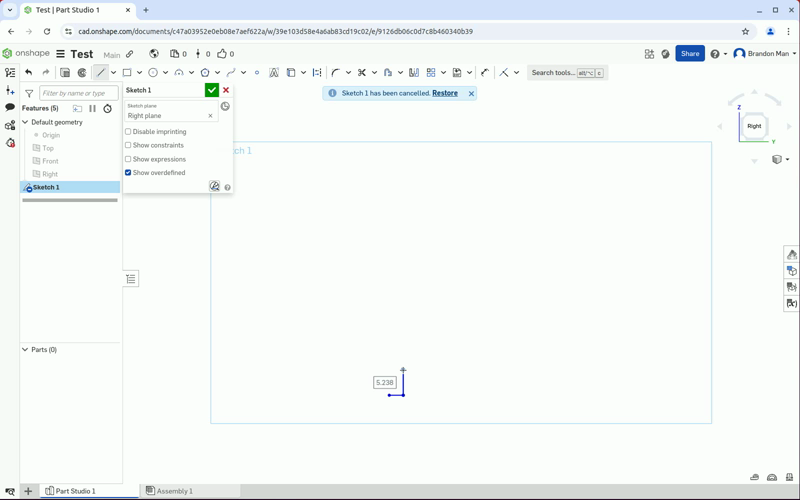
mouse_move(433, 369)
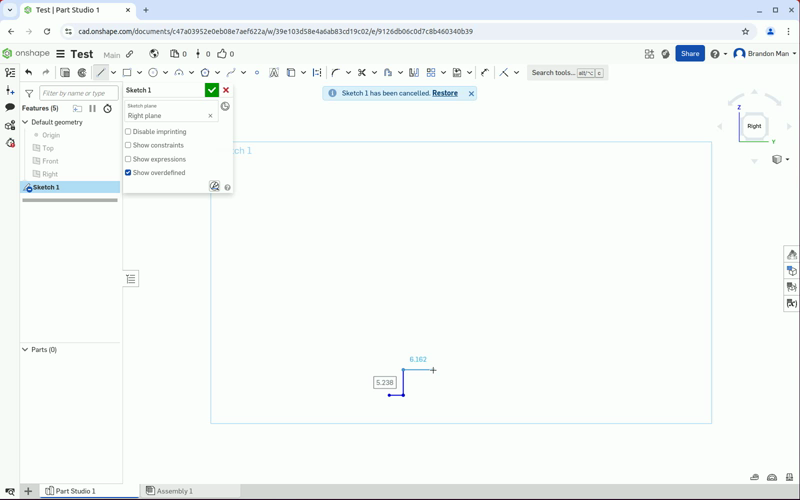
mouse_move(412, 369)
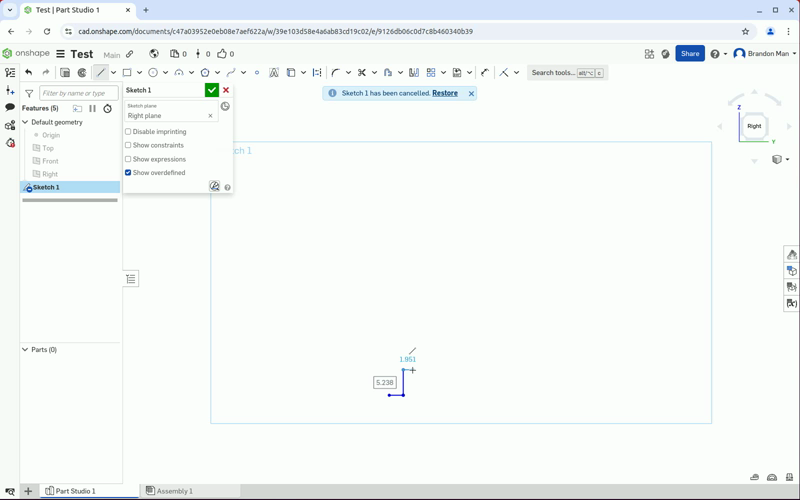
click(412, 369)
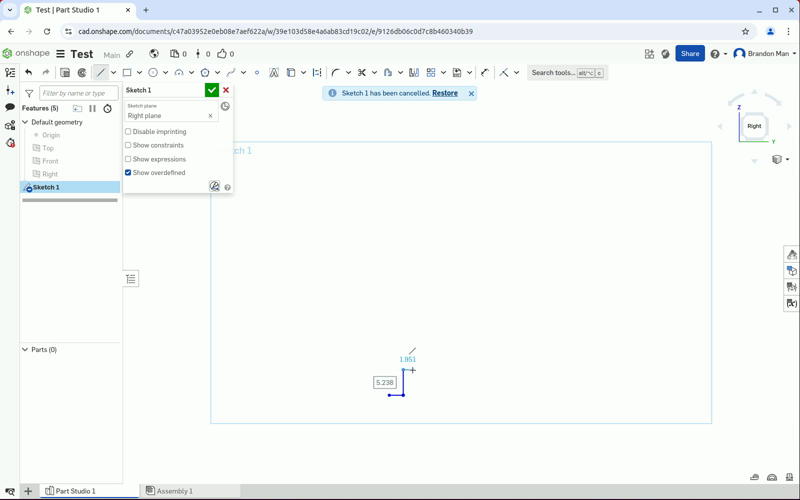
key_up(shift)
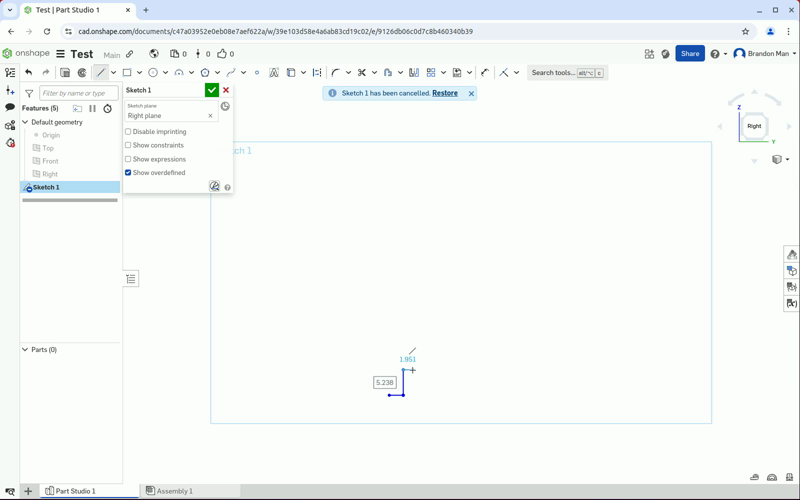
key_down(shift)
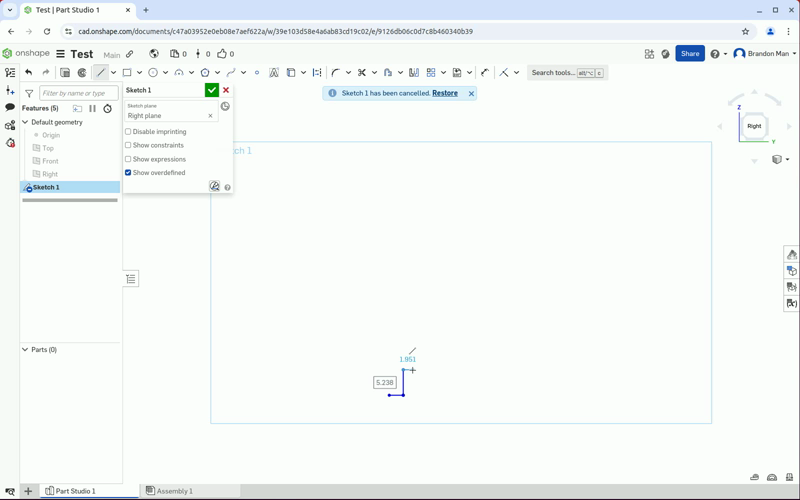
mouse_move(442, 369)
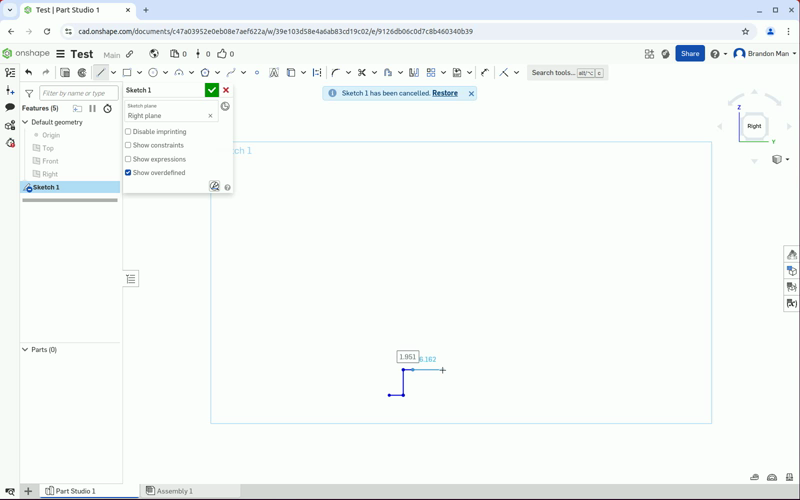
mouse_move(422, 369)
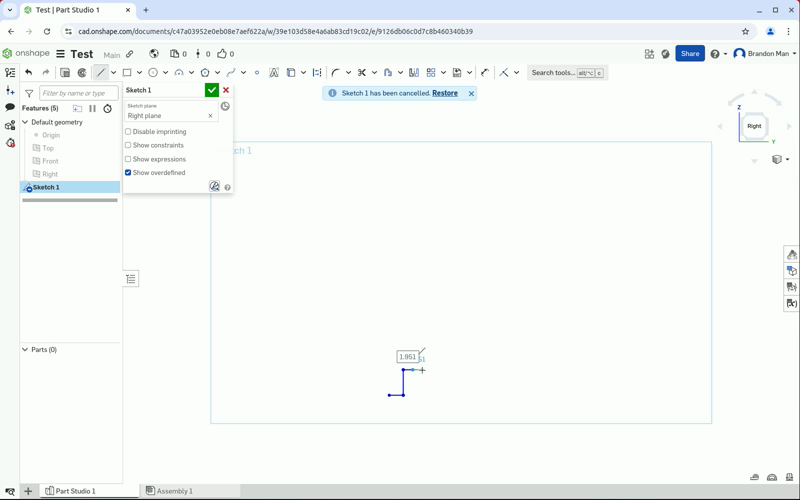
click(422, 369)
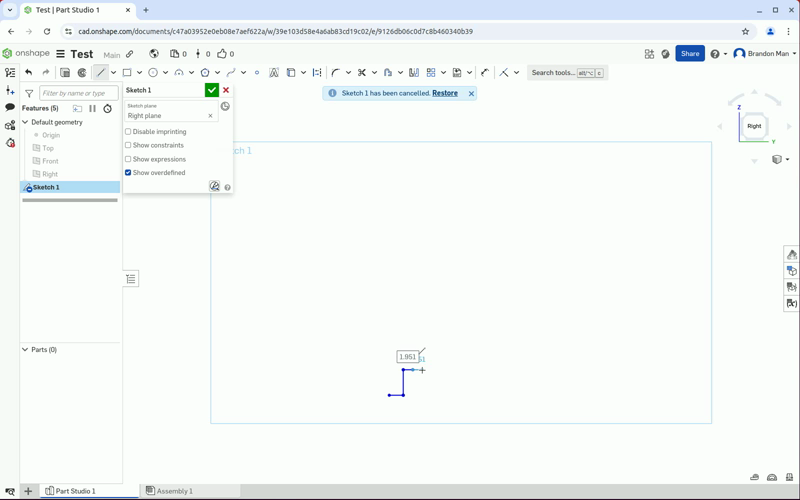
key_up(shift)
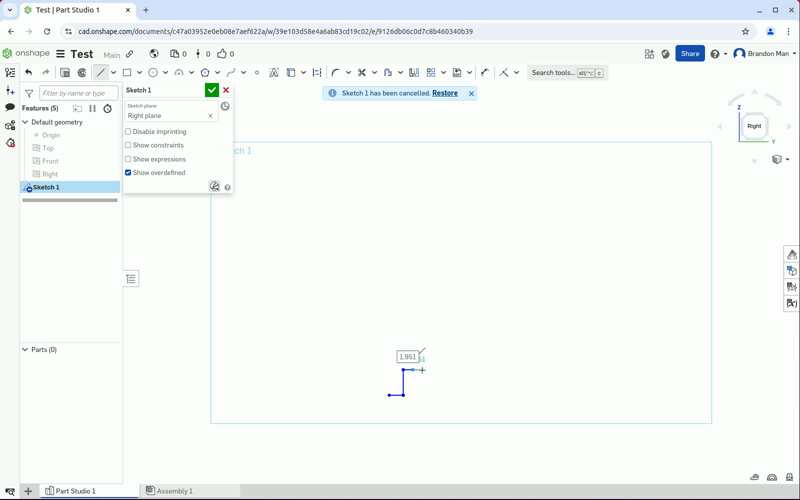
key_down(shift)
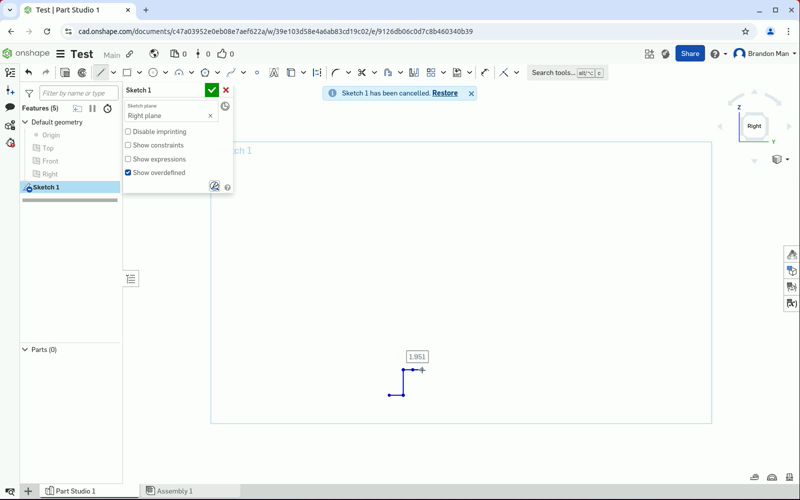
mouse_move(452, 369)
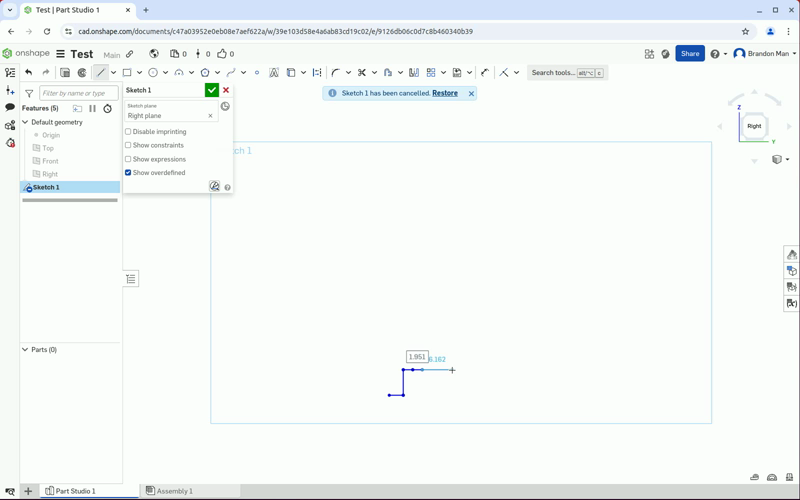
mouse_move(422, 395)
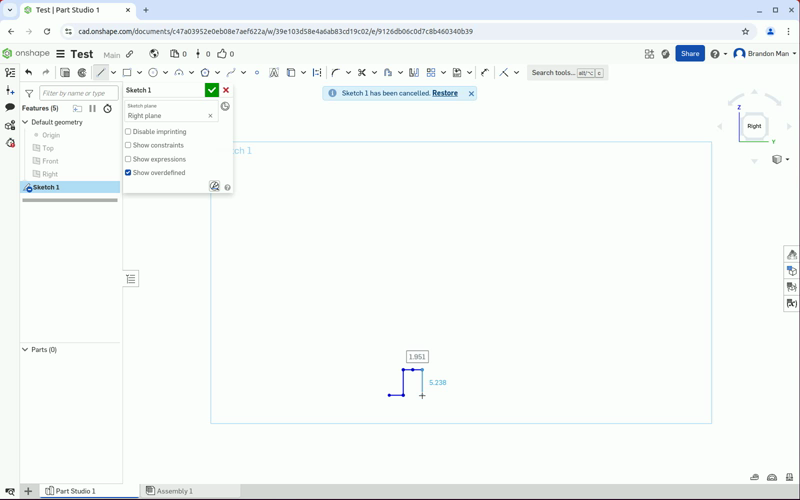
click(422, 395)
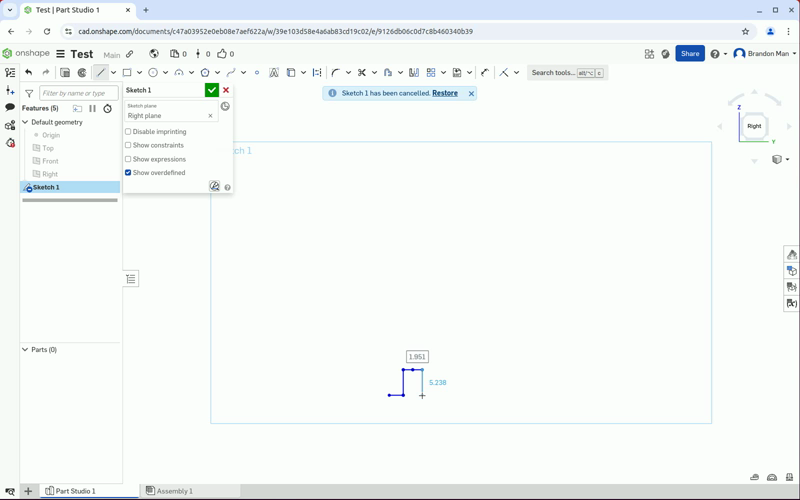
key_up(shift)
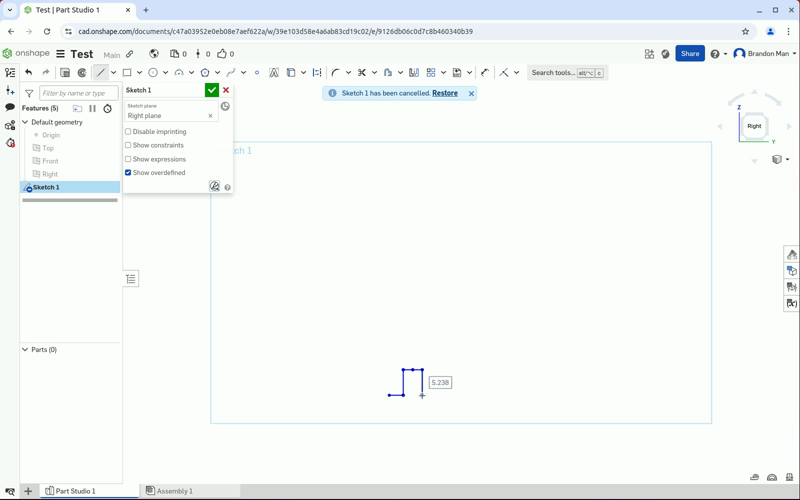
key_down(shift)
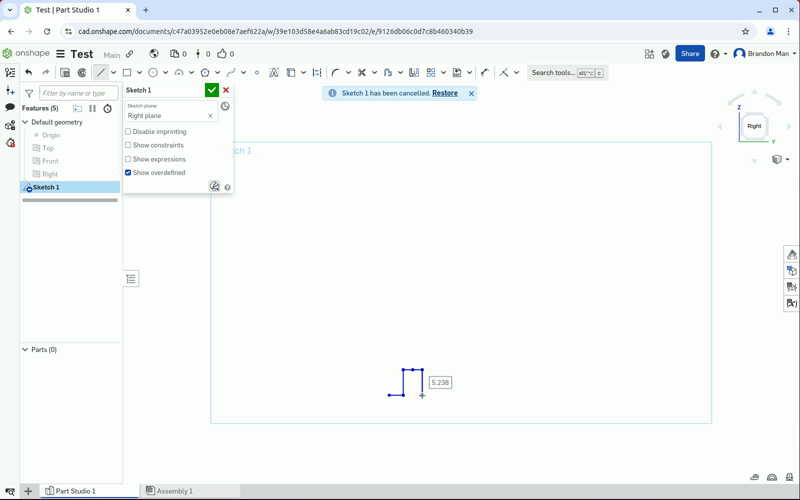
mouse_move(452, 395)
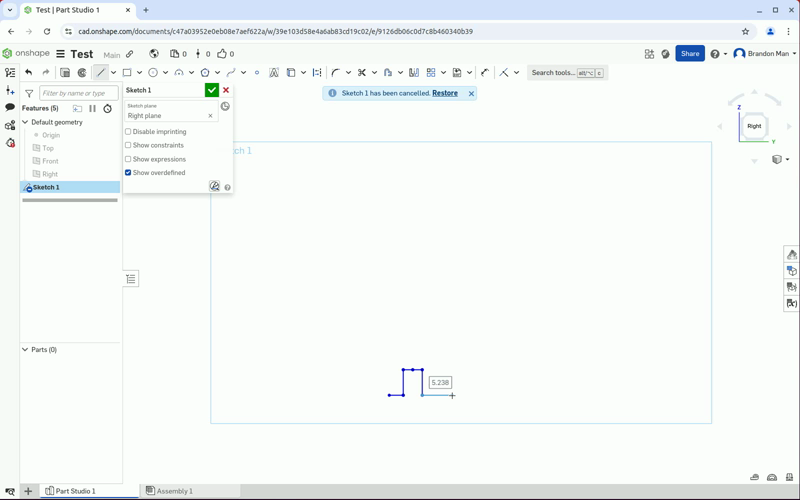
mouse_move(436, 395)
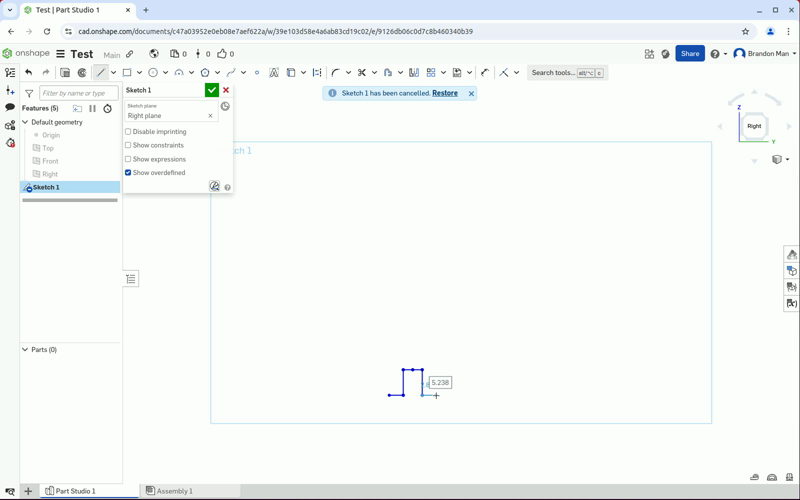
click(436, 395)
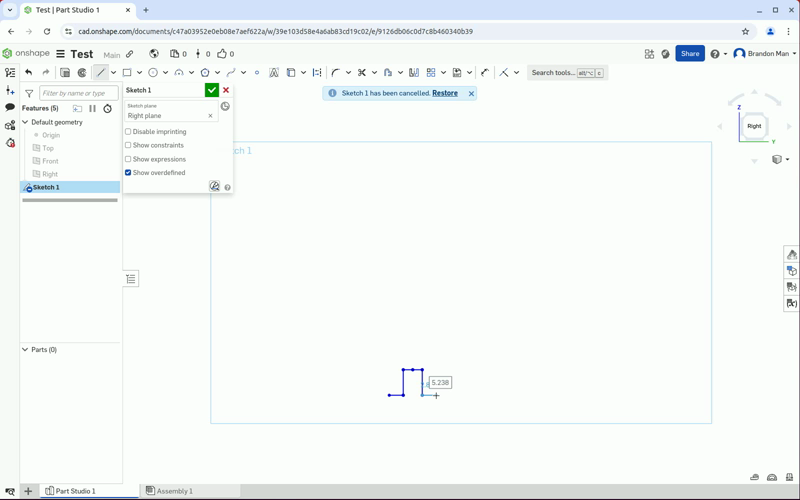
key_up(shift)
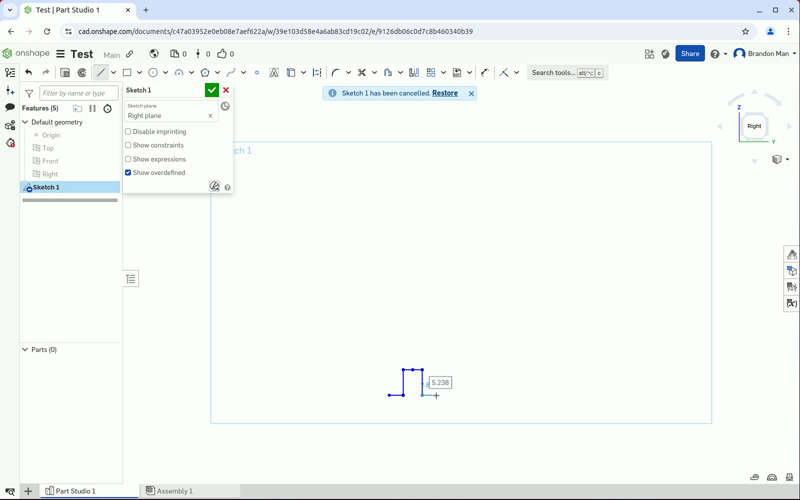
key_down(shift)
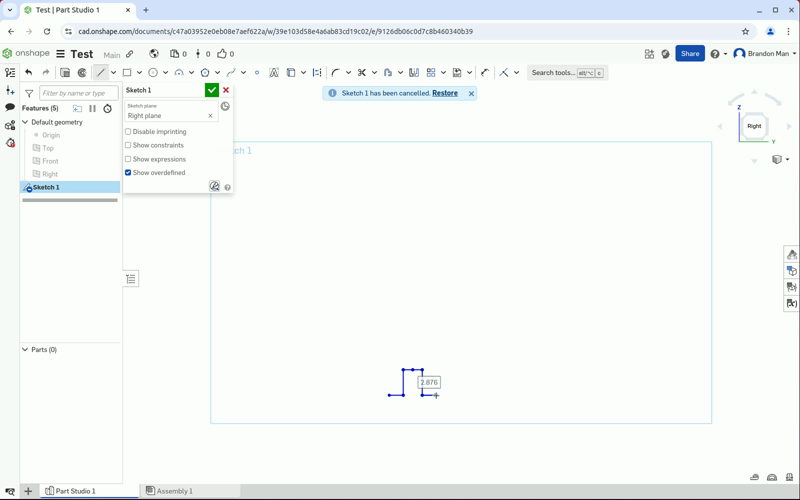
mouse_move(436, 171)
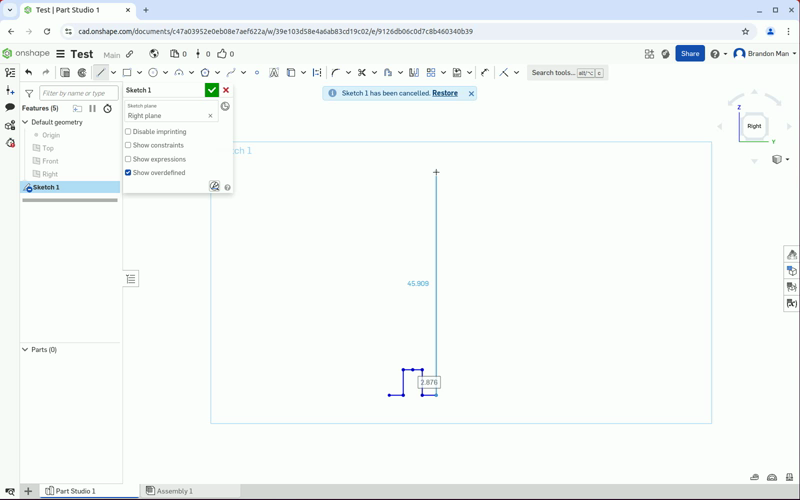
click(436, 171)
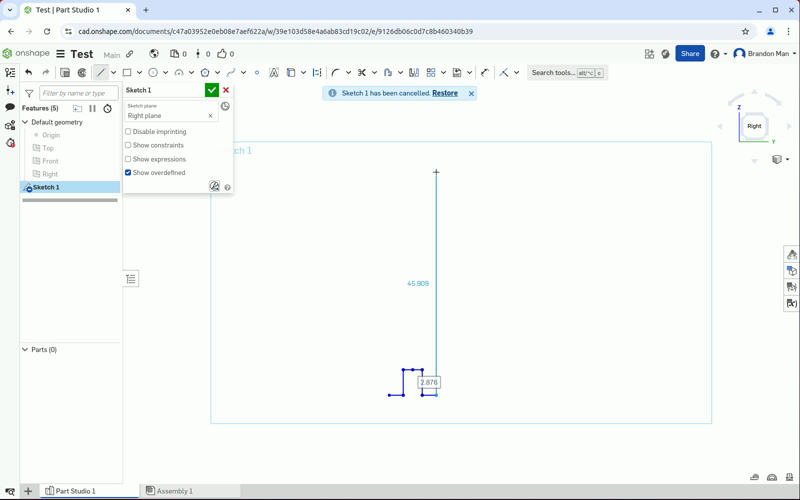
key_up(shift)
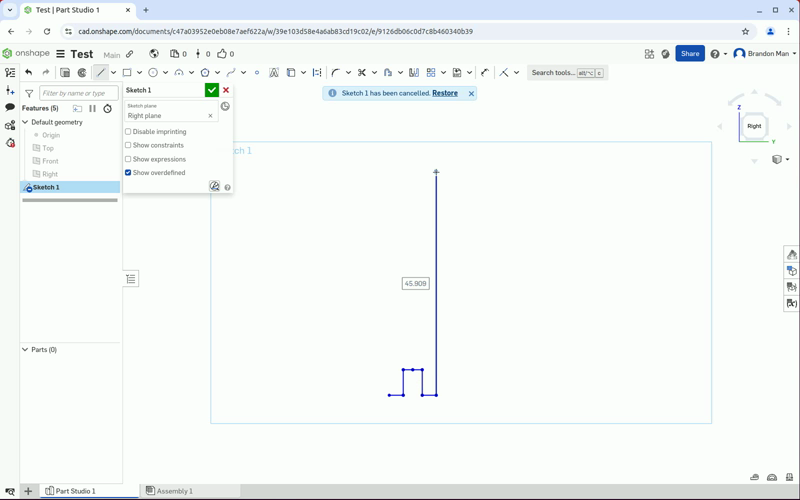
key_down(shift)
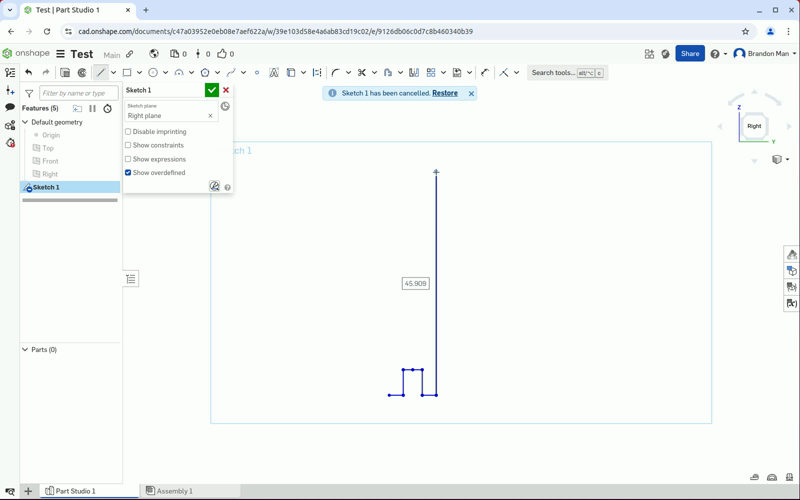
mouse_move(466, 171)
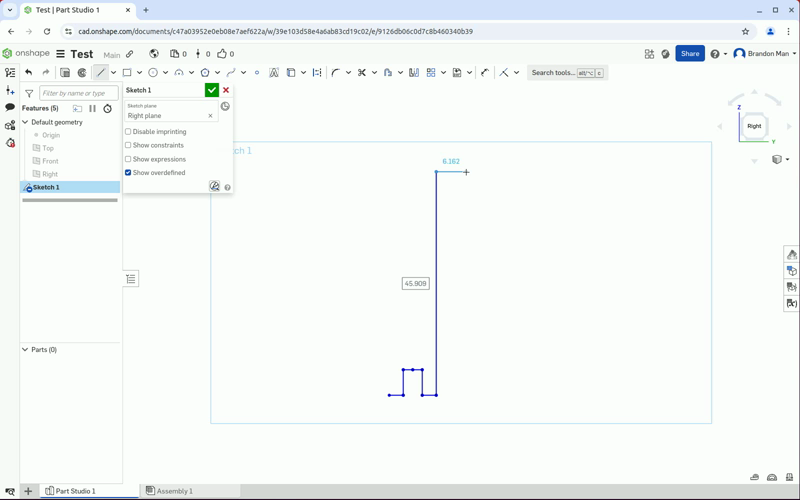
mouse_move(424, 171)
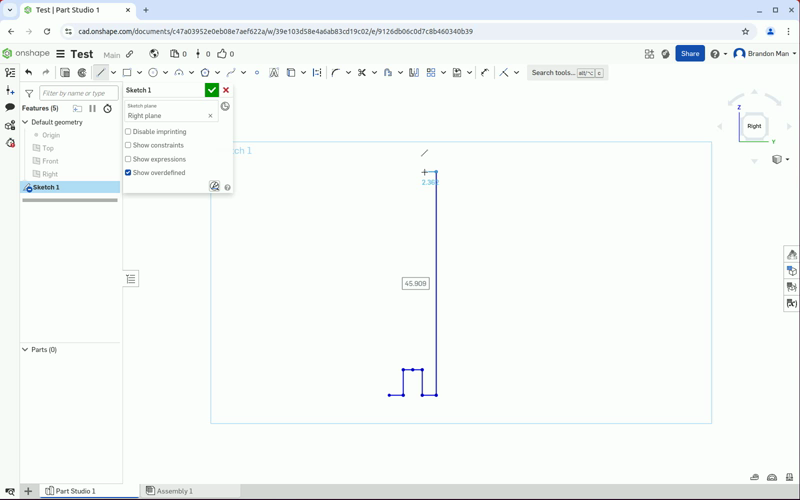
click(424, 171)
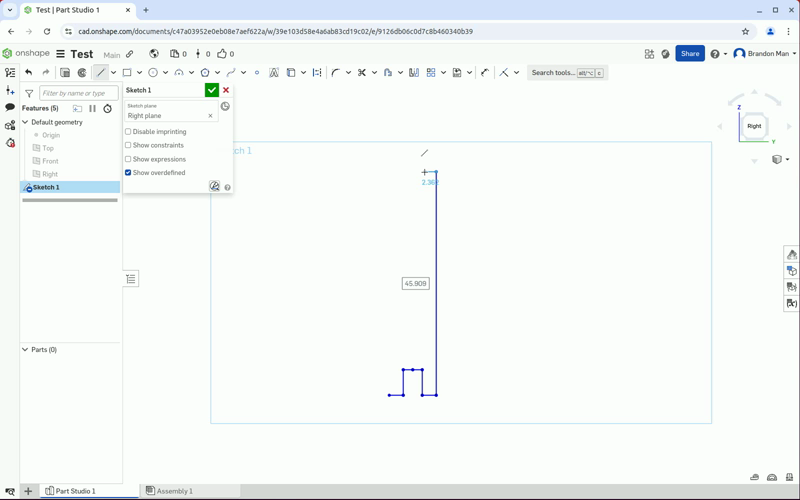
key_up(shift)
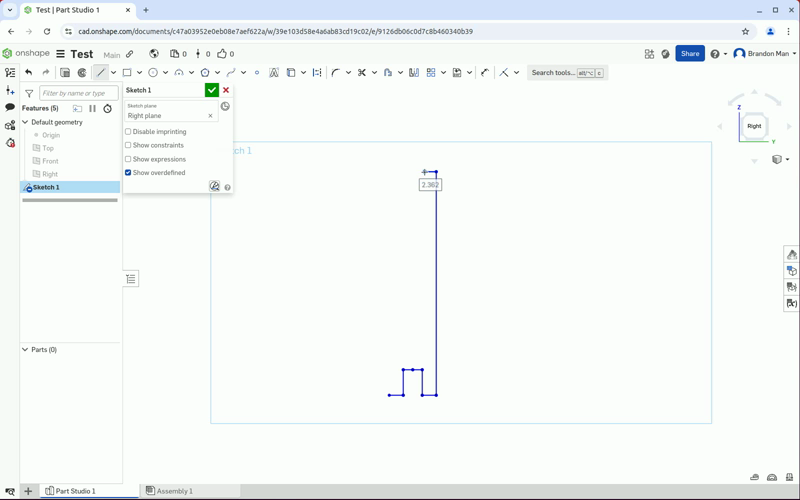
key_down(shift)
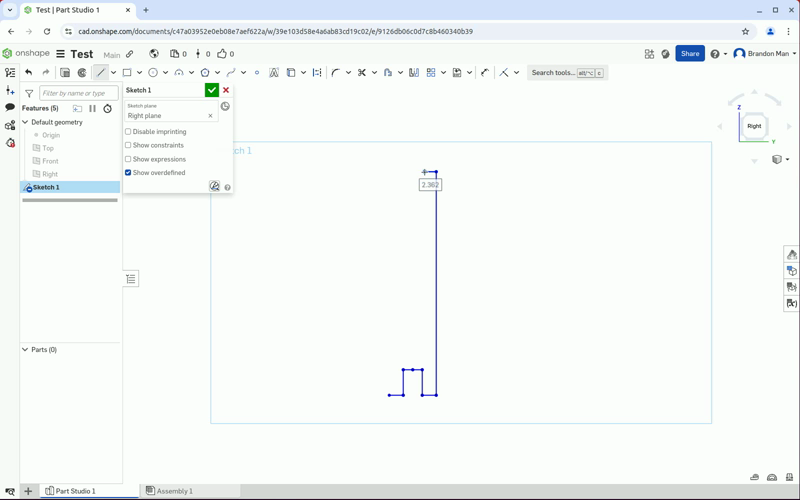
mouse_move(454, 171)
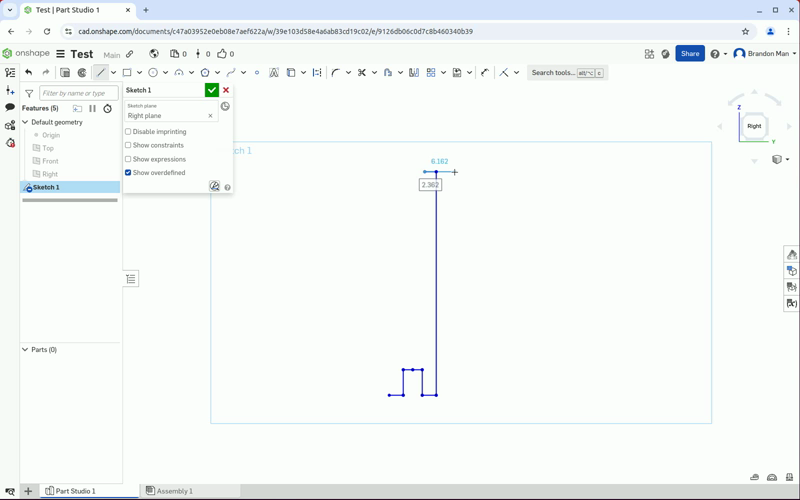
mouse_move(424, 197)
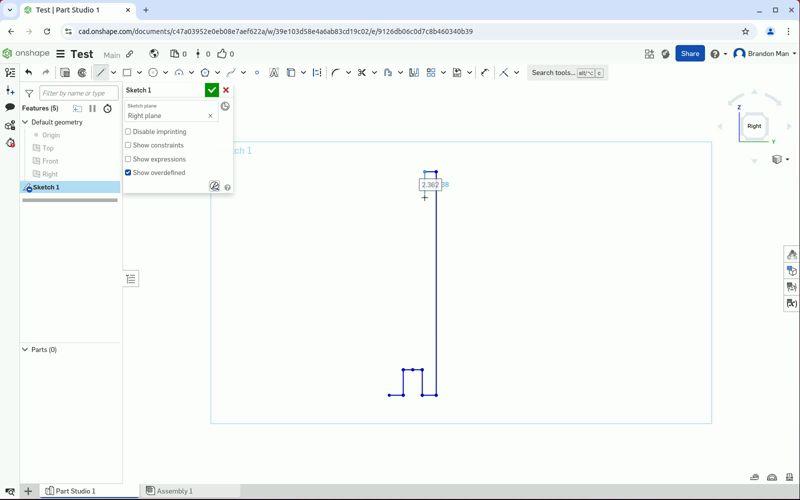
click(424, 197)
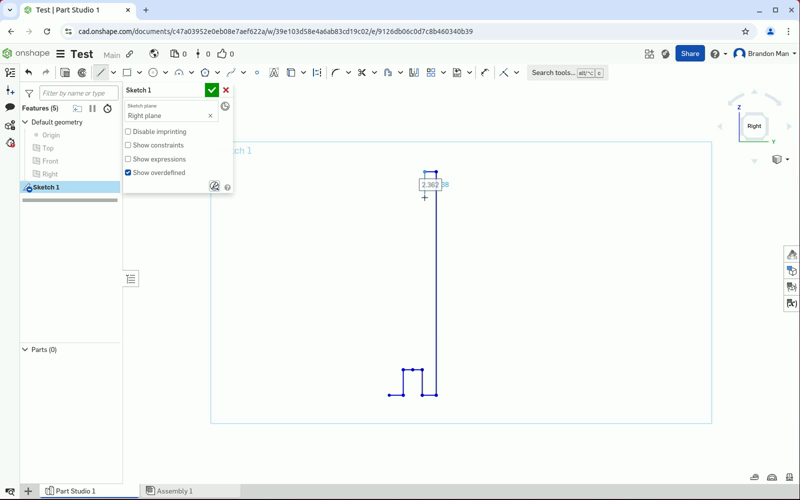
key_up(shift)
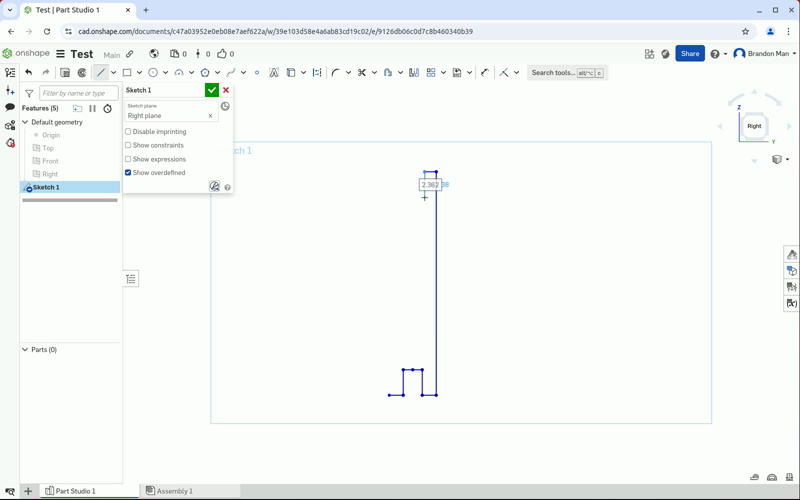
key_down(shift)
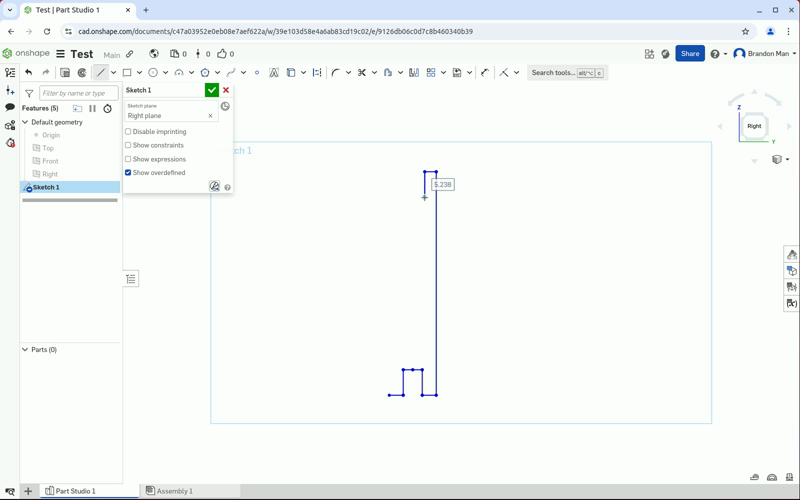
mouse_move(454, 197)
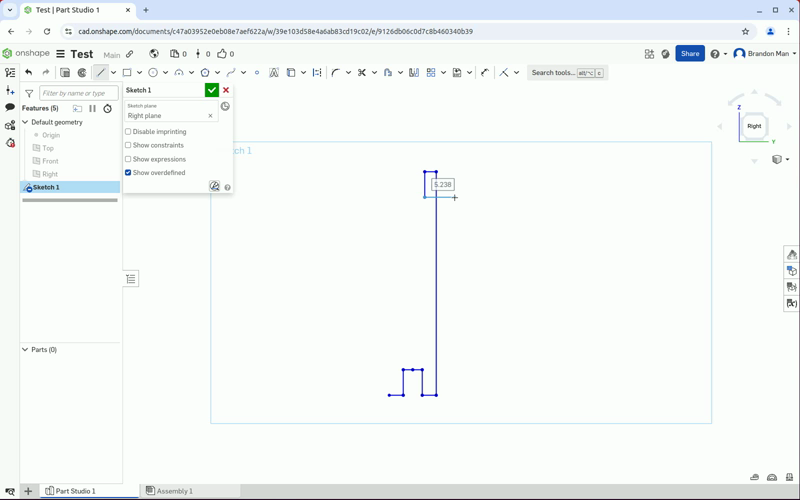
mouse_move(412, 197)
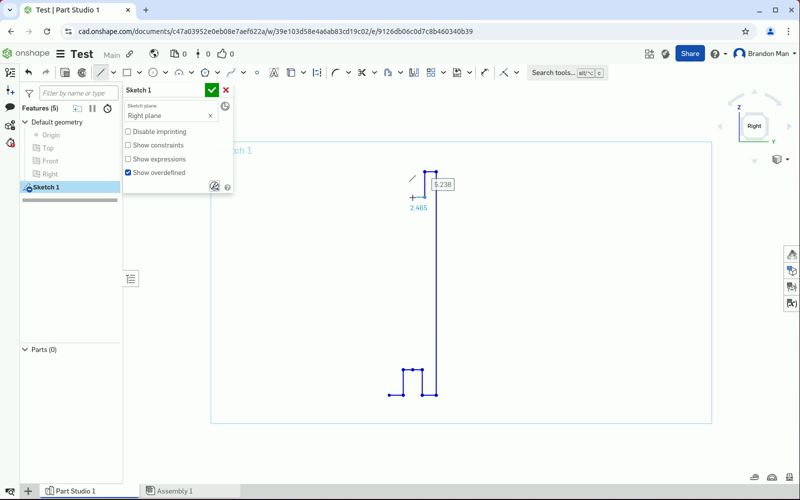
click(412, 197)
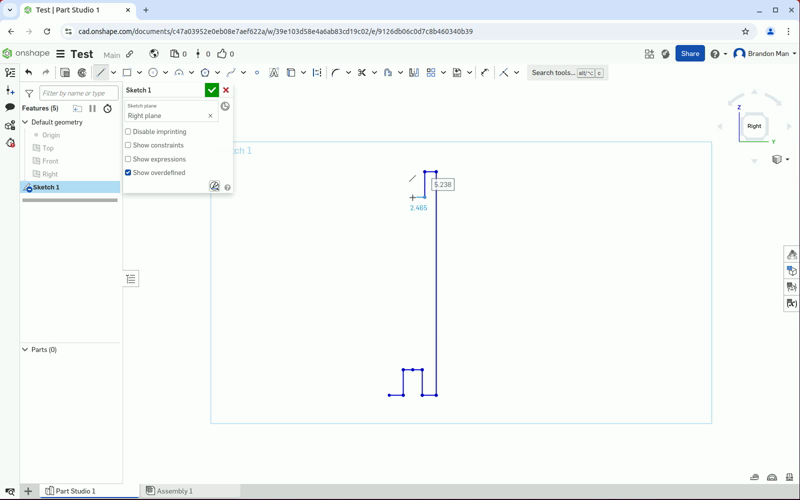
key_up(shift)
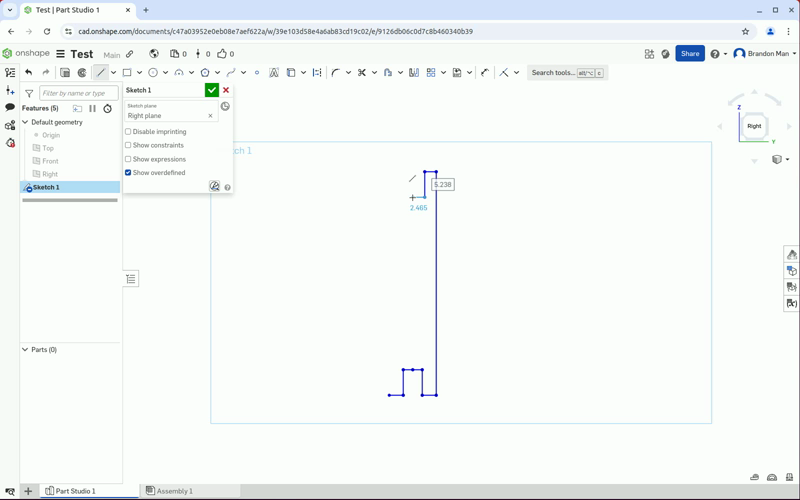
key_down(shift)
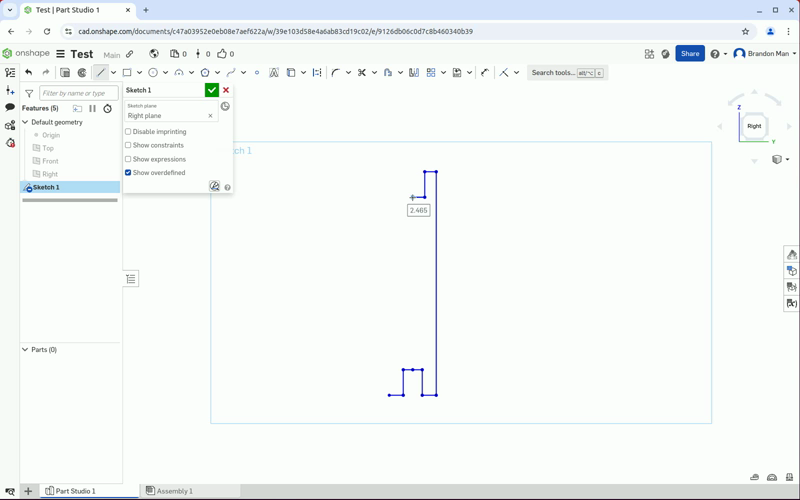
mouse_move(442, 197)
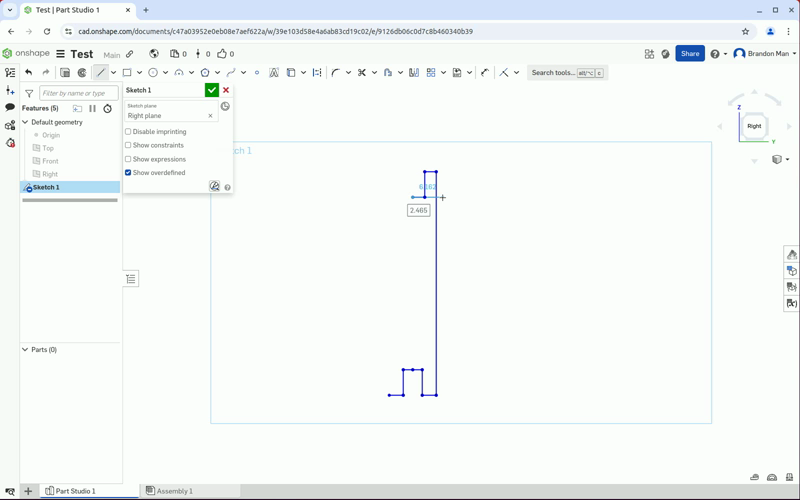
mouse_move(401, 197)
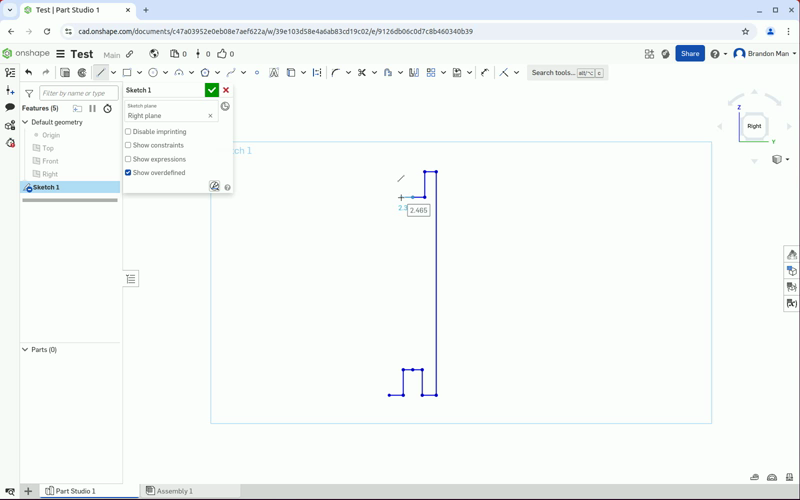
click(401, 197)
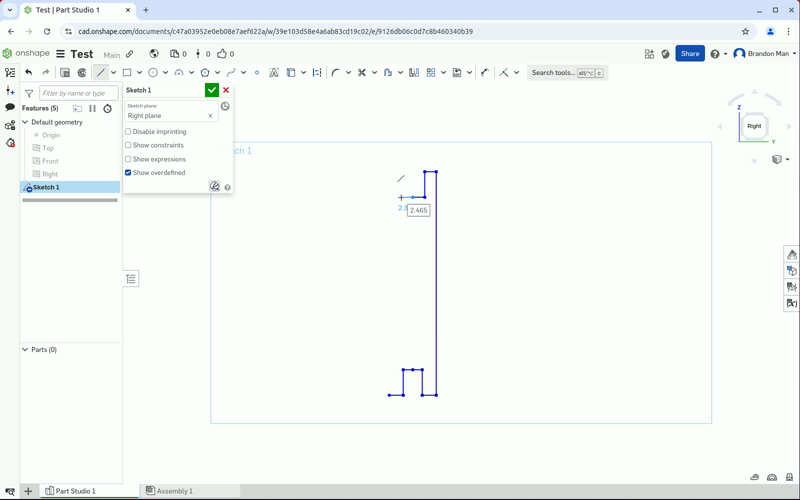
key_up(shift)
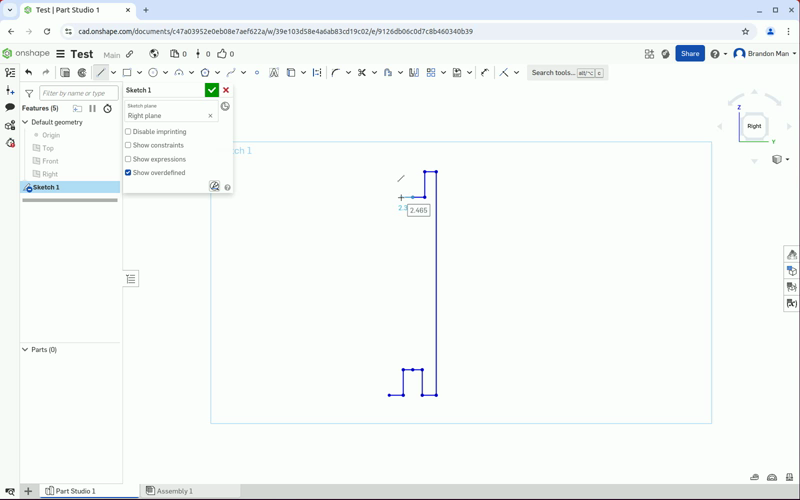
key_down(shift)
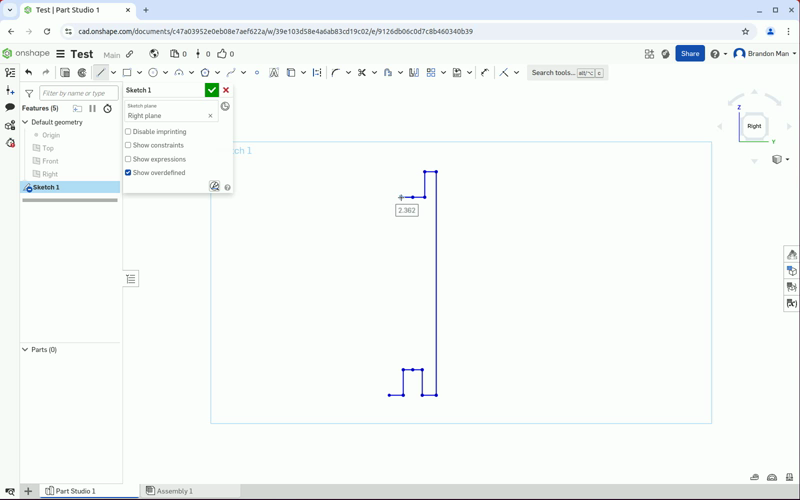
mouse_move(431, 197)
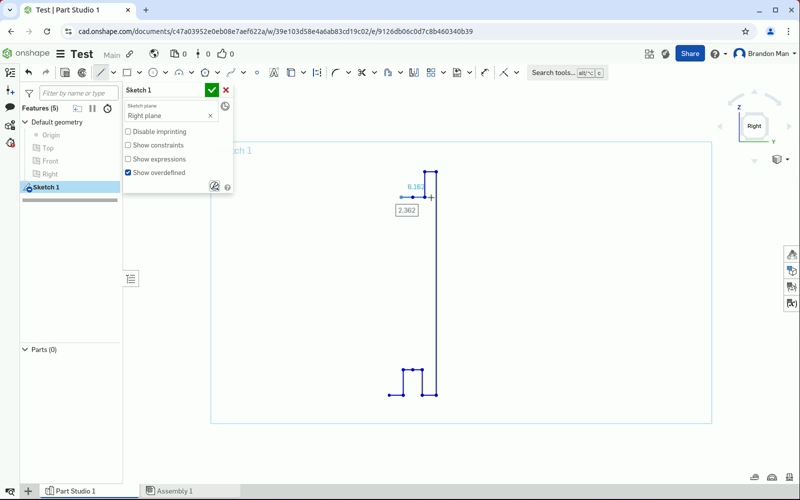
mouse_move(401, 171)
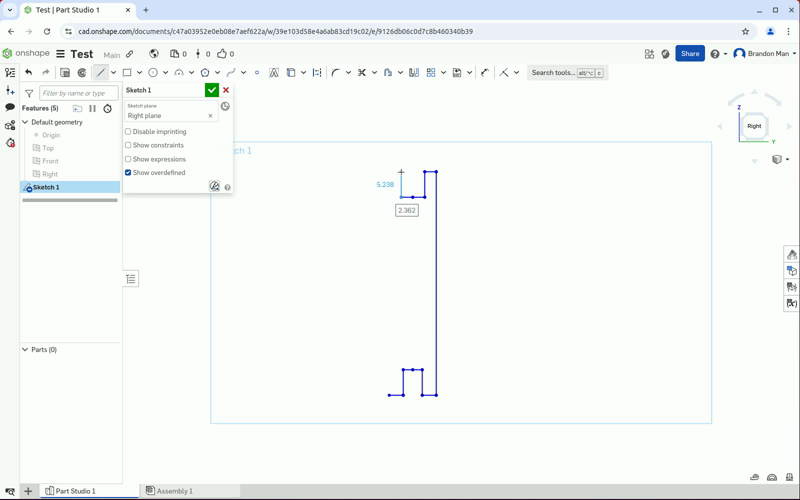
click(401, 171)
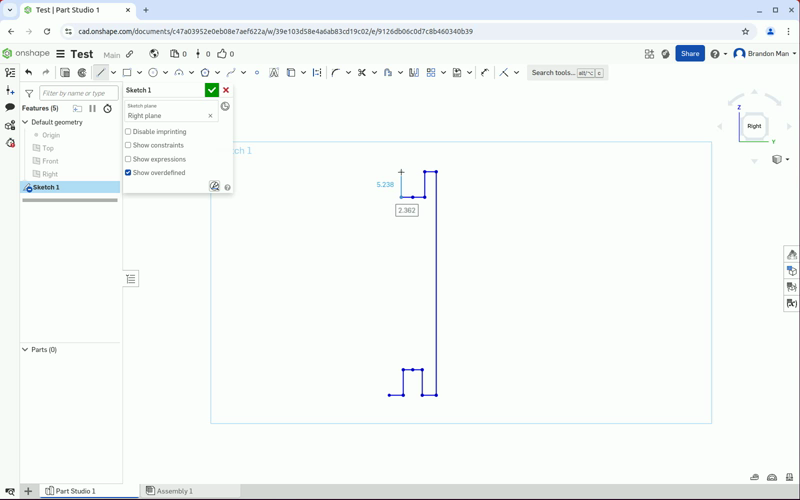
key_up(shift)
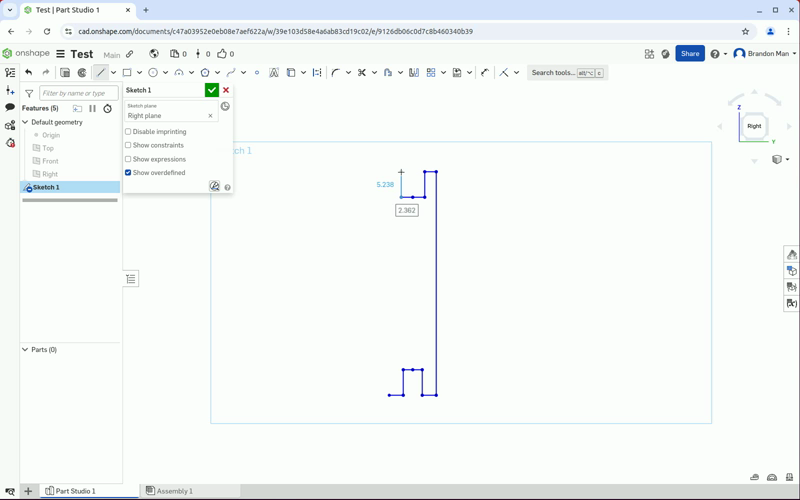
key_down(shift)
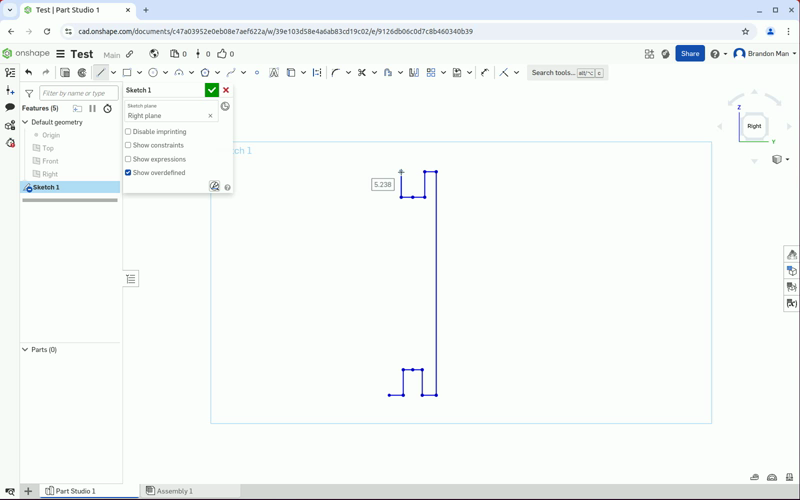
mouse_move(431, 171)
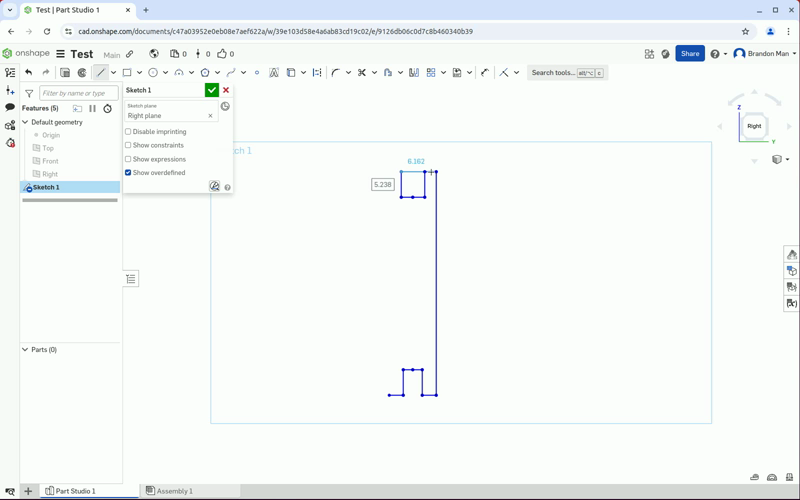
mouse_move(389, 171)
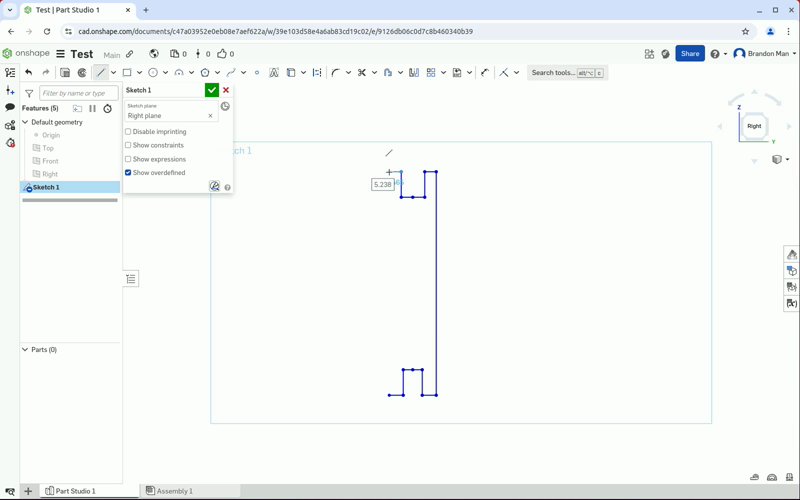
click(389, 171)
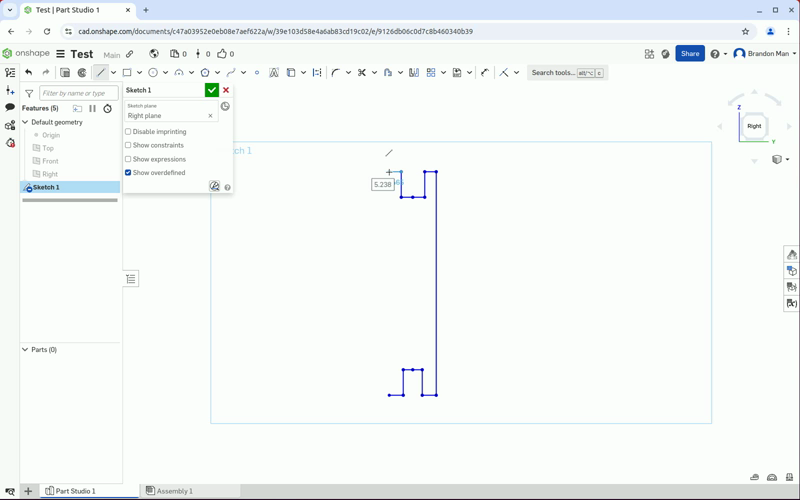
key_up(shift)
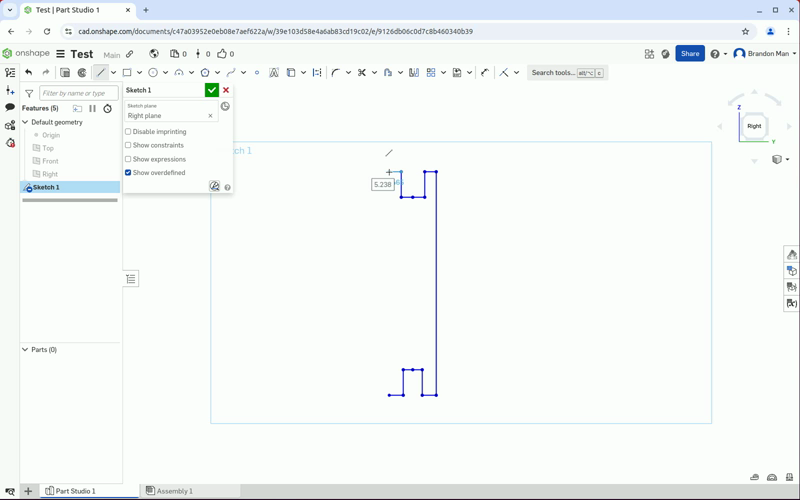
key_down(shift)
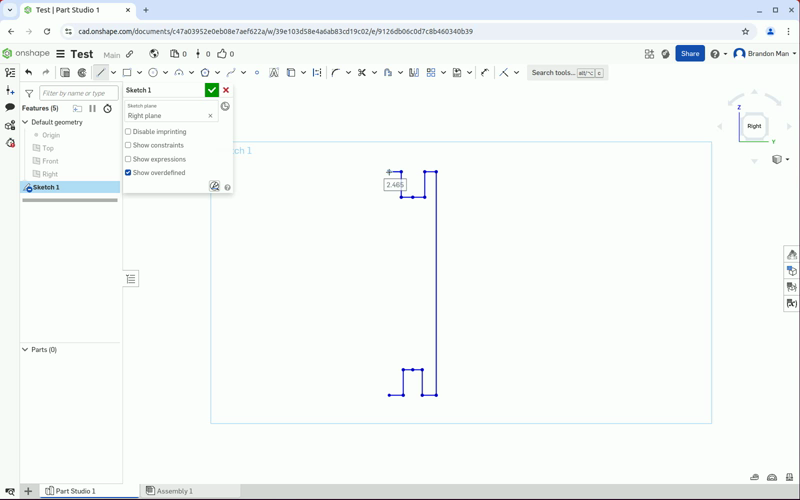
mouse_move(389, 395)
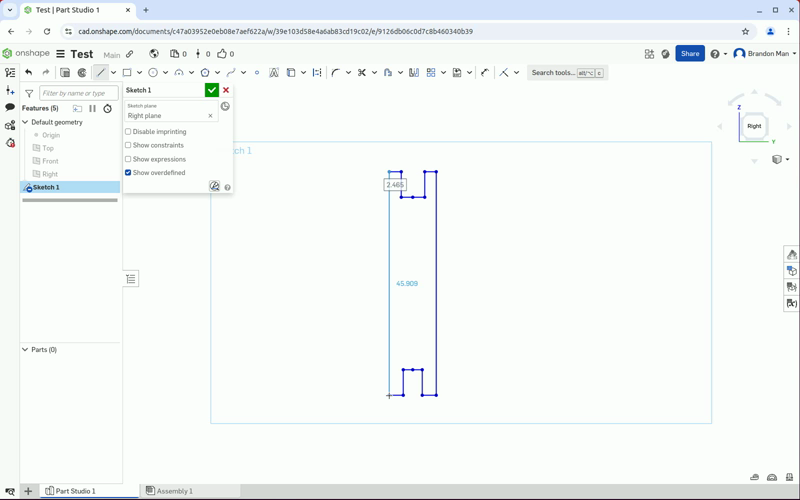
key_up(shift)
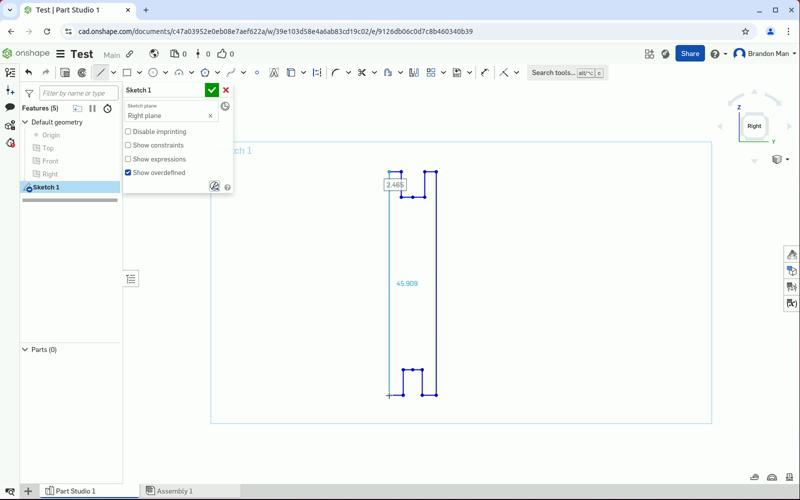
click(389, 395)
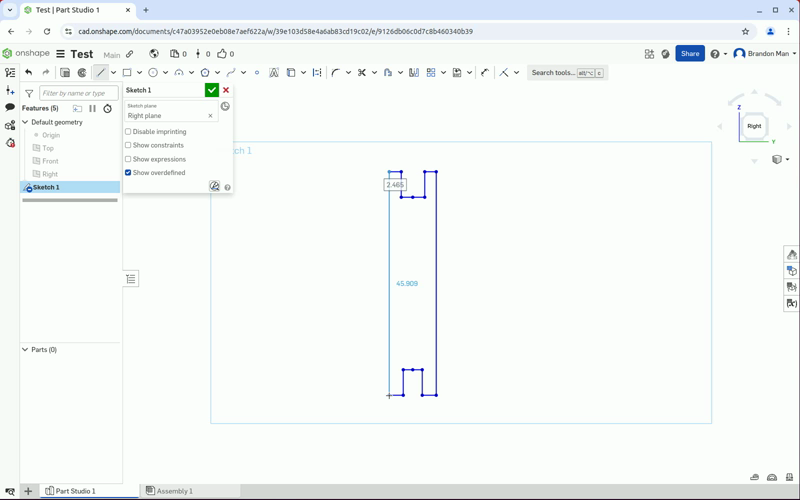
key(esc)
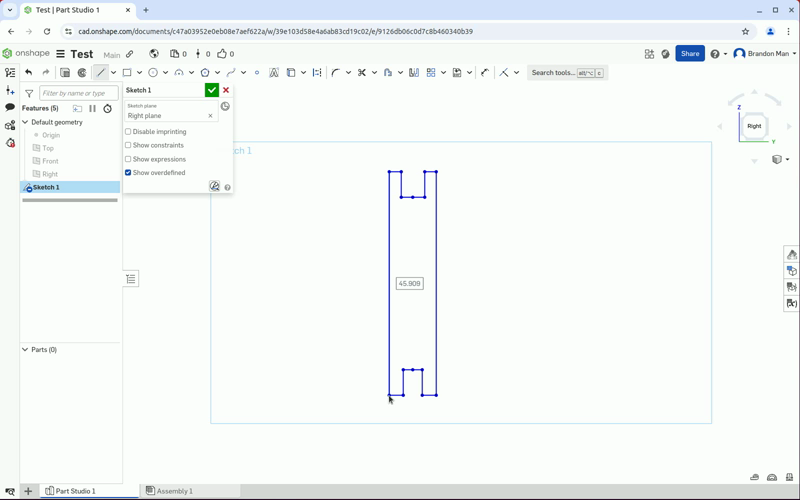
mouse_move(423, 351)
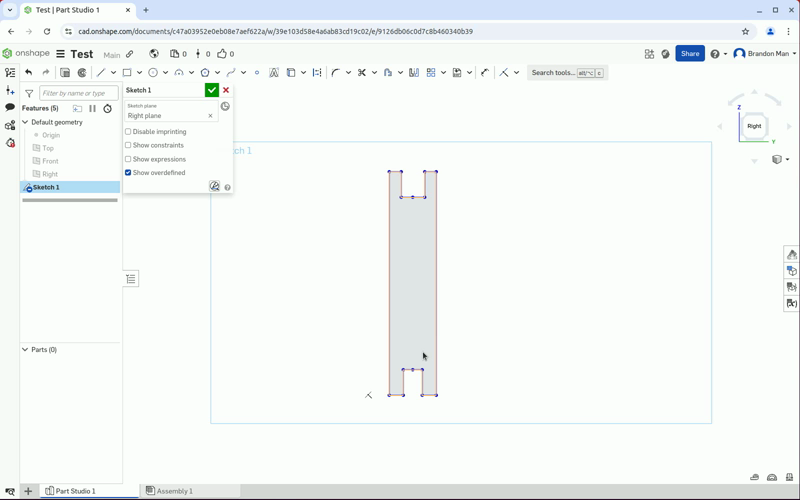
click(423, 351)
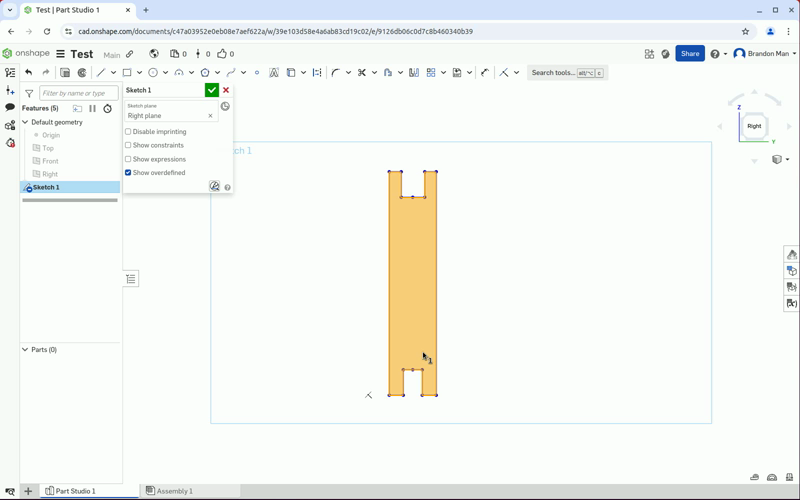
mouse_move(73, 352)
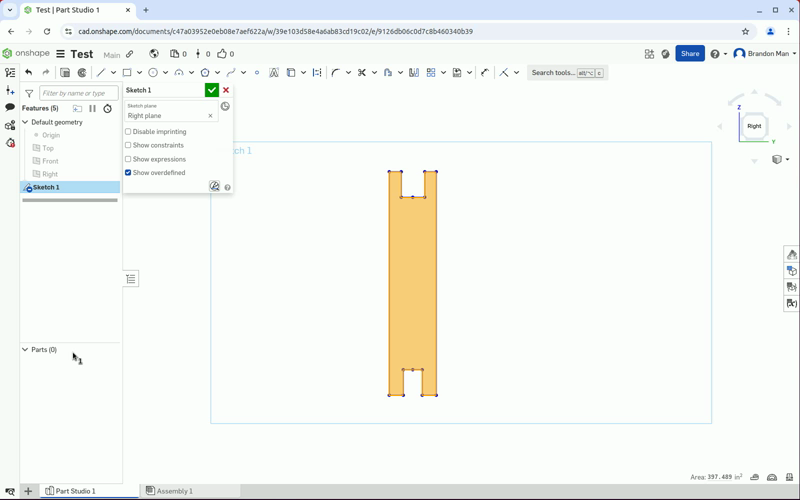
key(shift+y)
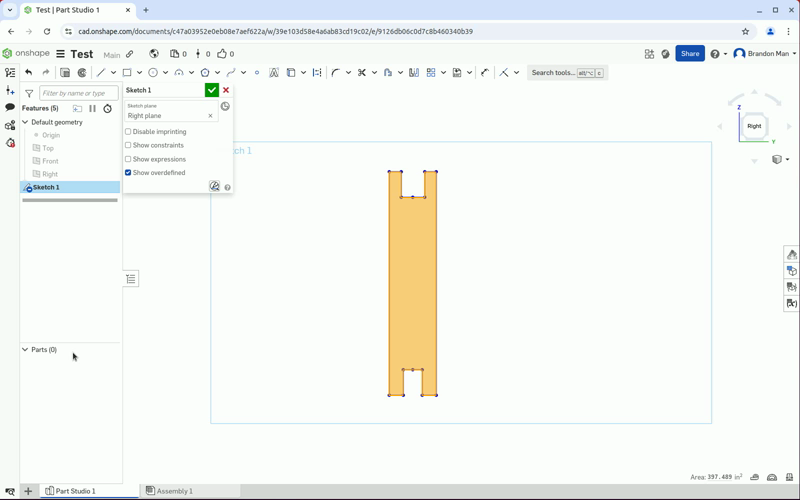
key(shift+e)
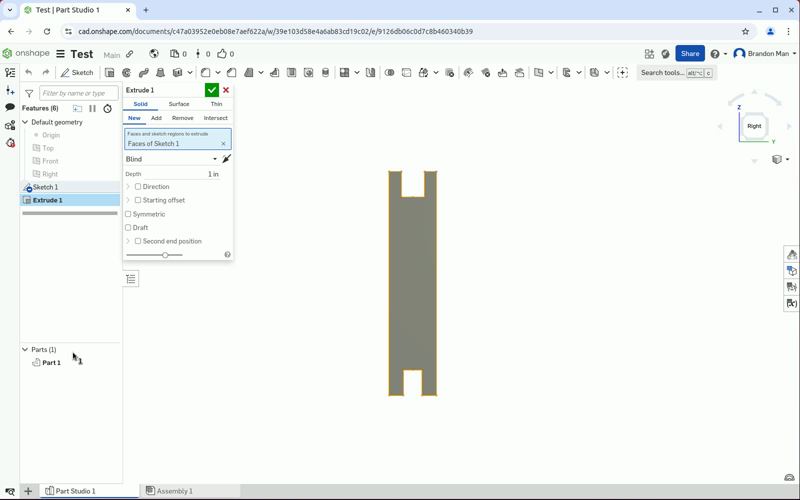
mouse_move(143, 106)
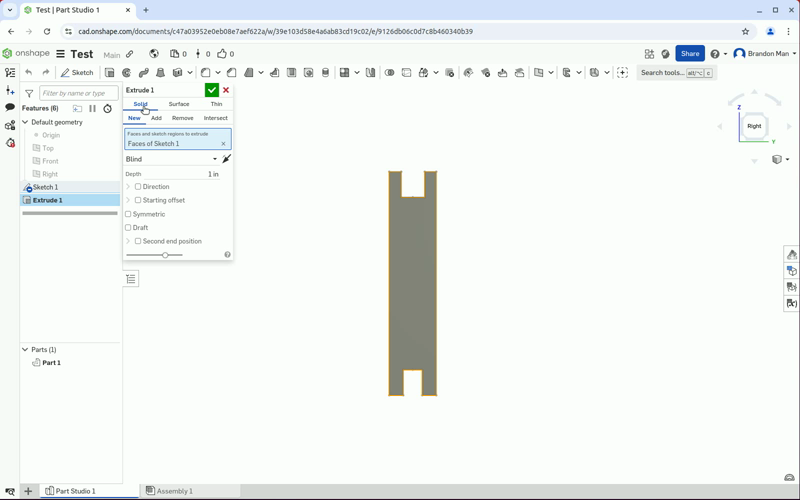
click(143, 106)
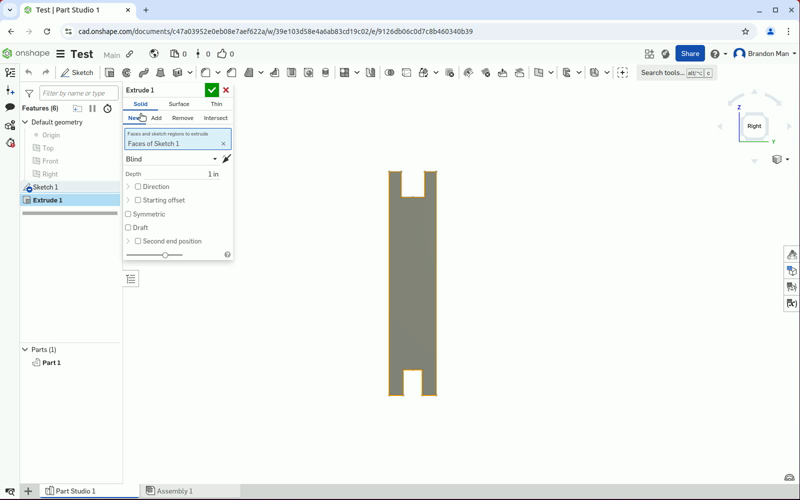
mouse_move(137, 120)
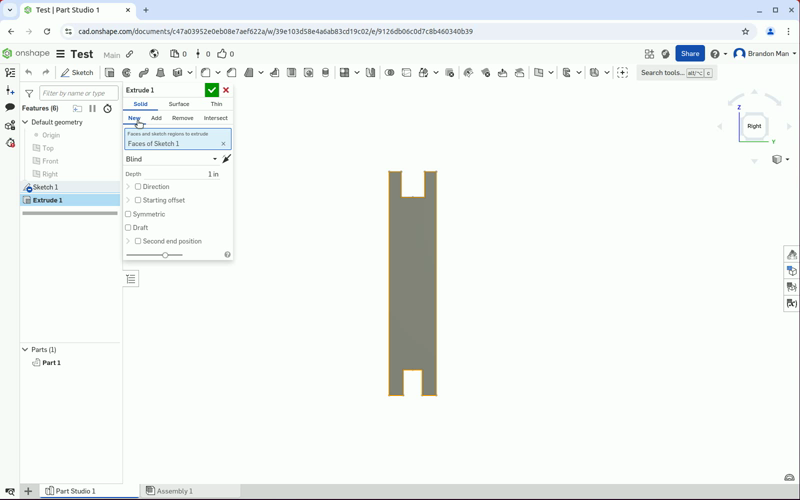
click(137, 120)
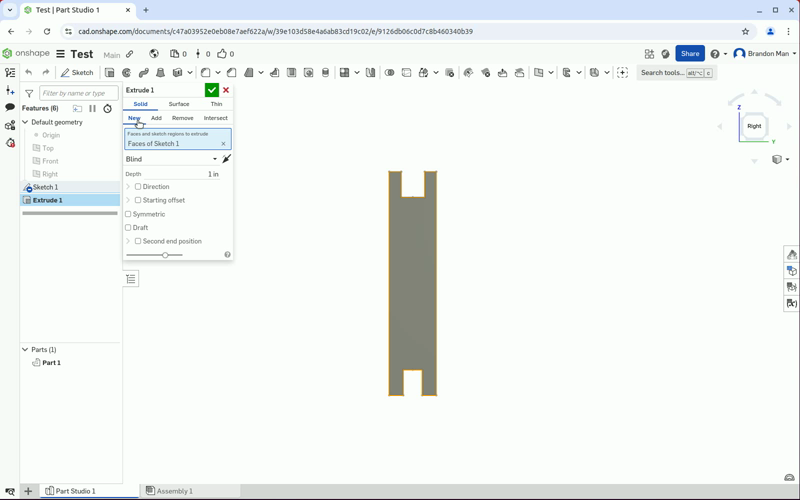
key(tab, 4)
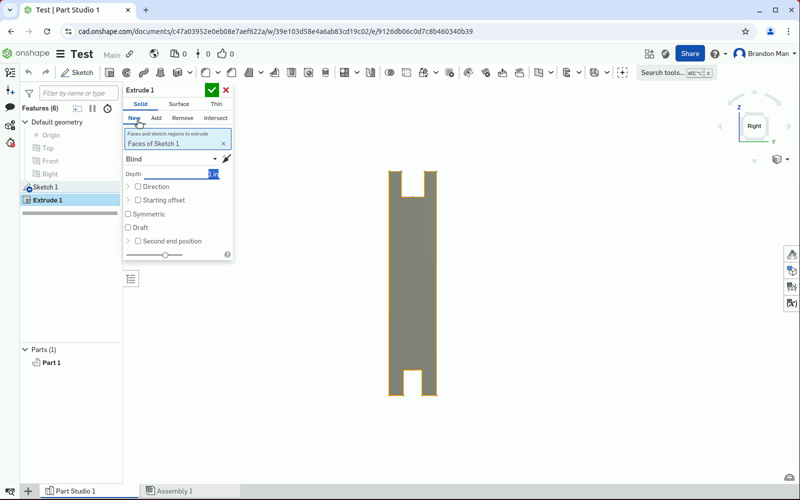
text(5.536)
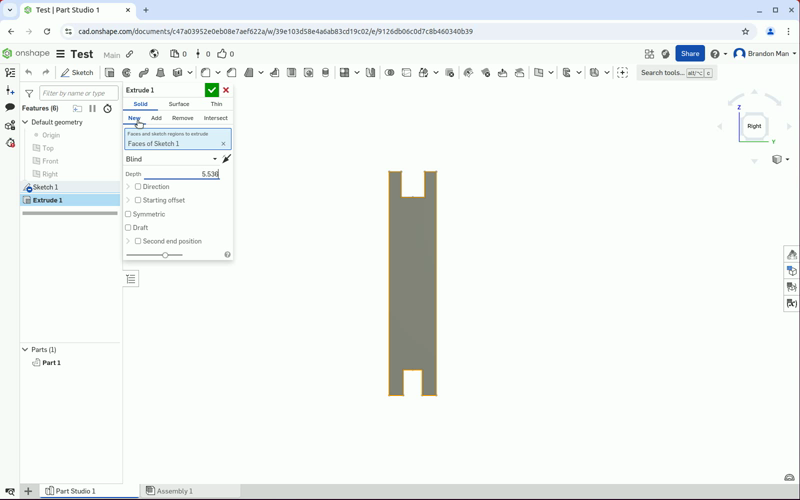
key(enter)
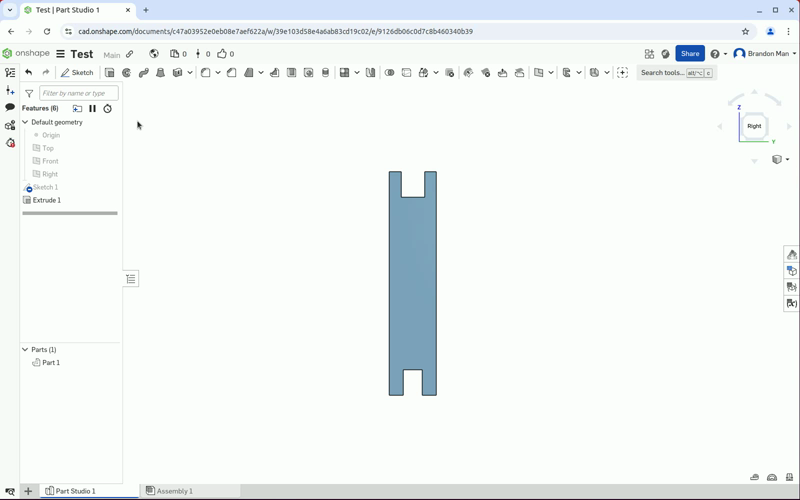
key(shift+h)
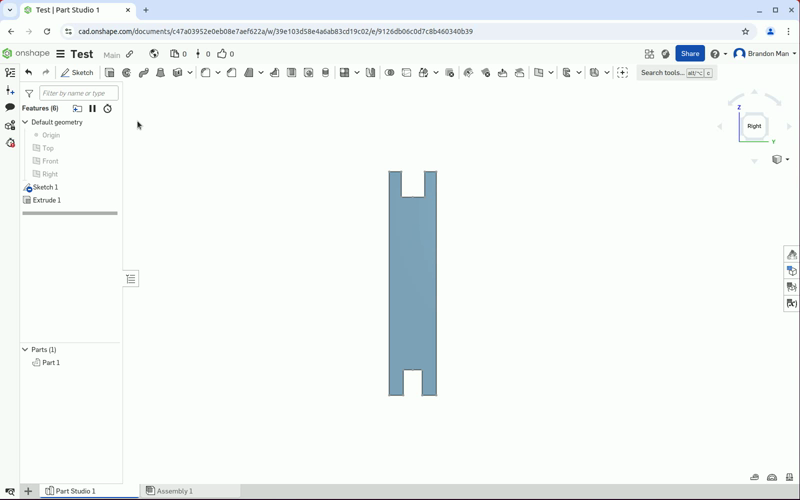
key(shift+h)
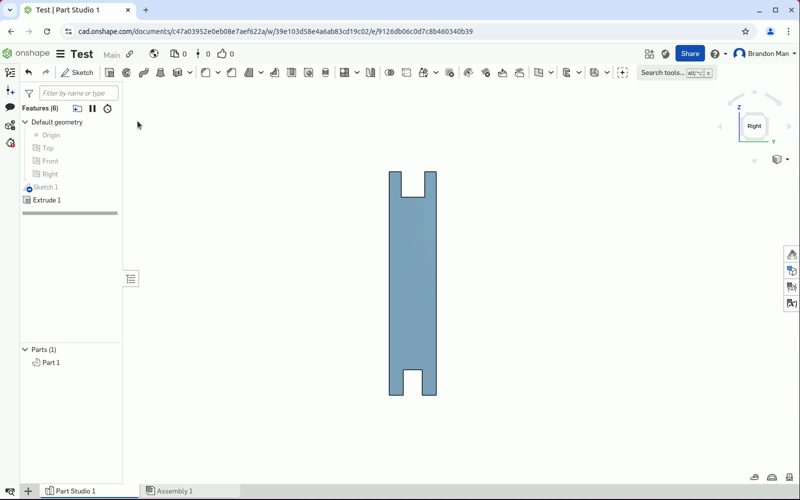
mouse_move(73, 189)
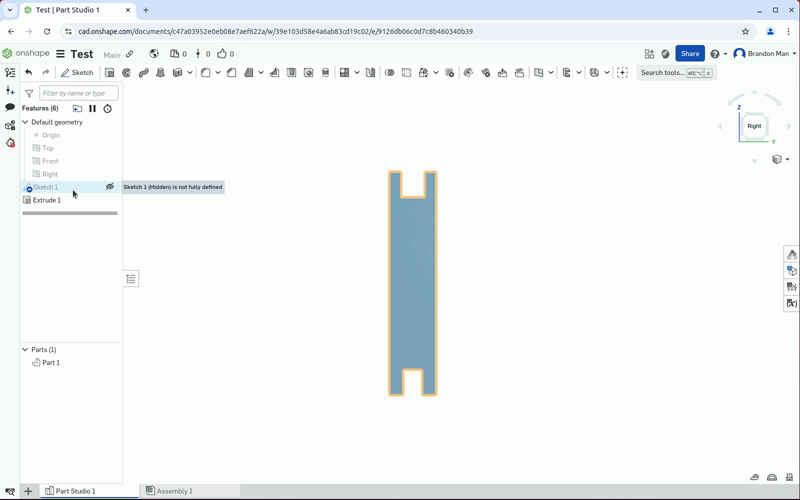
click(73, 189)
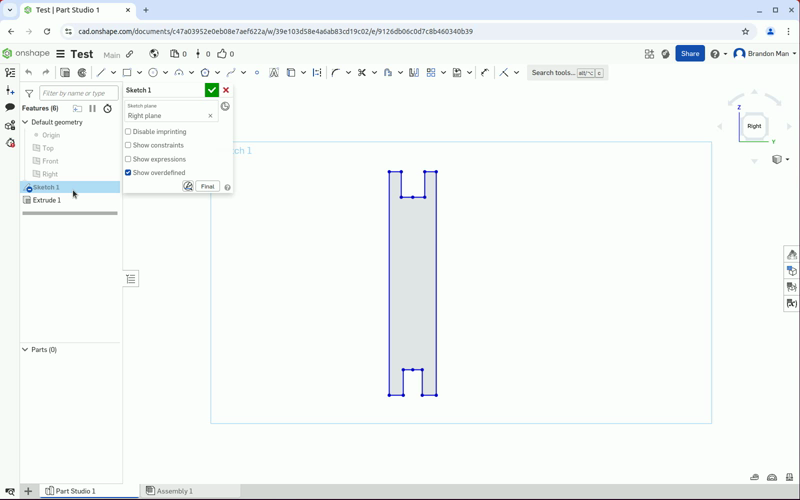
mouse_move(229, 92)
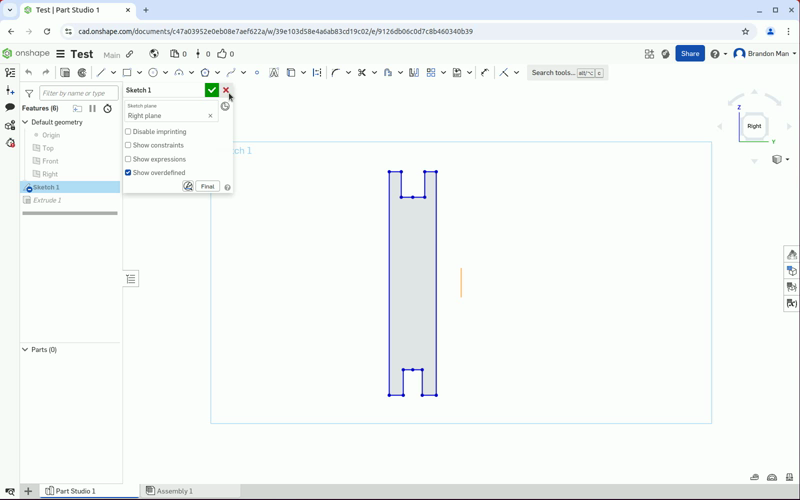
click(229, 92)
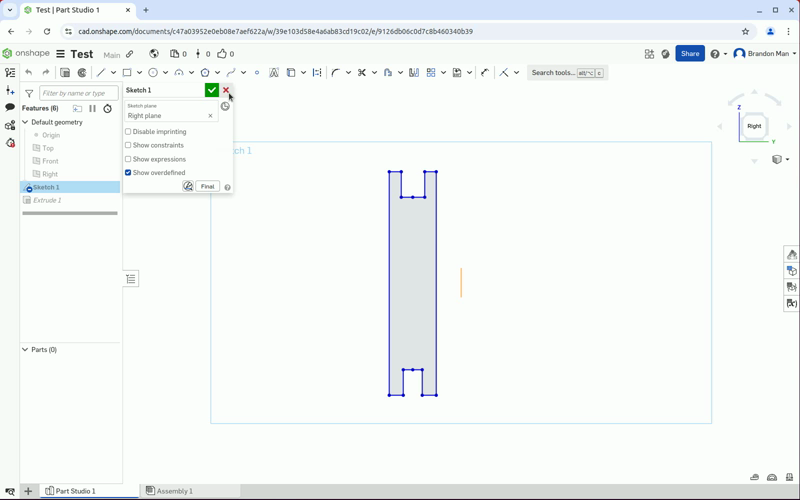
key(shift+s)
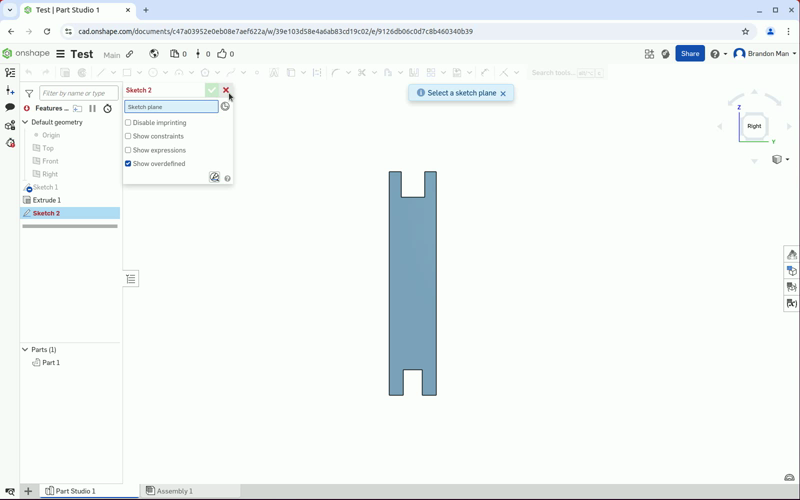
mouse_move(73, 176)
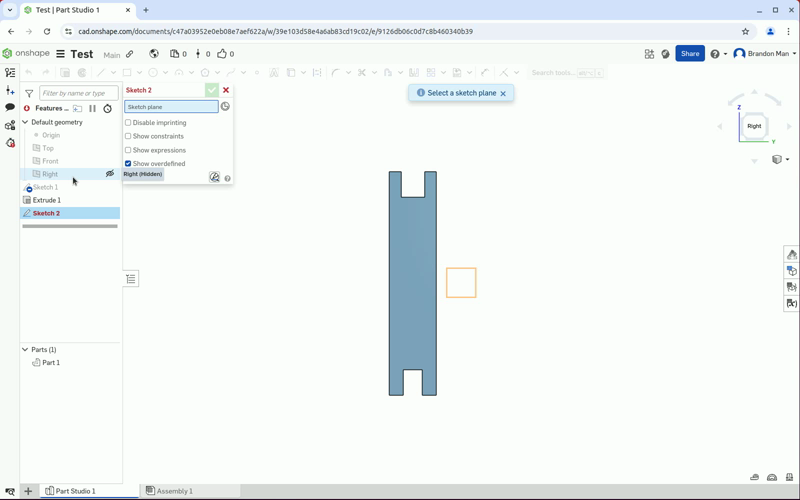
click(73, 176)
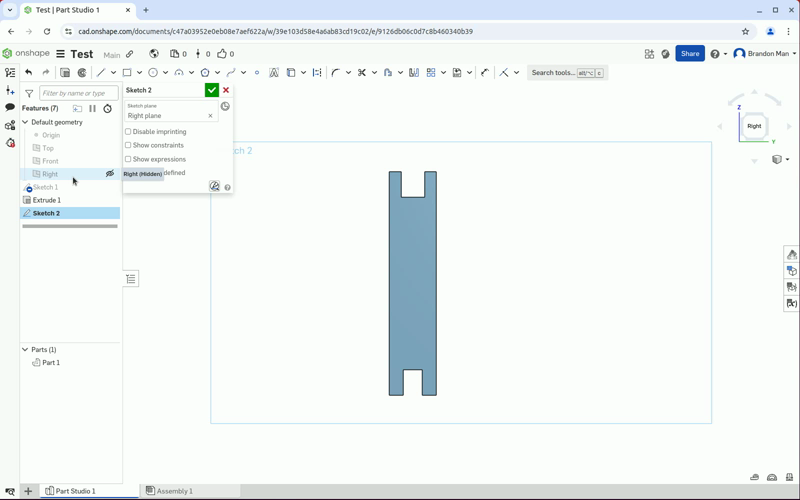
mouse_move(73, 352)
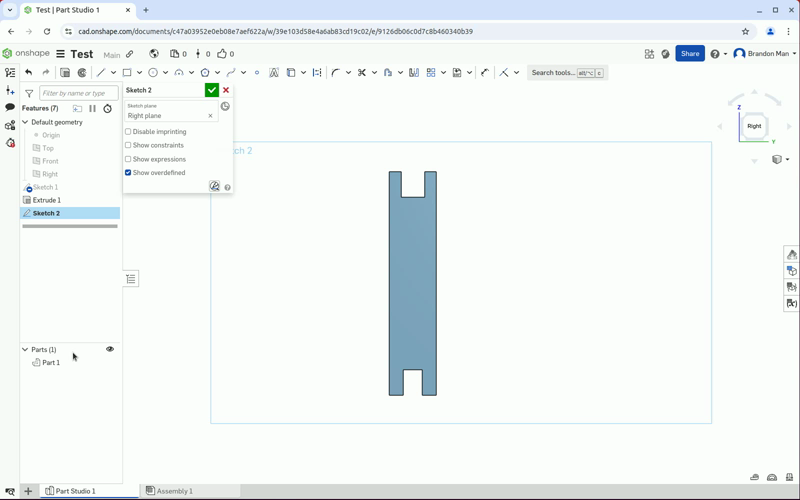
key(y)
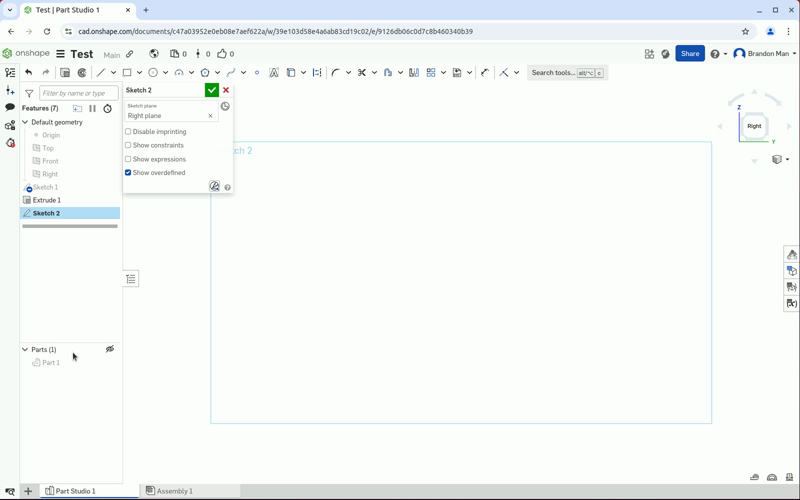
key(l)
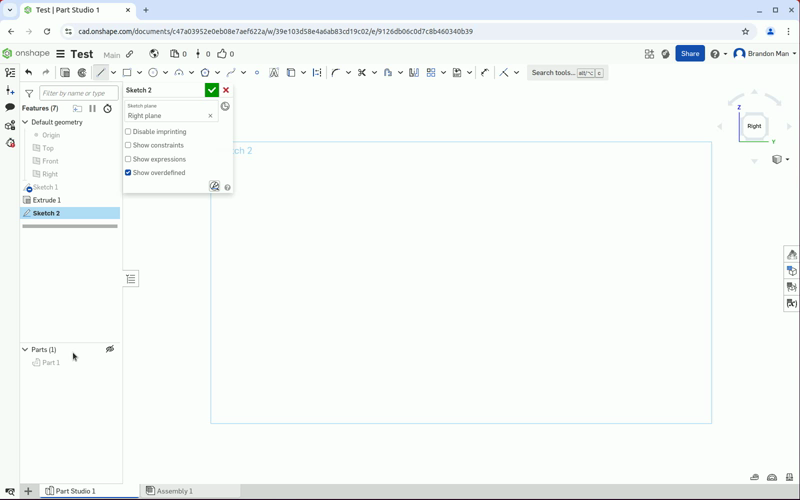
key_down(shift)
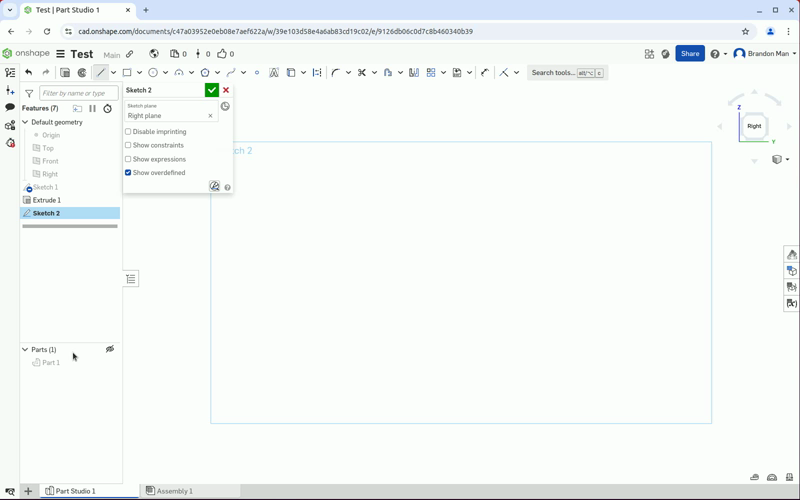
mouse_move(389, 395)
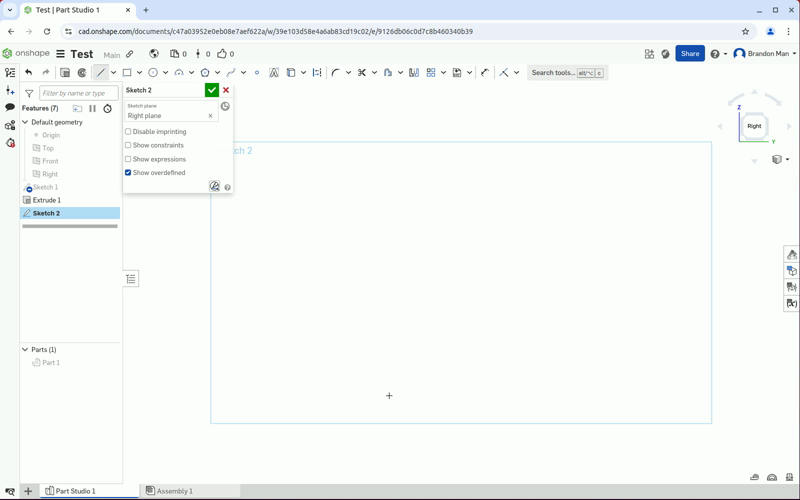
click(389, 395)
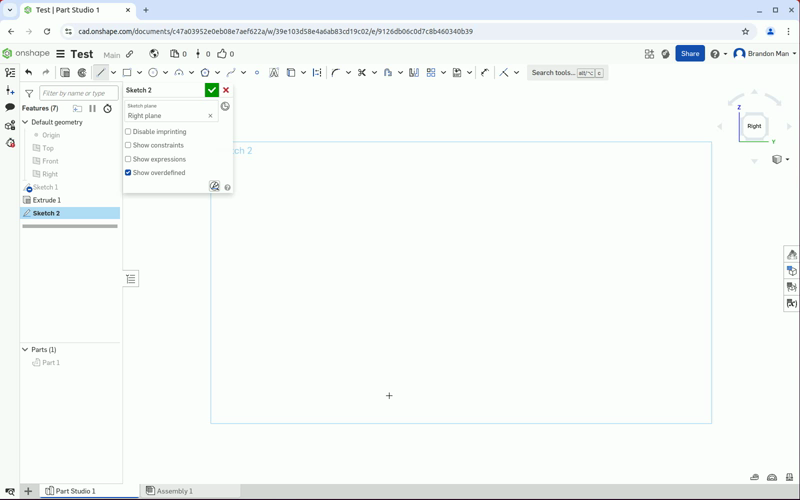
key_up(shift)
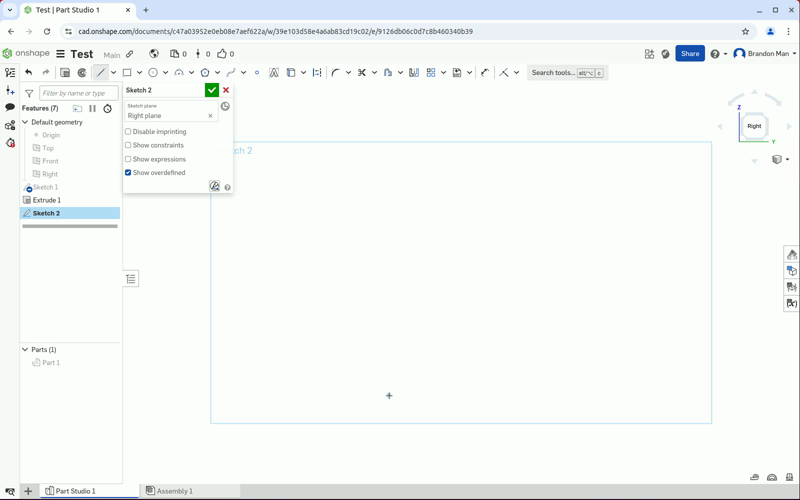
key_down(shift)
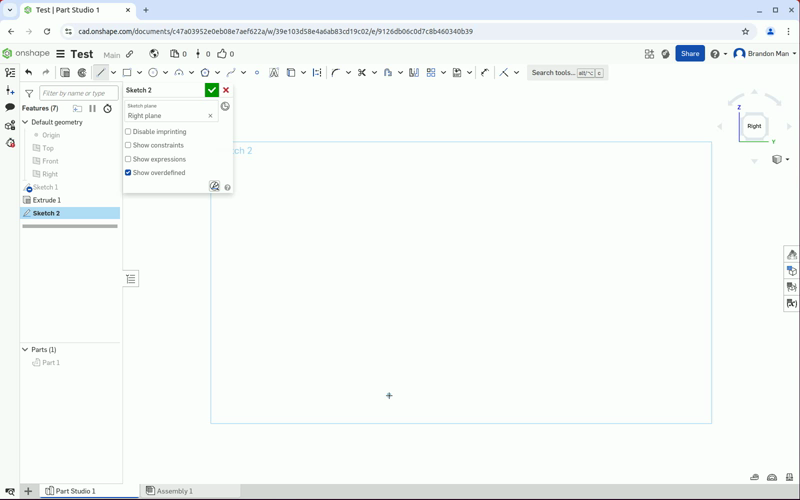
mouse_move(419, 395)
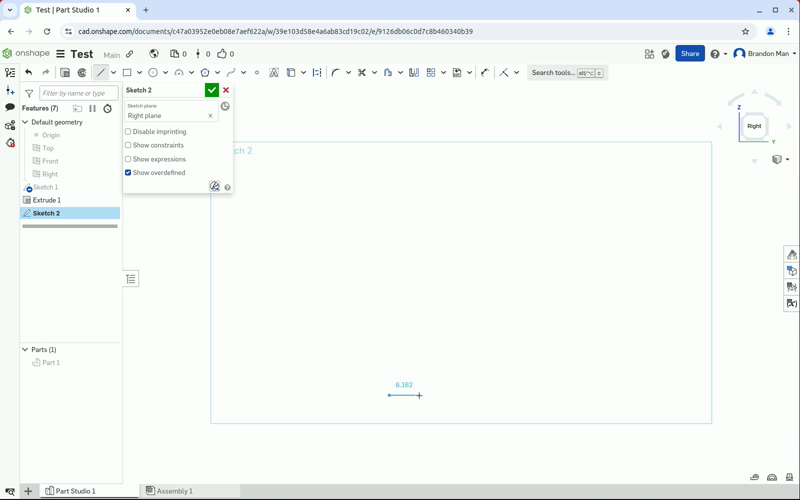
mouse_move(403, 395)
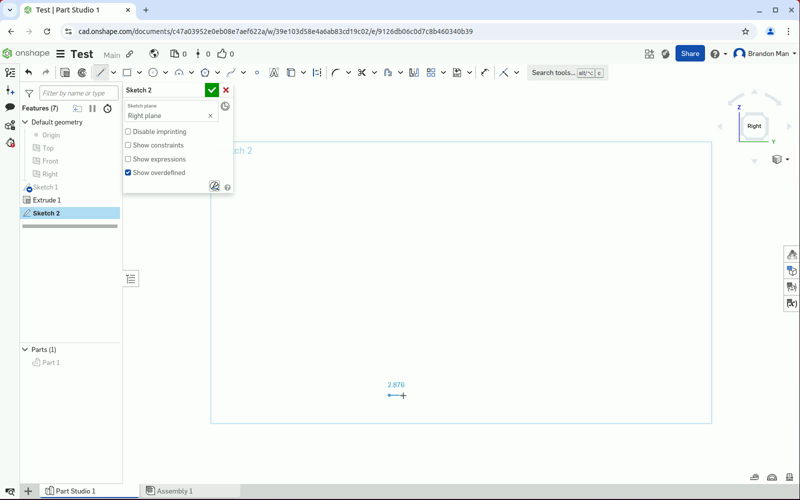
click(403, 395)
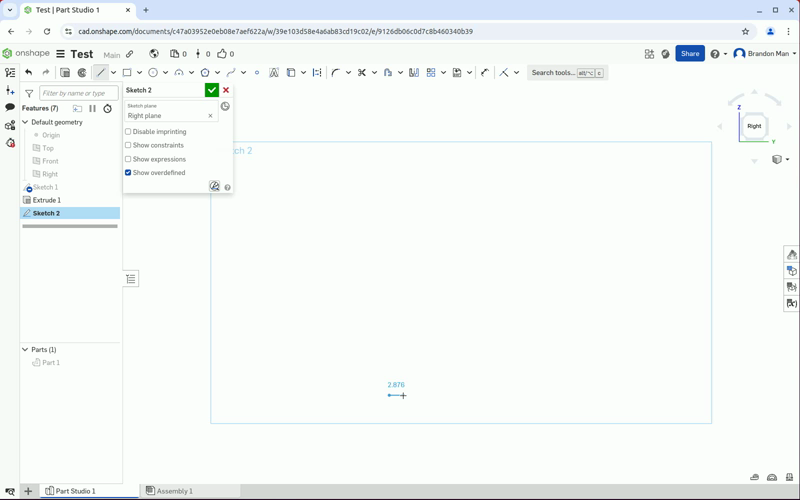
key_up(shift)
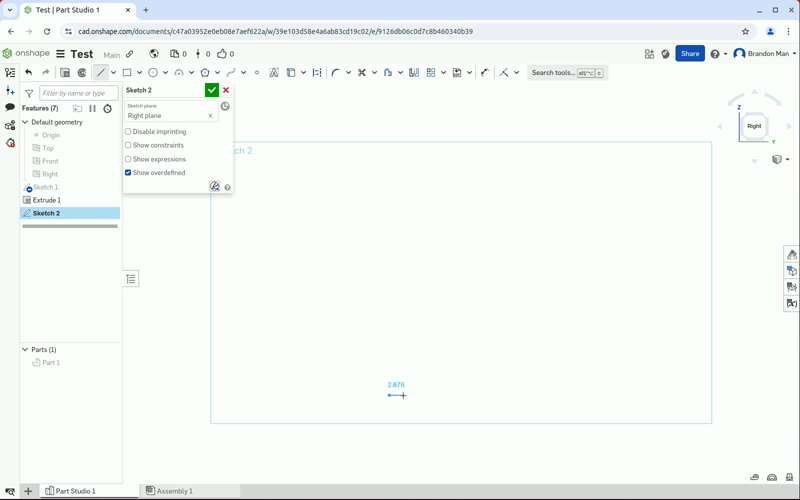
key_down(shift)
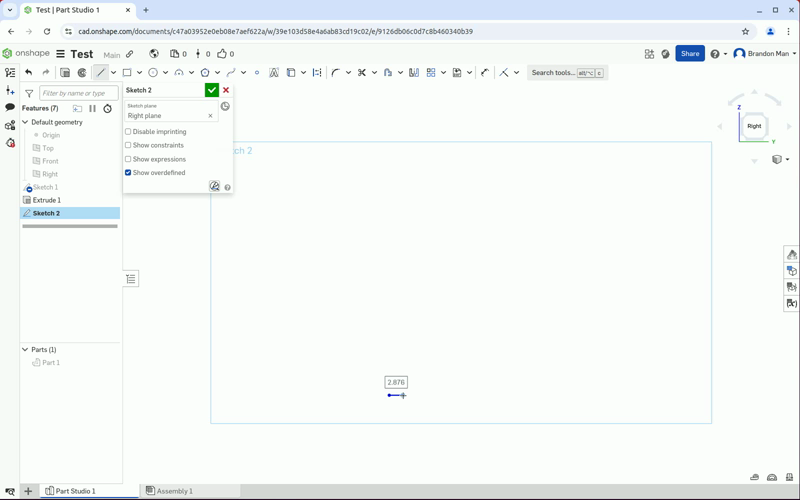
mouse_move(433, 395)
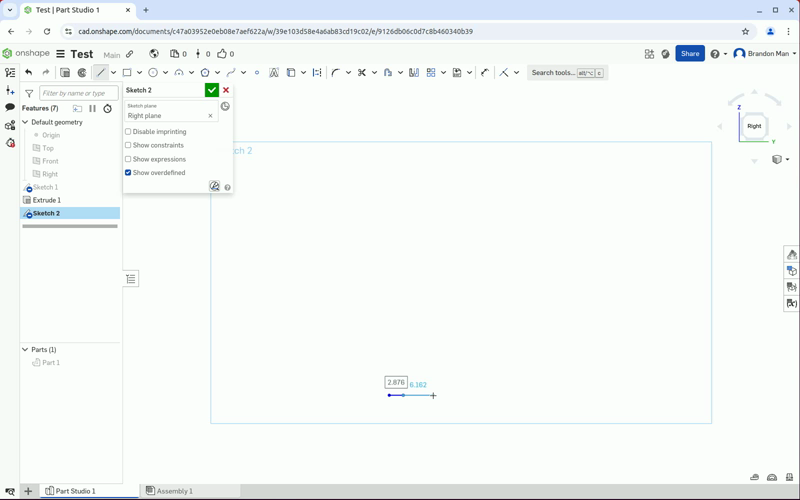
mouse_move(403, 369)
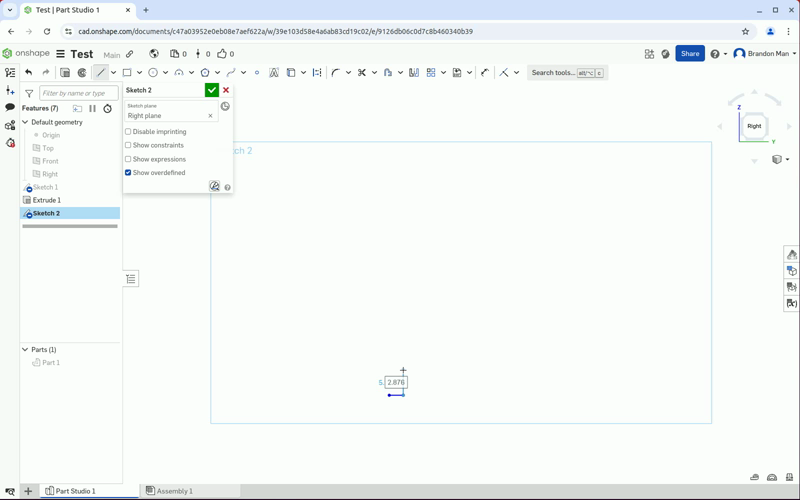
click(403, 369)
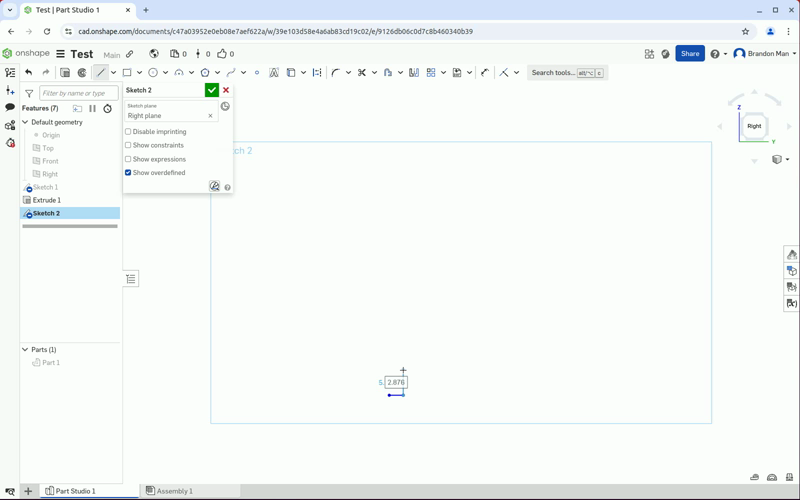
key_up(shift)
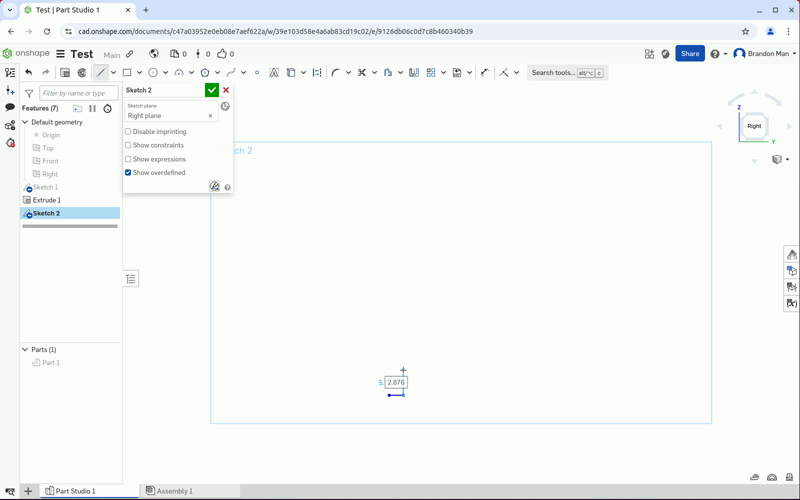
key_down(shift)
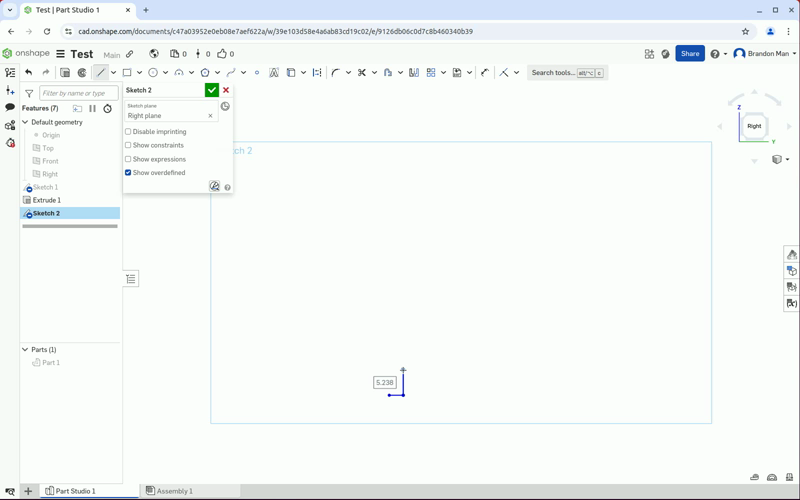
mouse_move(433, 369)
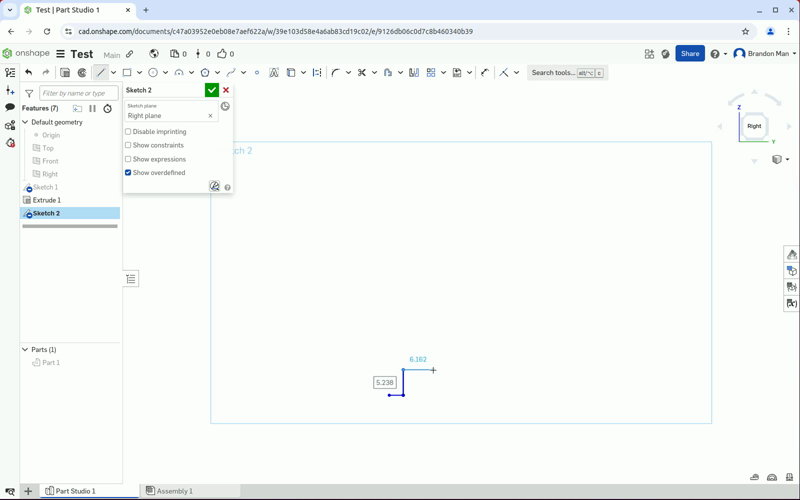
mouse_move(412, 369)
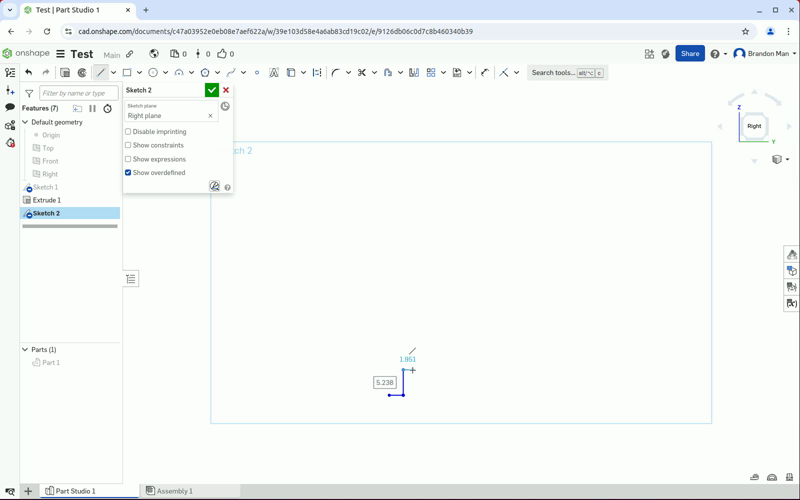
click(412, 369)
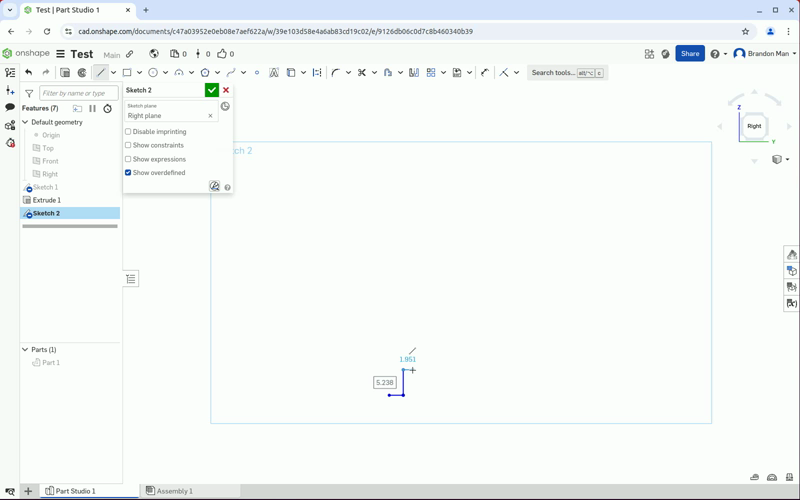
key_up(shift)
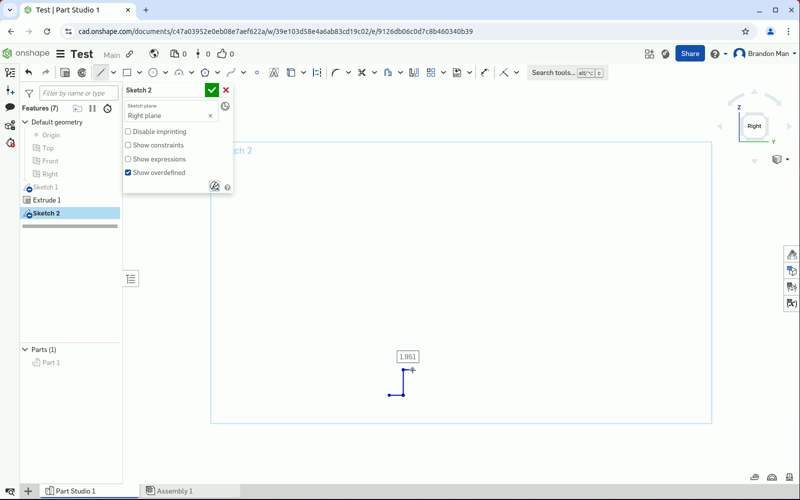
key_down(shift)
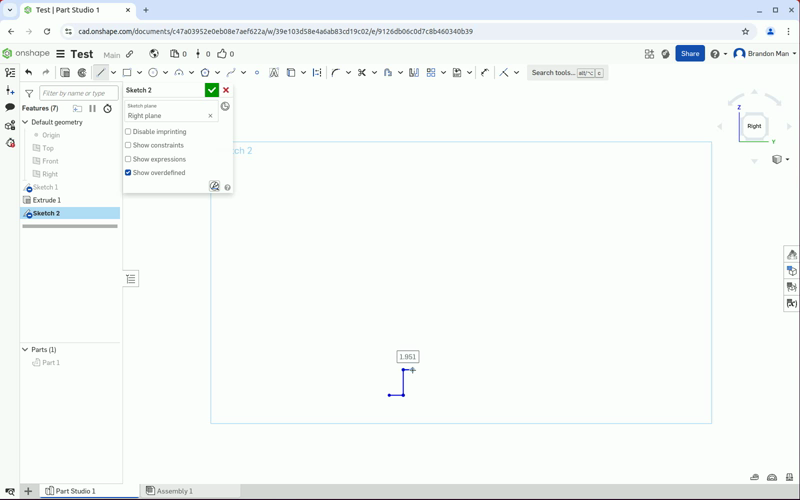
mouse_move(442, 369)
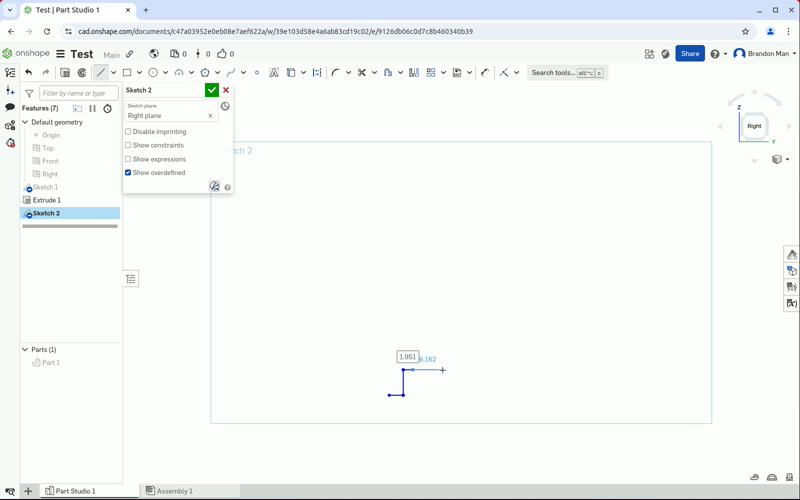
mouse_move(422, 369)
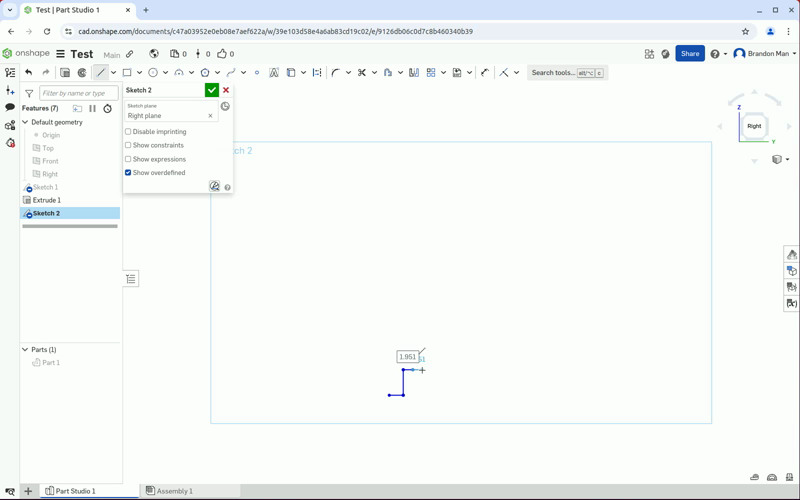
click(422, 369)
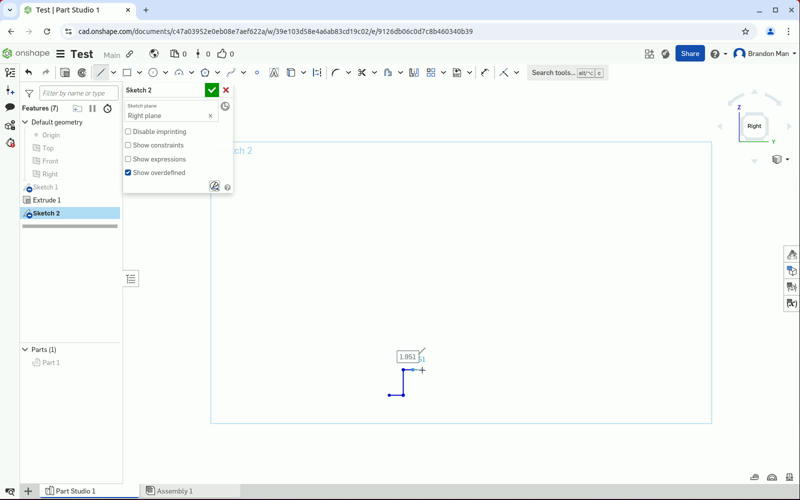
key_up(shift)
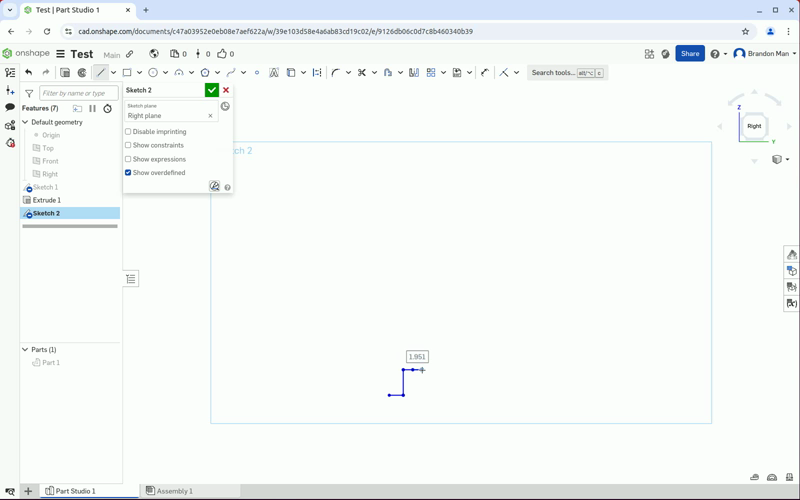
key_down(shift)
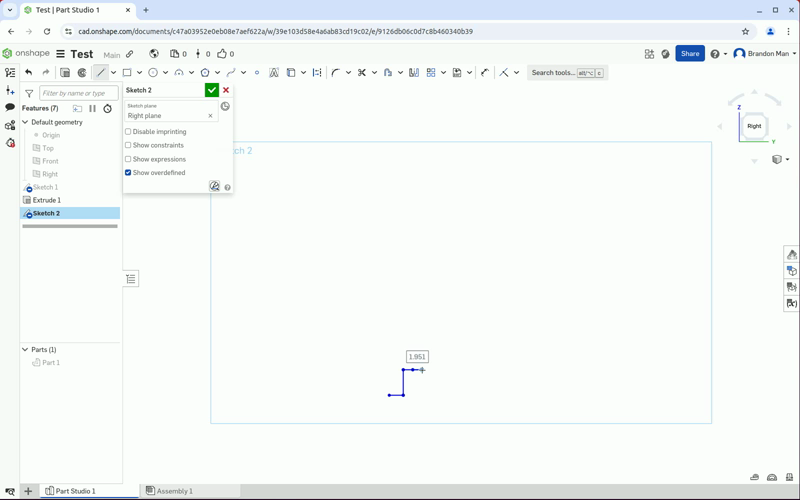
mouse_move(452, 369)
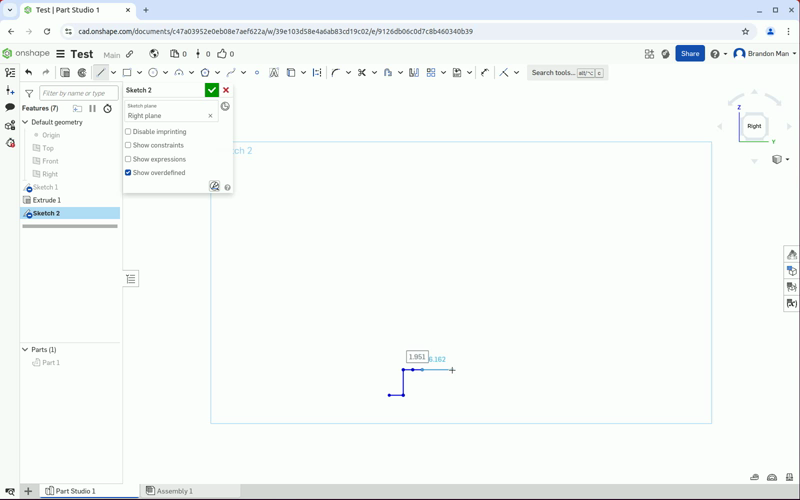
mouse_move(422, 395)
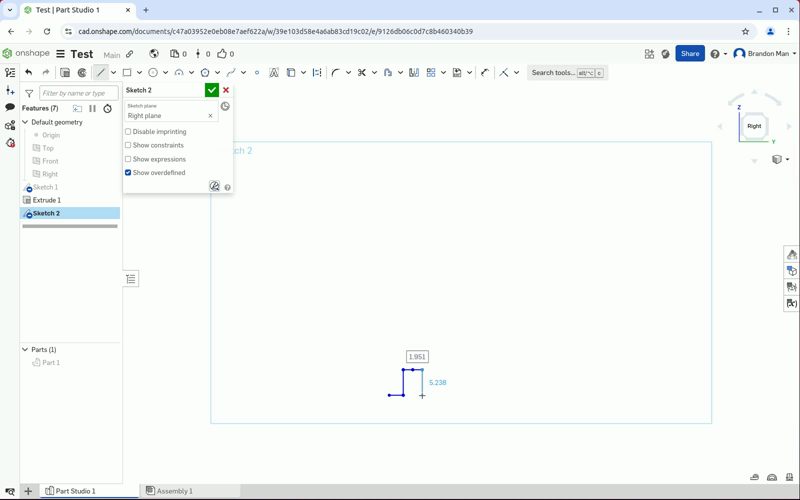
click(422, 395)
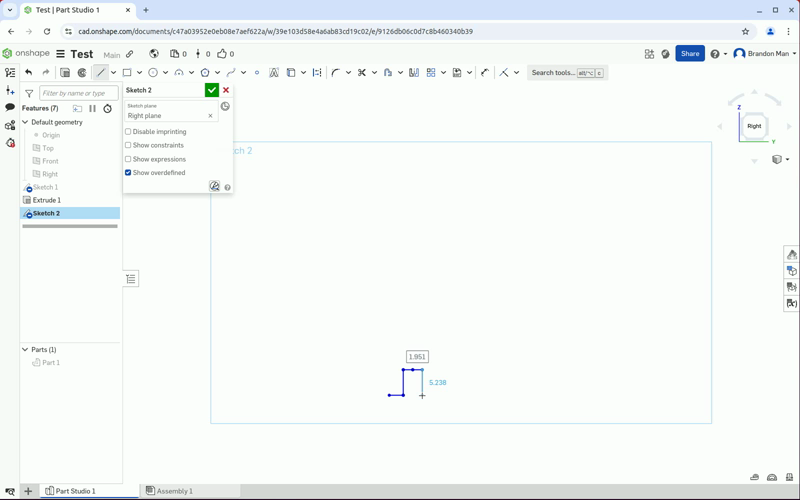
key_up(shift)
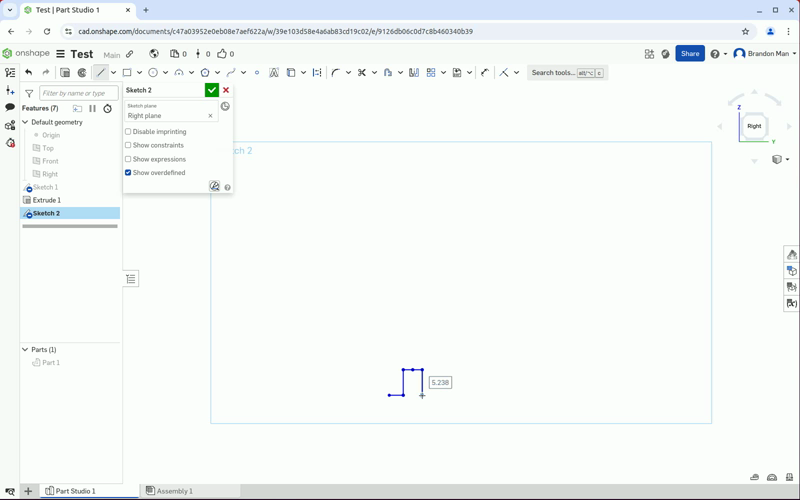
key_down(shift)
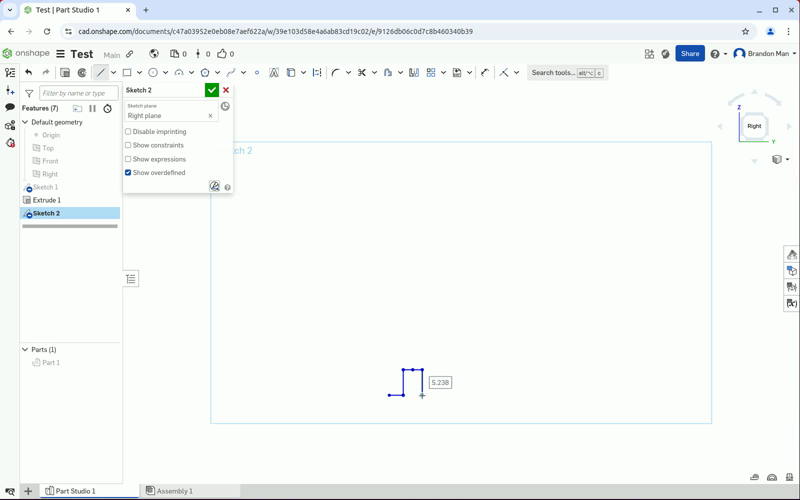
mouse_move(452, 395)
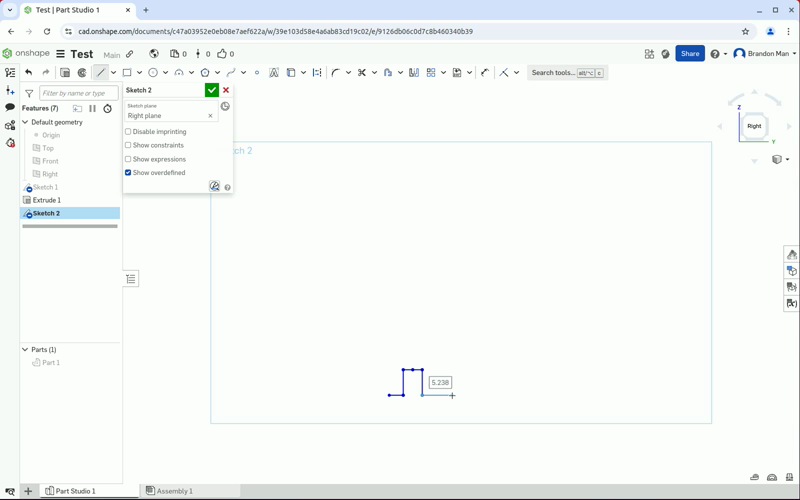
mouse_move(436, 395)
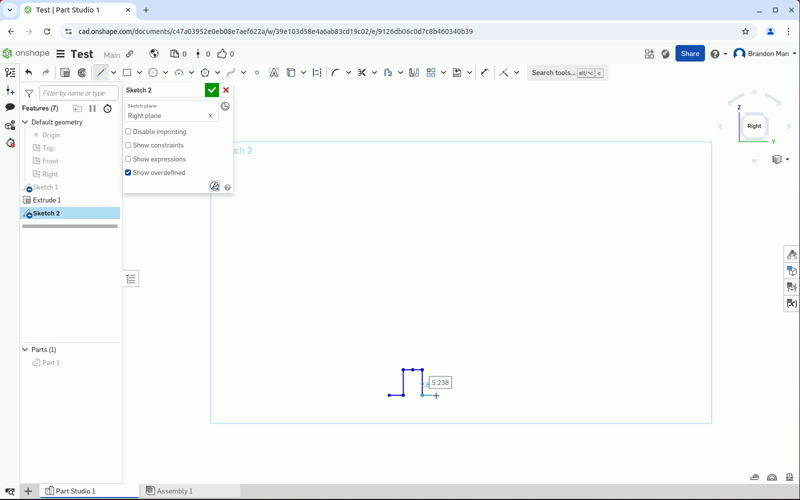
click(436, 395)
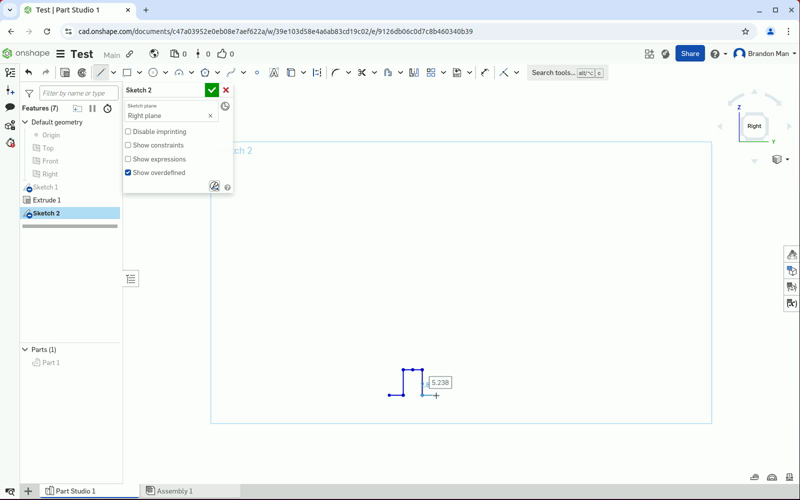
key_up(shift)
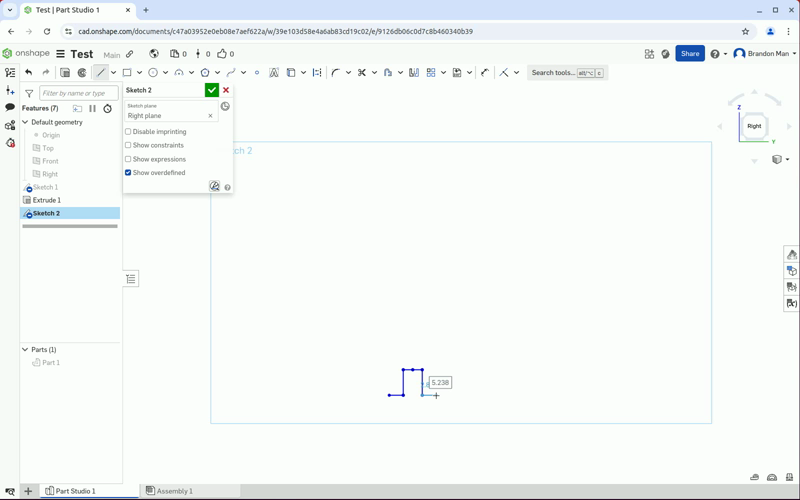
key_down(shift)
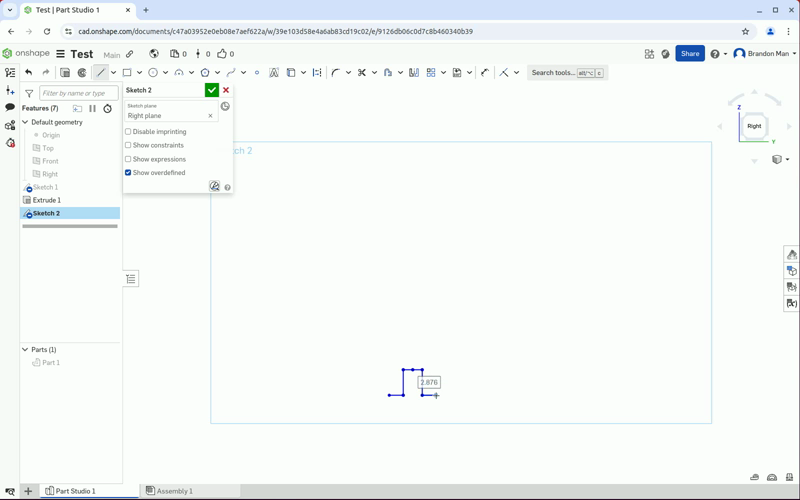
mouse_move(436, 171)
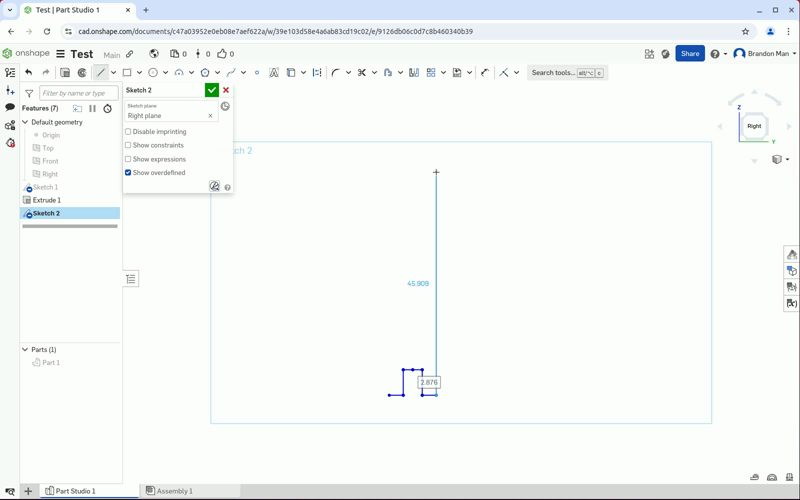
click(436, 171)
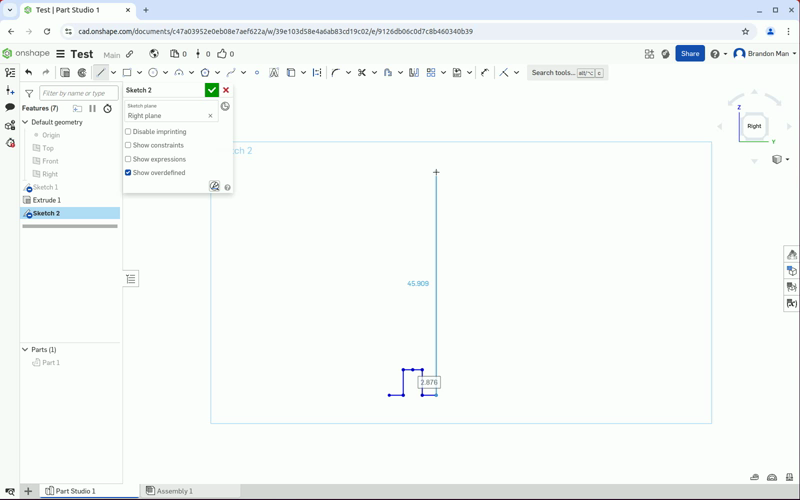
key_up(shift)
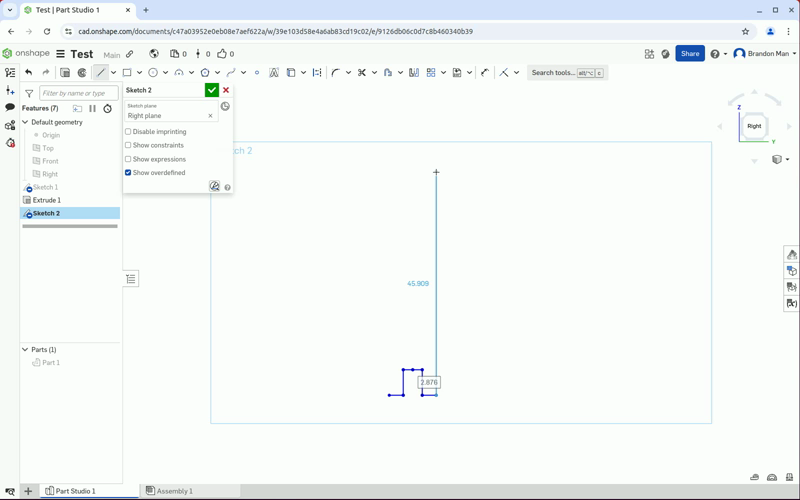
key_down(shift)
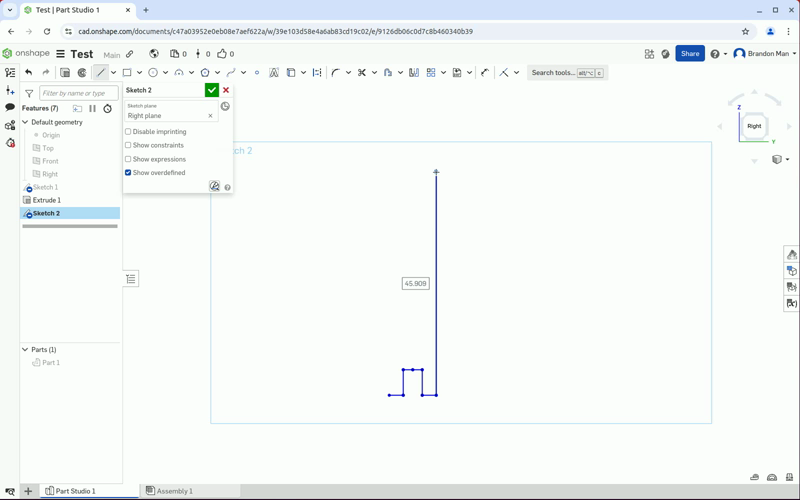
mouse_move(466, 171)
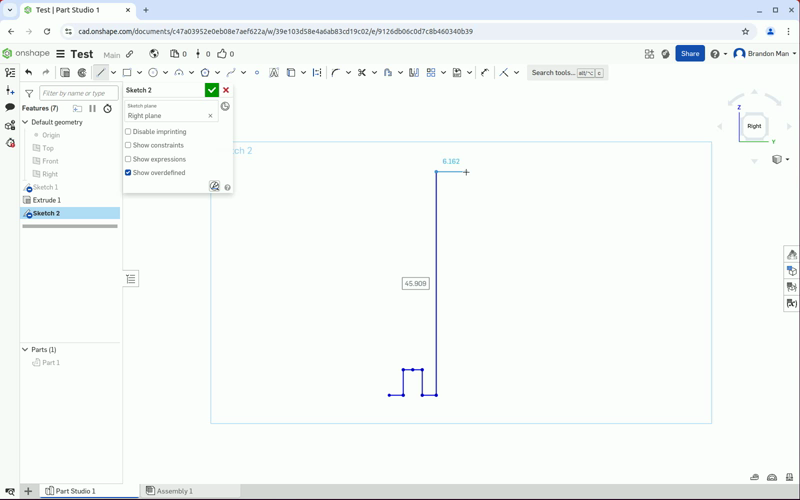
mouse_move(424, 171)
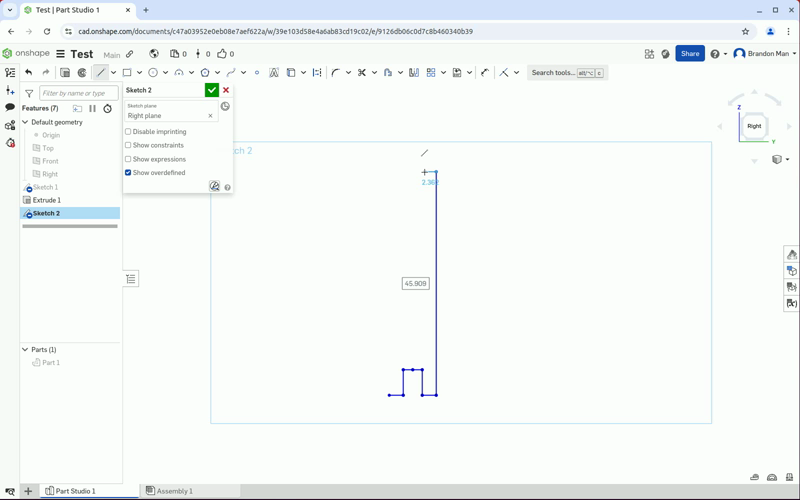
click(424, 171)
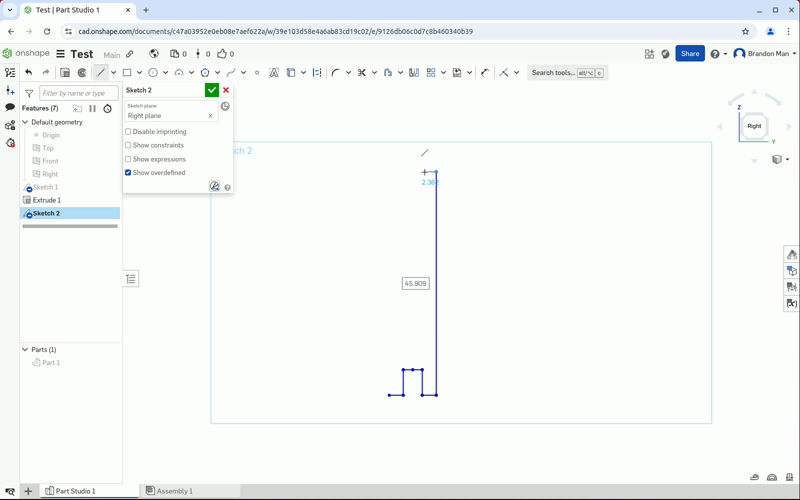
key_up(shift)
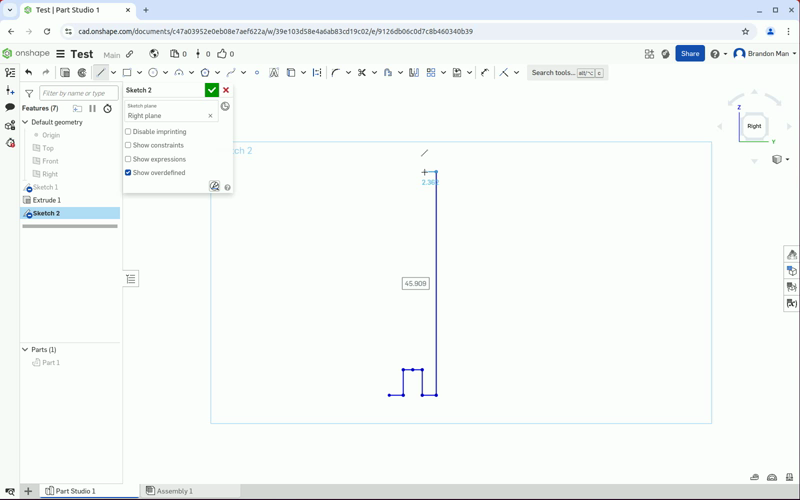
key_down(shift)
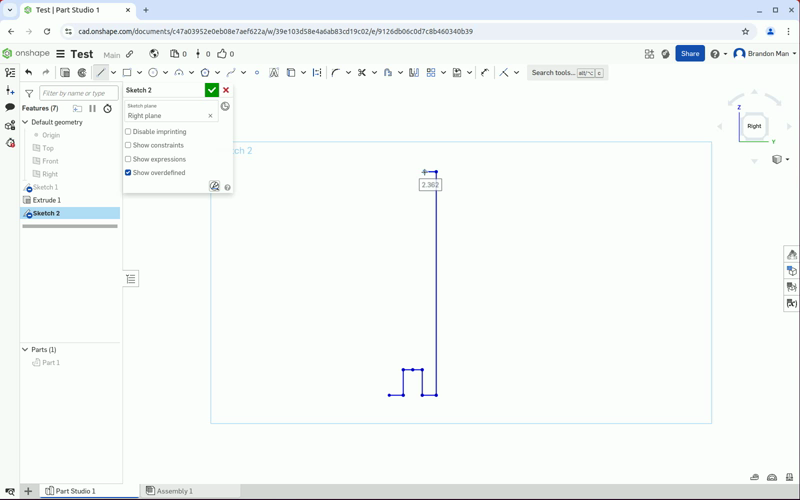
mouse_move(454, 171)
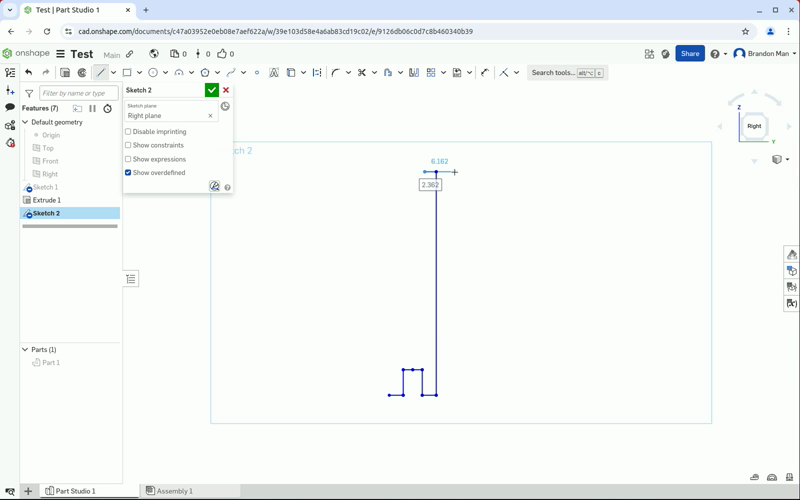
mouse_move(424, 197)
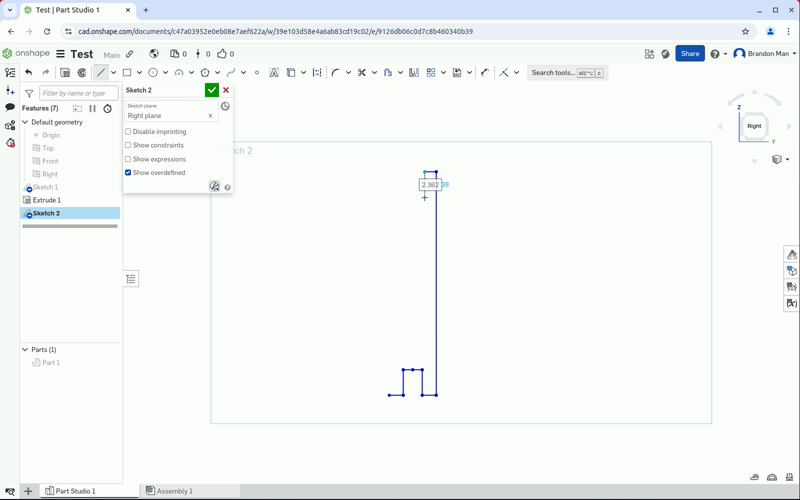
click(424, 197)
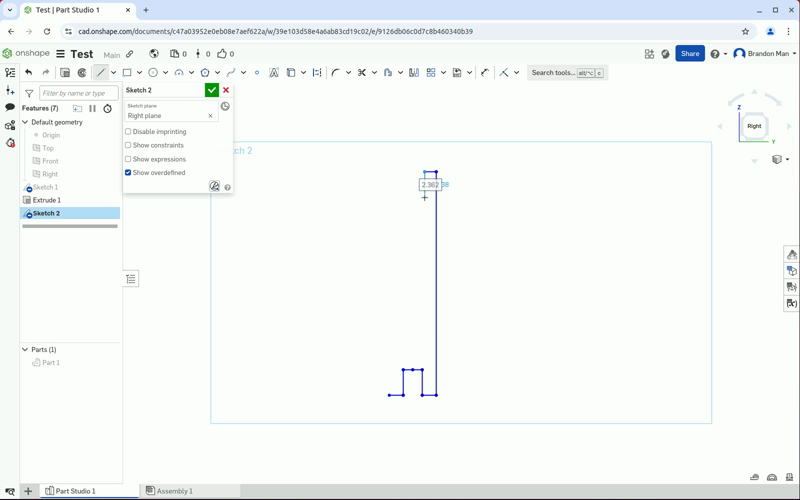
key_up(shift)
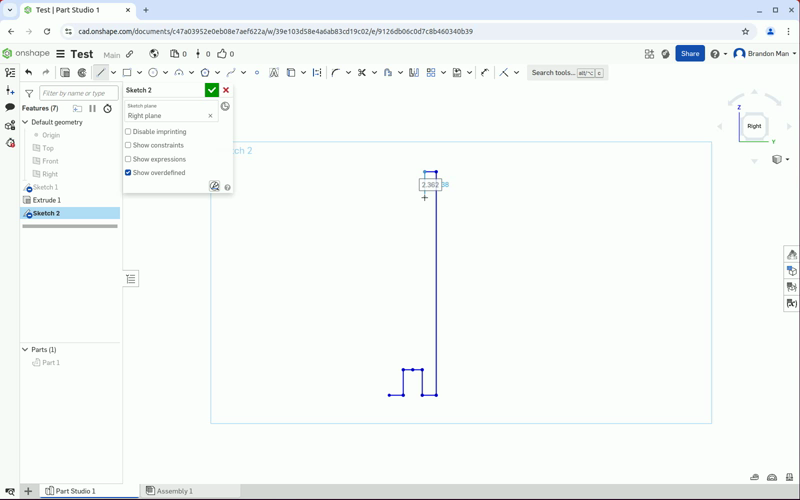
key_down(shift)
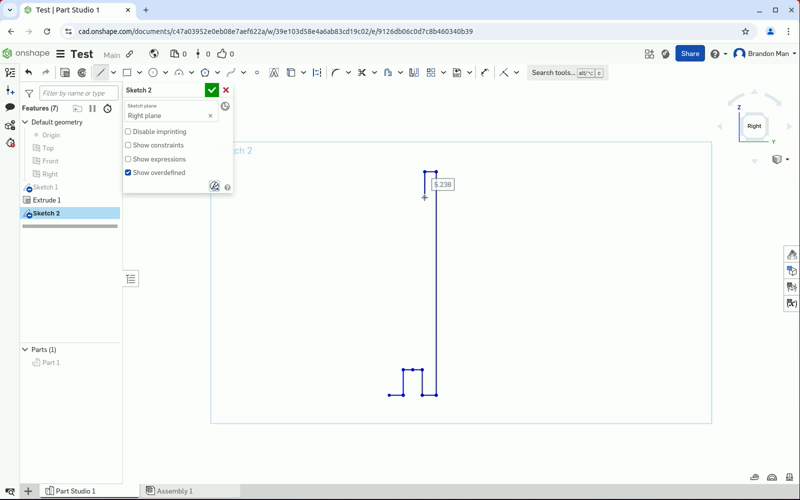
mouse_move(454, 197)
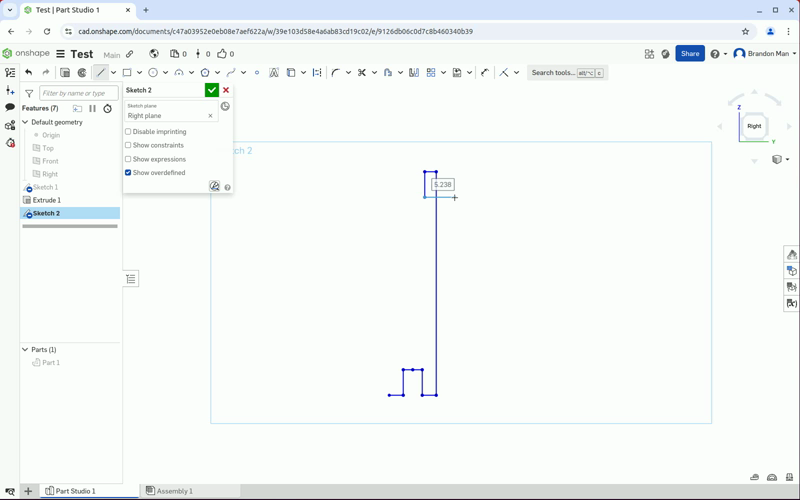
mouse_move(412, 197)
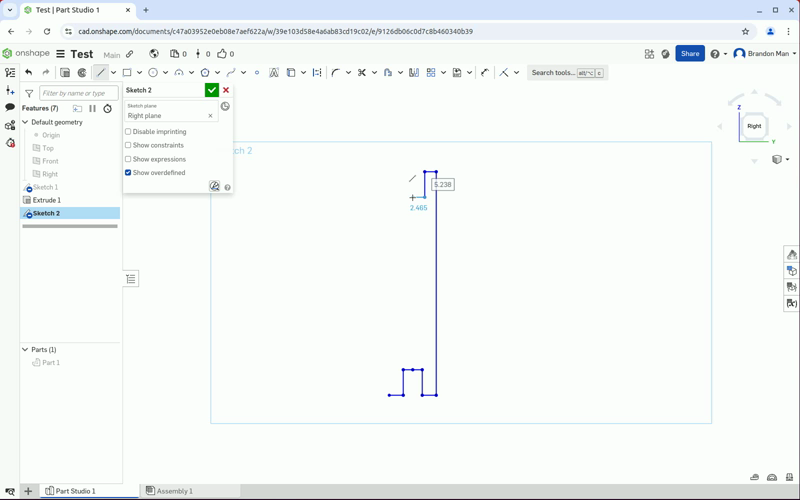
click(412, 197)
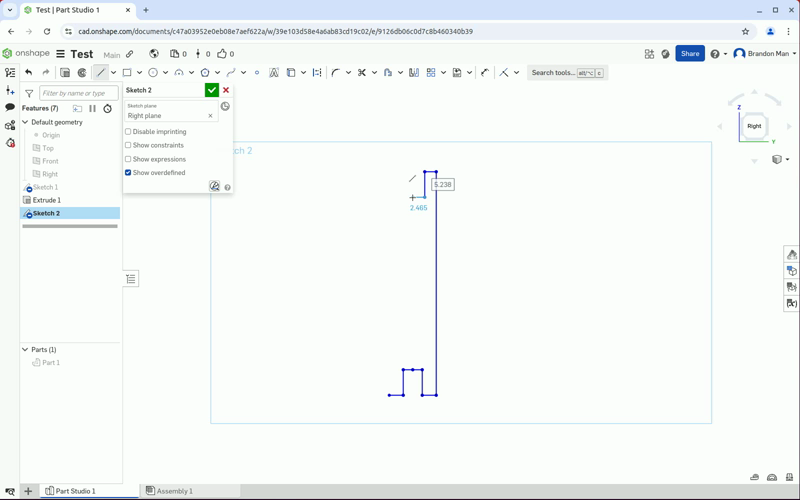
key_up(shift)
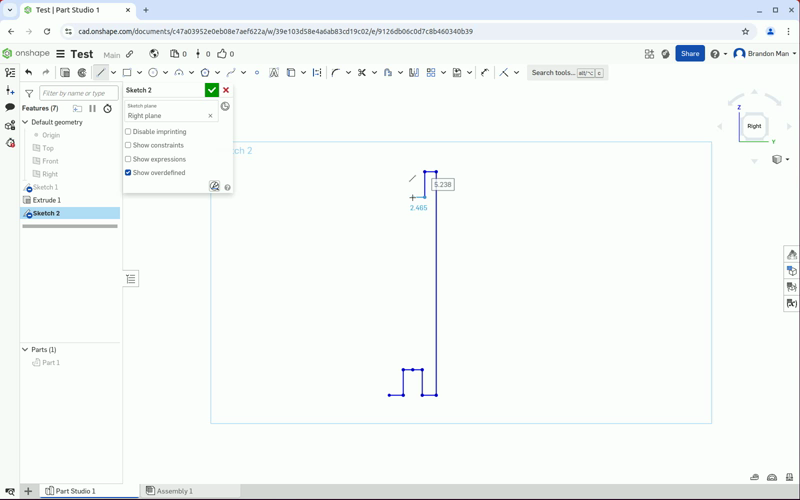
key_down(shift)
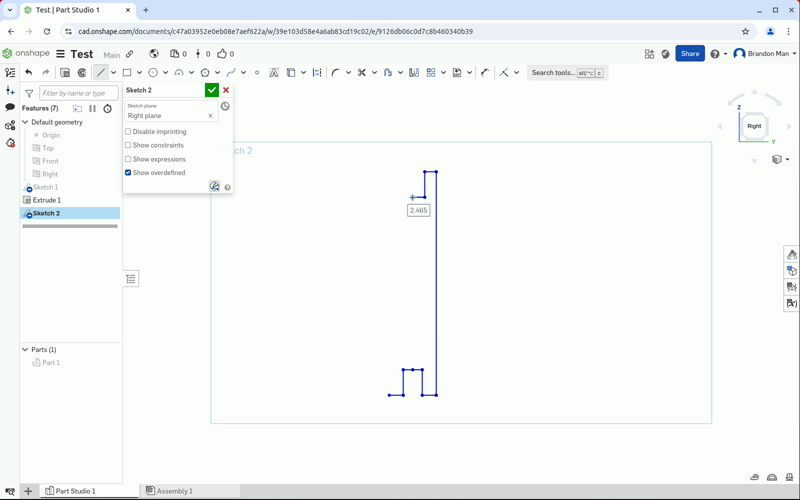
mouse_move(442, 197)
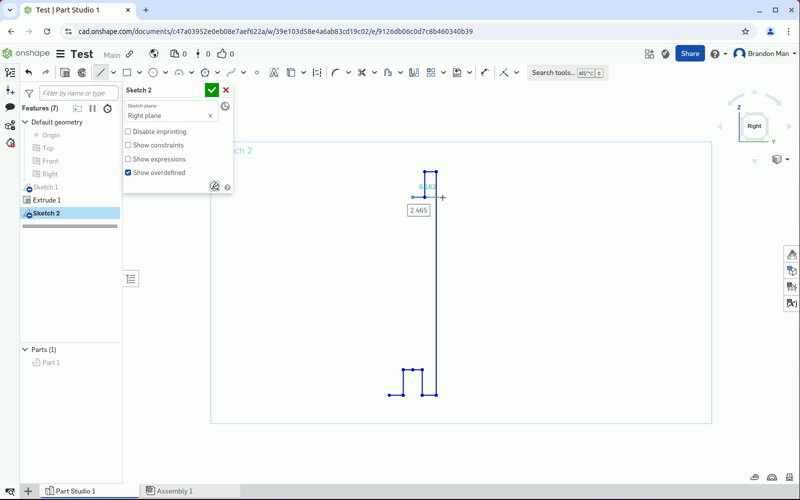
mouse_move(401, 197)
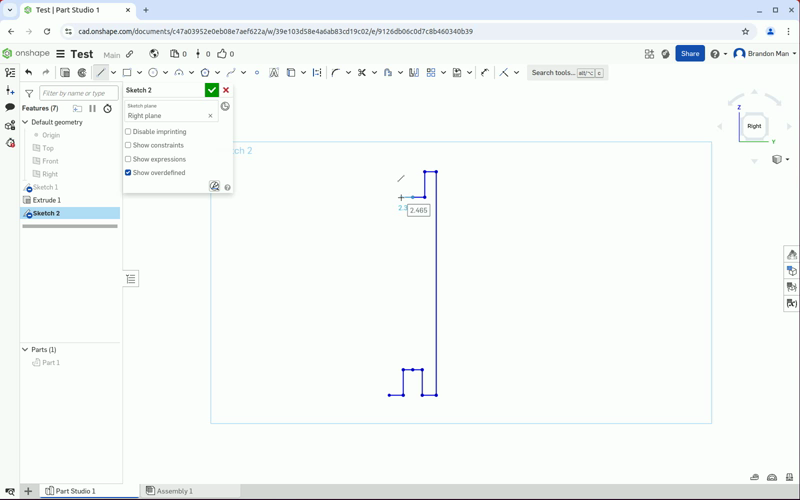
click(401, 197)
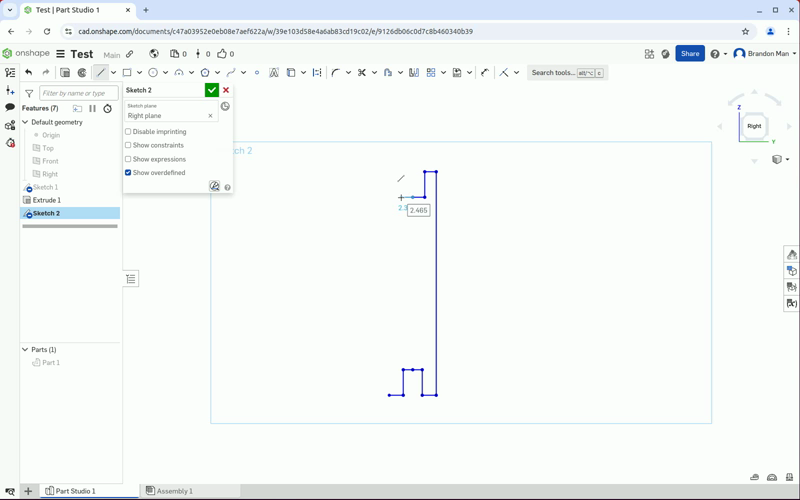
key_up(shift)
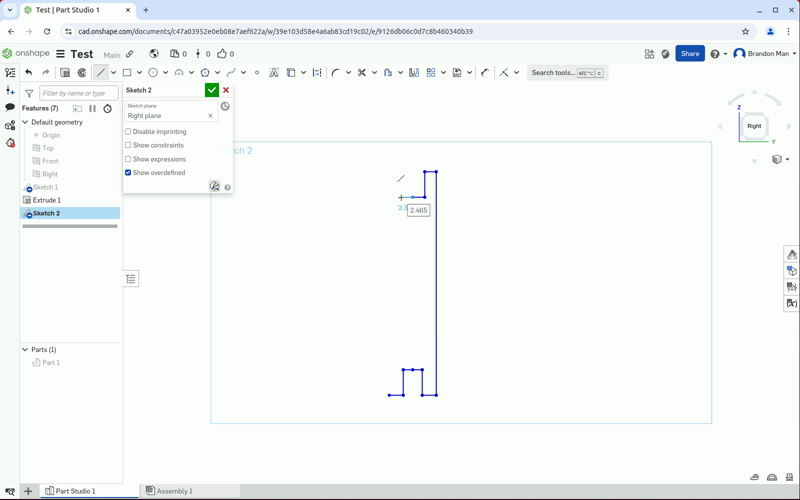
key_down(shift)
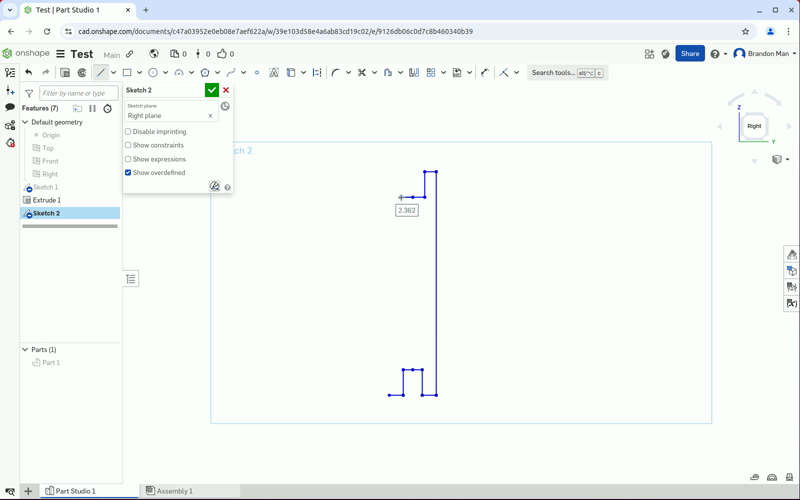
mouse_move(431, 197)
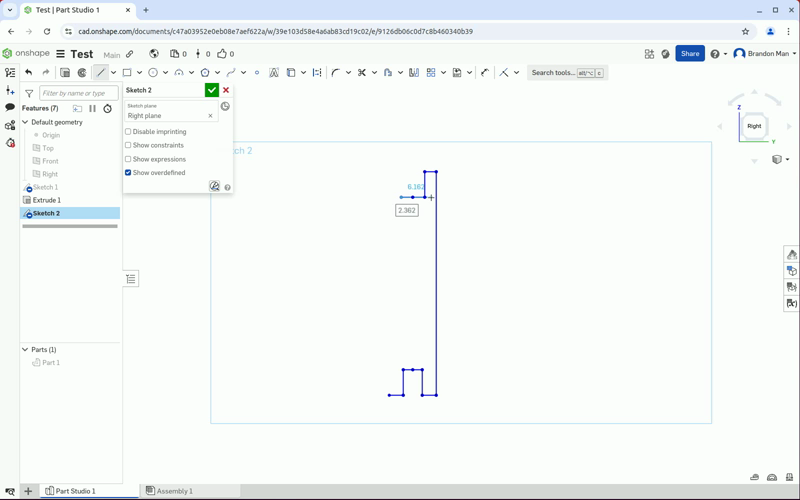
mouse_move(401, 171)
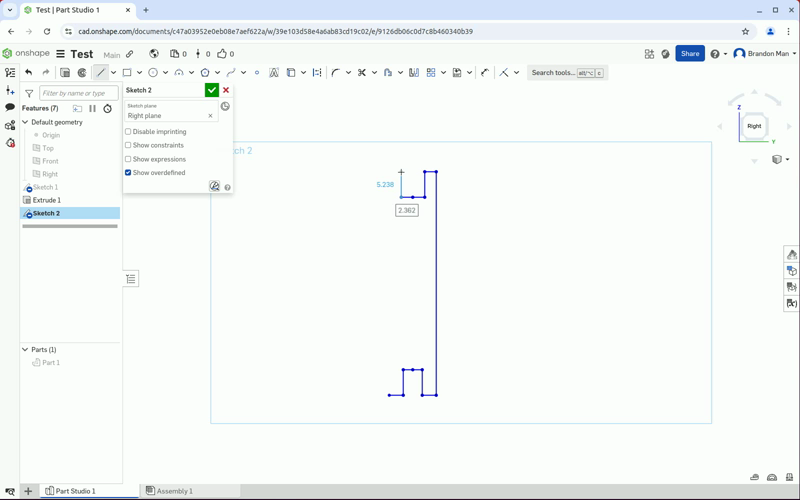
click(401, 171)
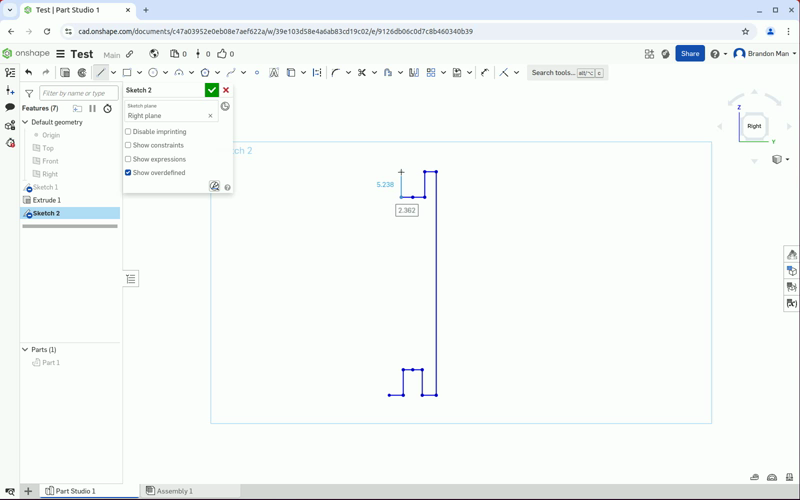
key_up(shift)
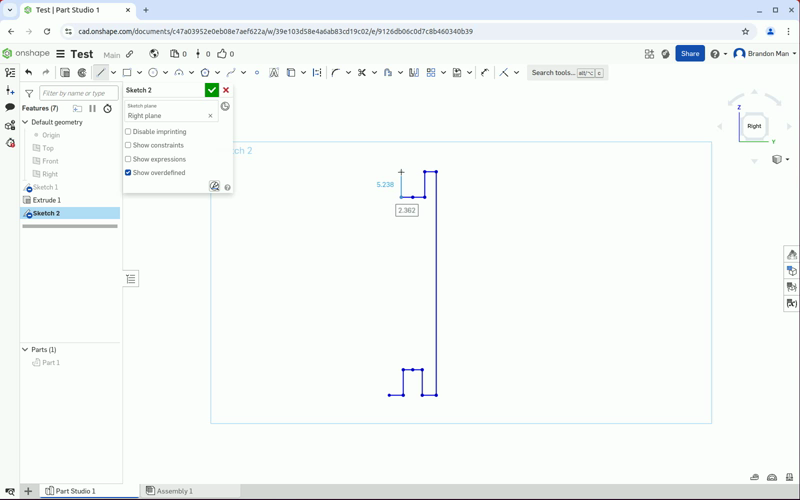
key_down(shift)
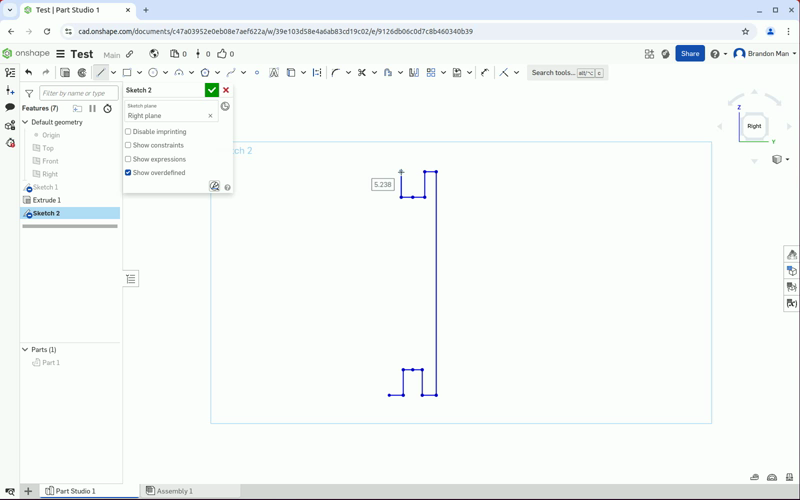
mouse_move(431, 171)
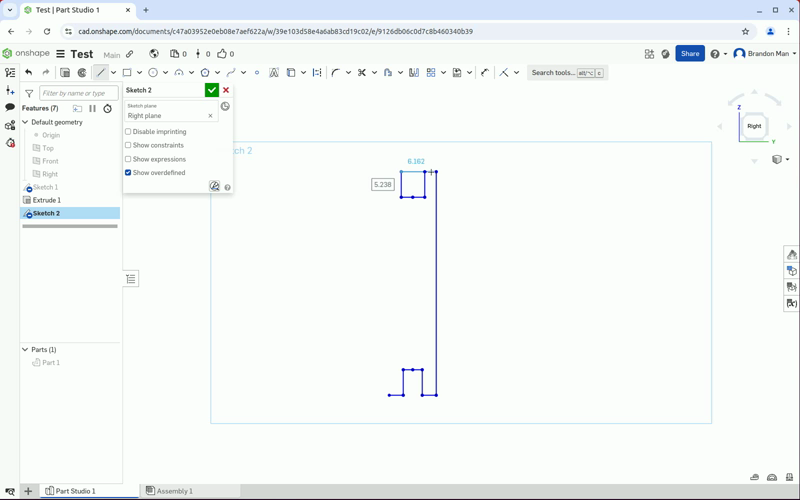
mouse_move(389, 171)
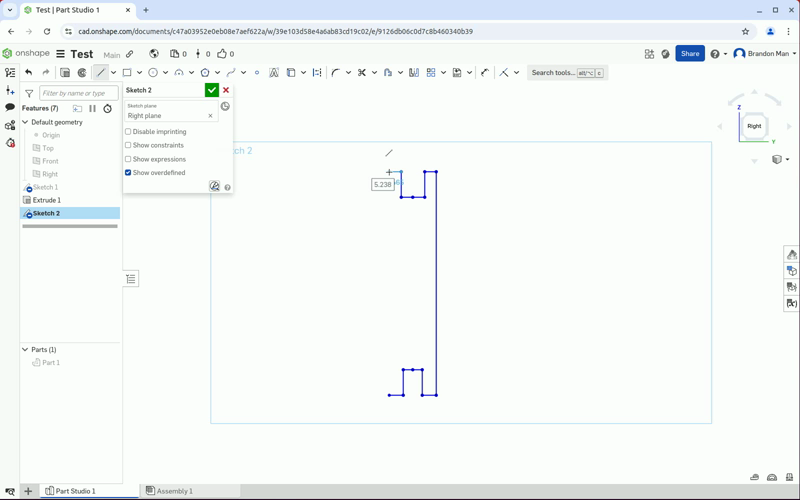
click(389, 171)
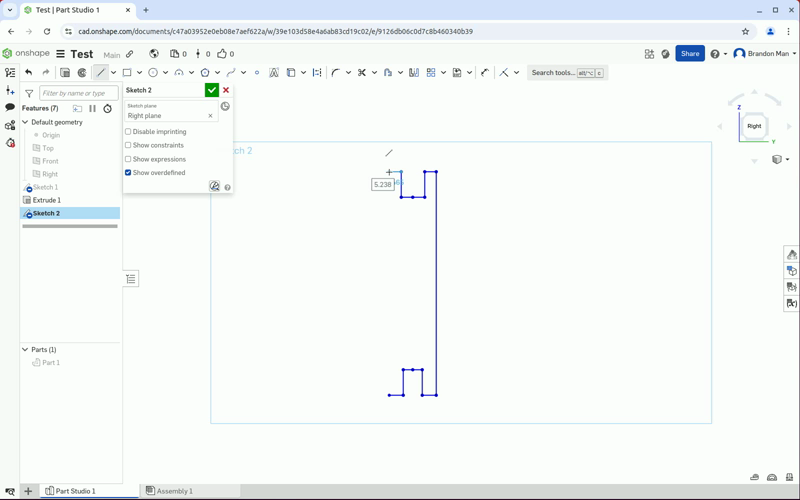
key_up(shift)
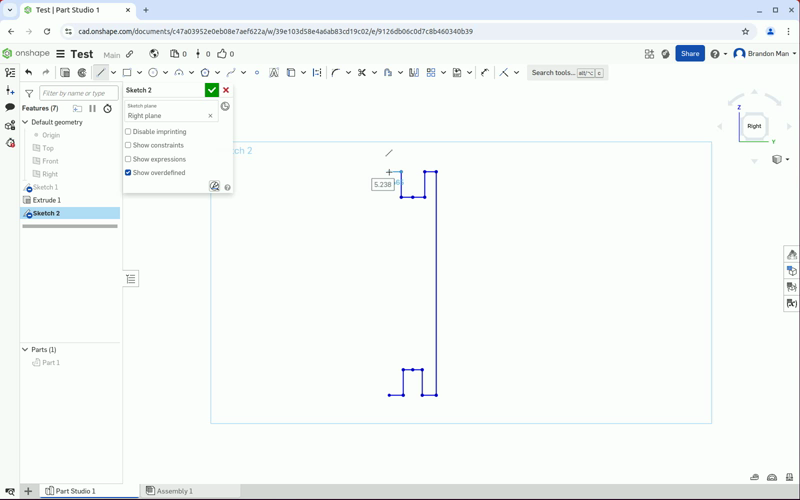
key_down(shift)
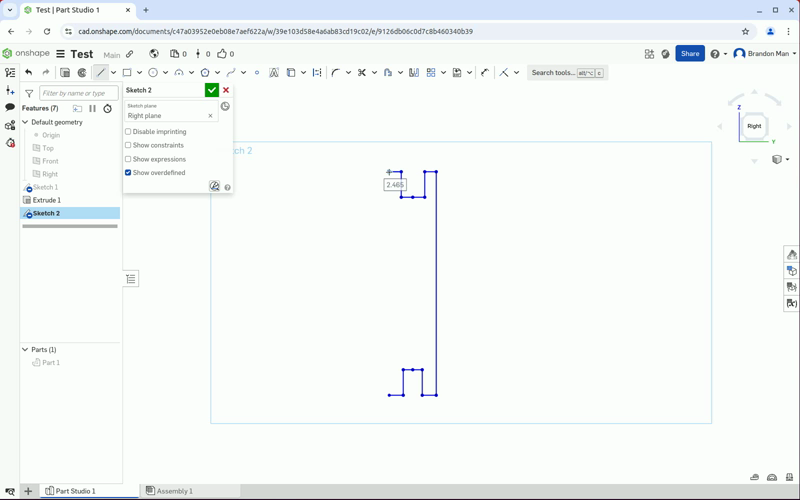
mouse_move(389, 395)
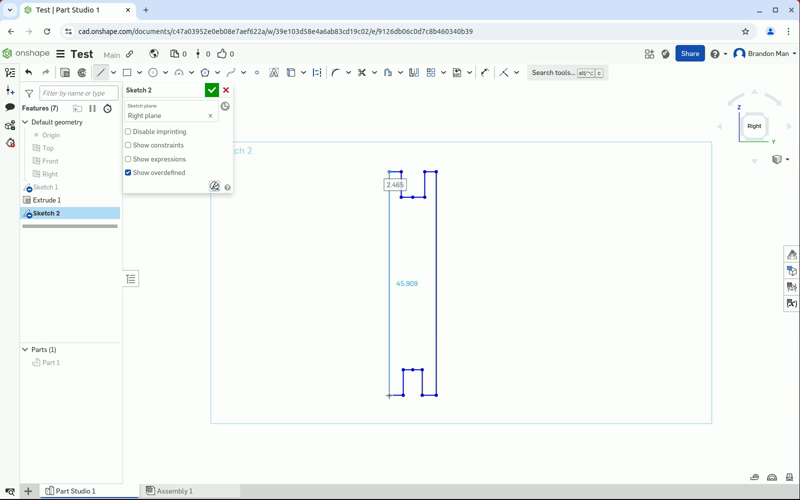
key_up(shift)
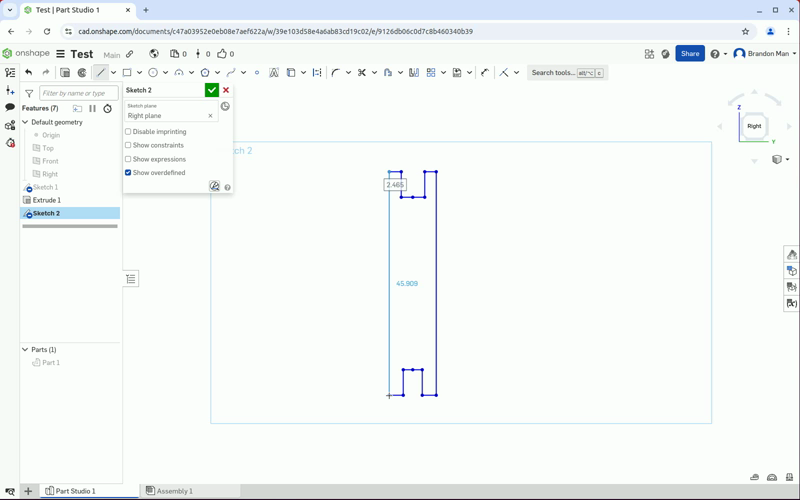
click(389, 395)
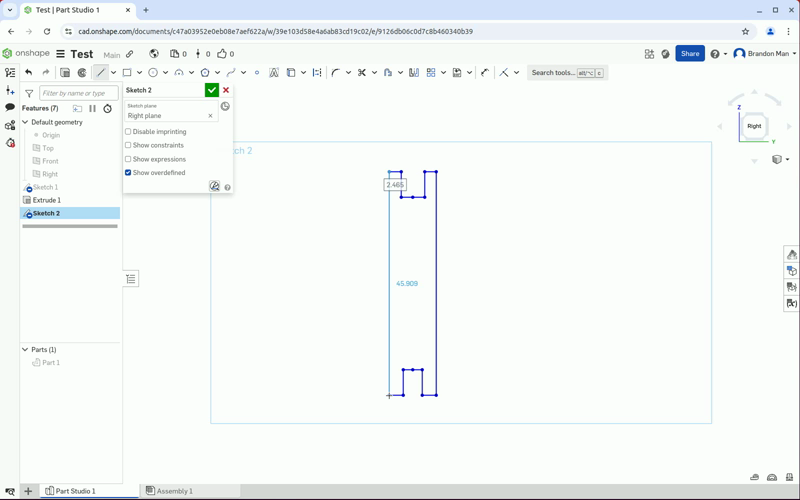
key(esc)
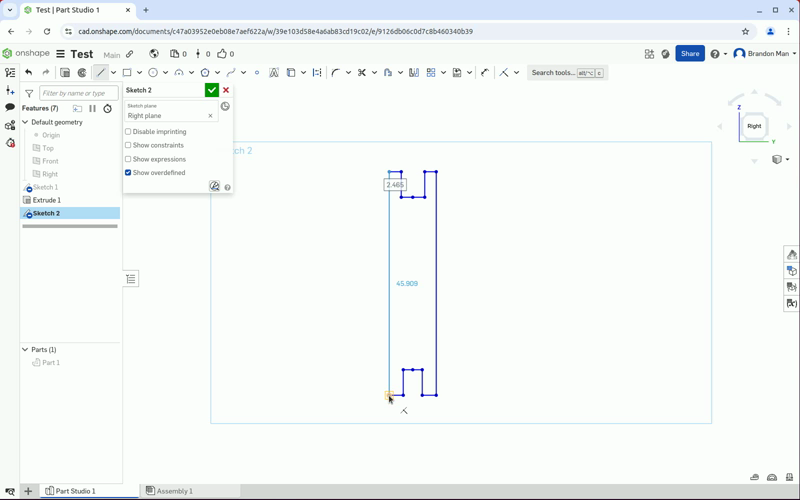
mouse_move(409, 247)
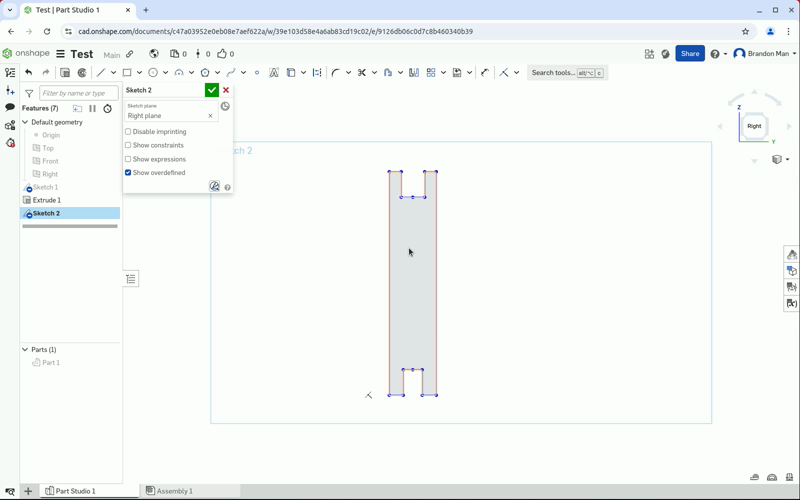
click(409, 247)
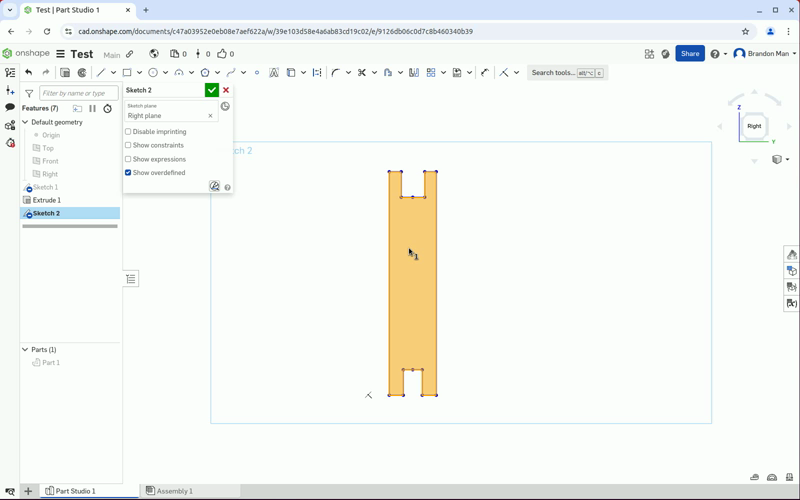
mouse_move(73, 352)
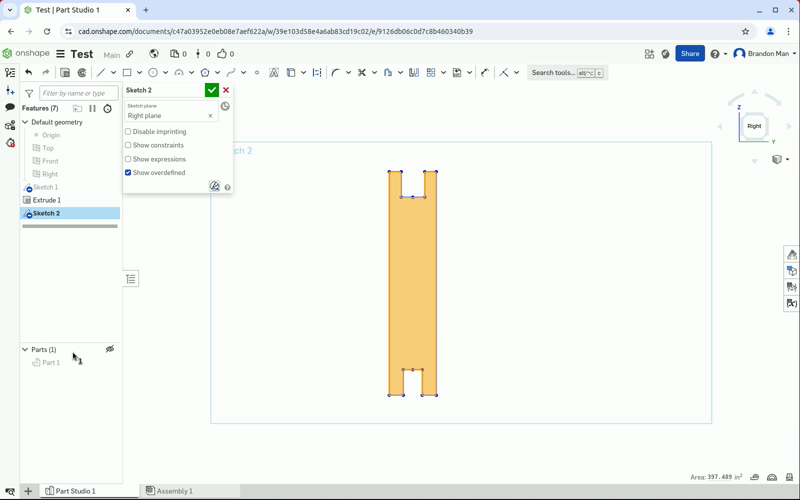
key(shift+y)
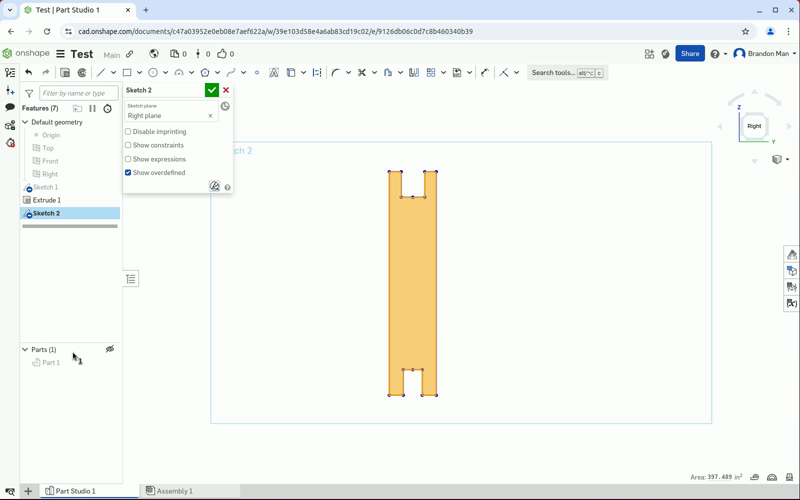
key(shift+e)
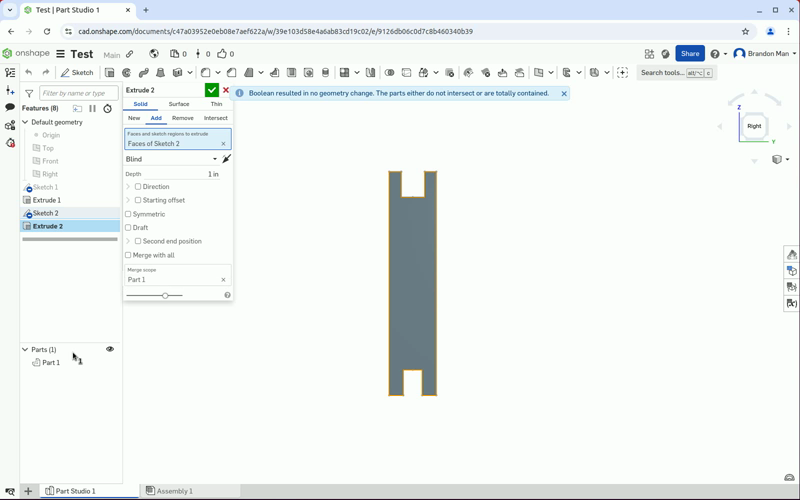
mouse_move(143, 106)
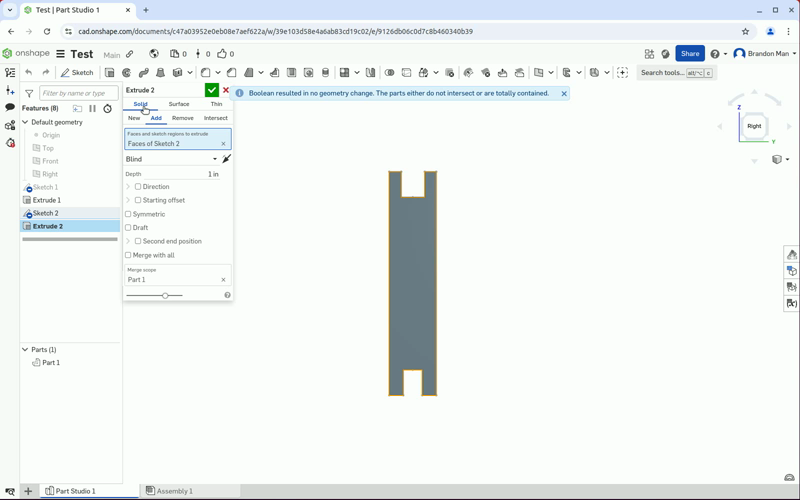
click(143, 106)
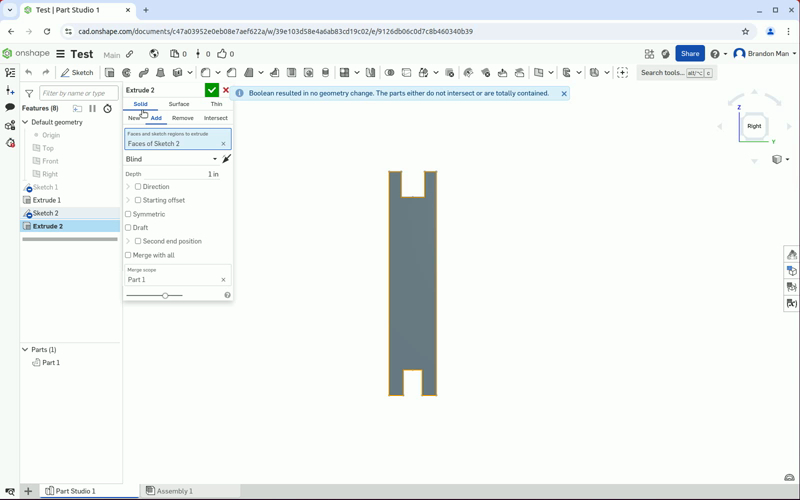
mouse_move(137, 120)
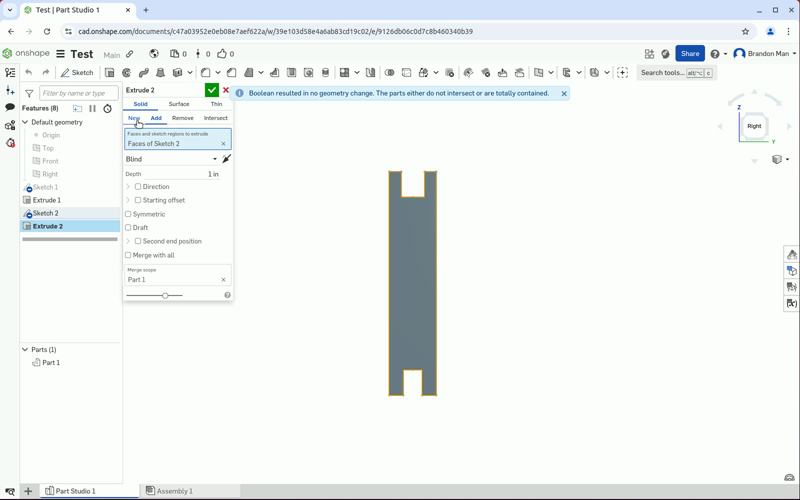
click(137, 120)
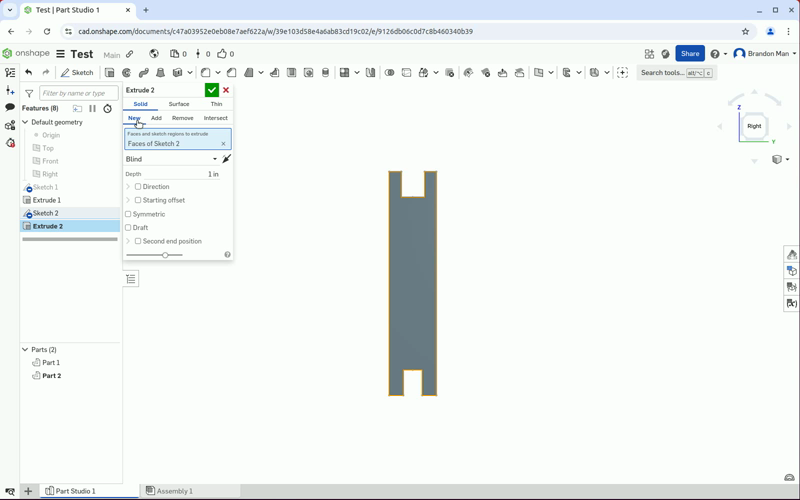
key(tab, 4)
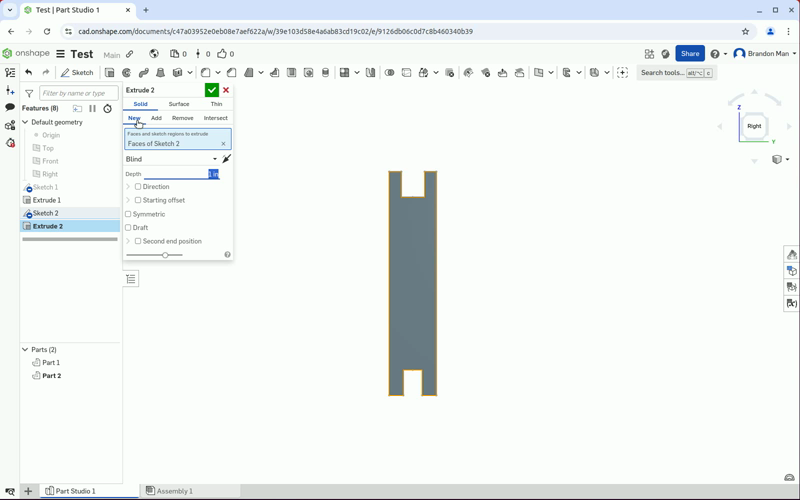
text(2.648)
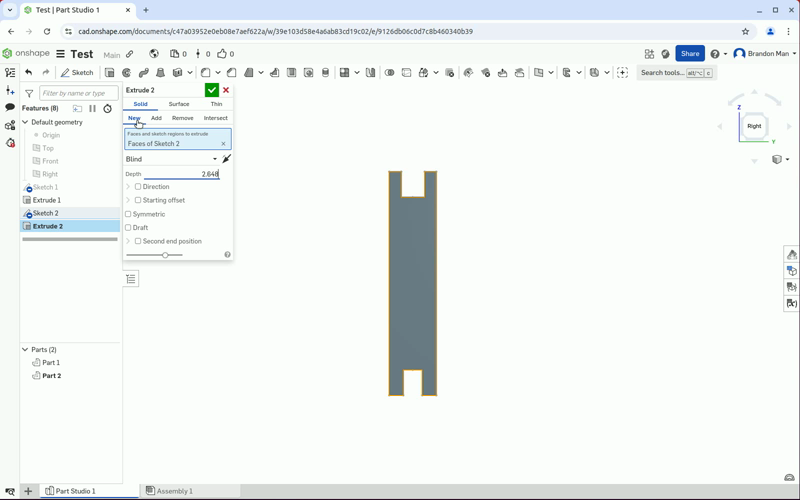
key(enter)
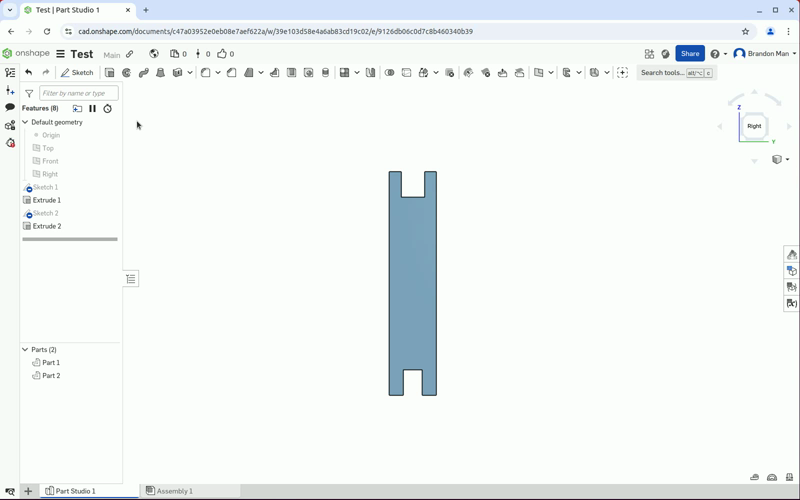
key(shift+h)
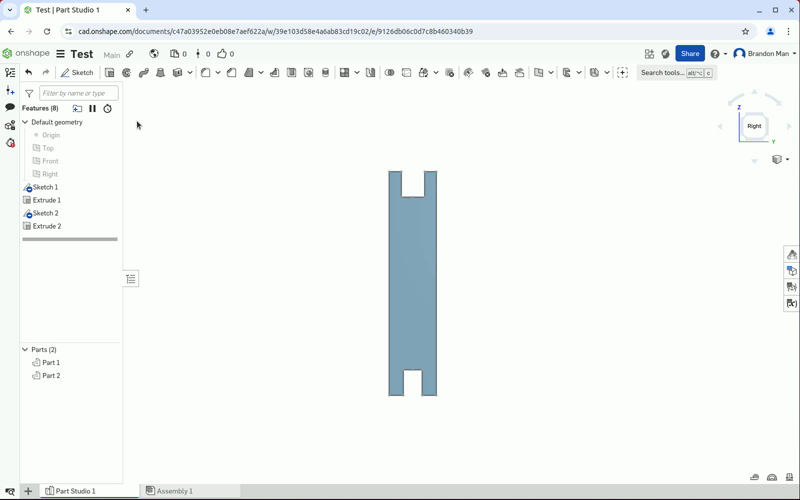
key(shift+h)
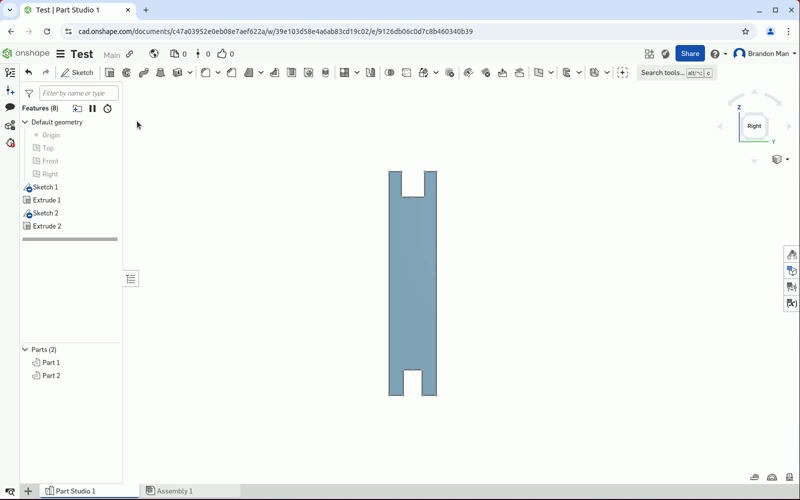
key(shift+7)
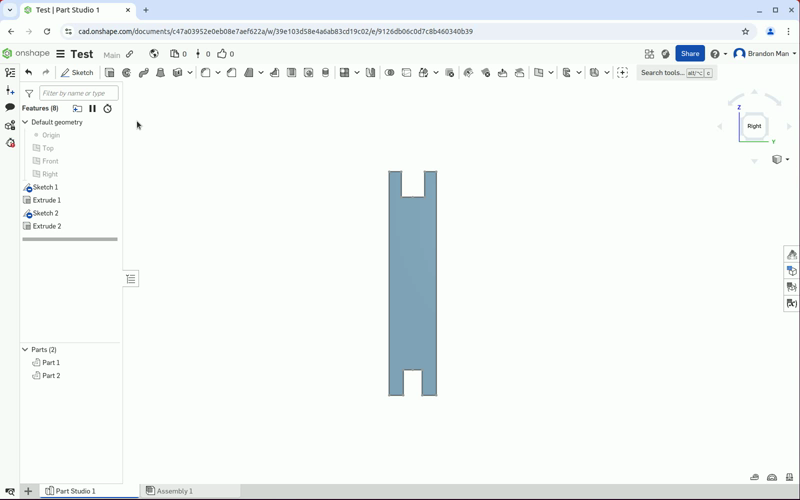
key(right, 2)
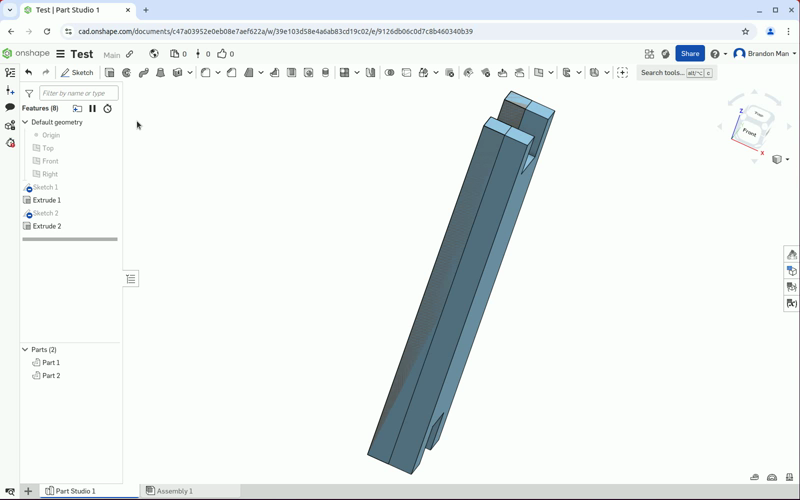
key(down, 2)
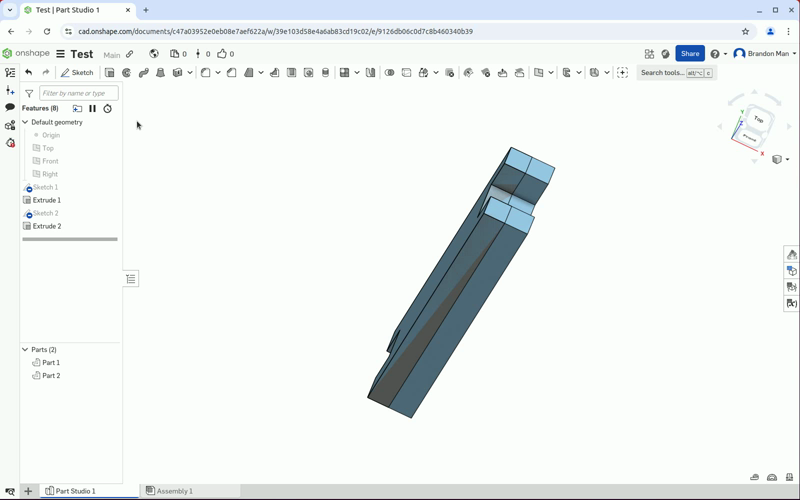
key(up, 2)
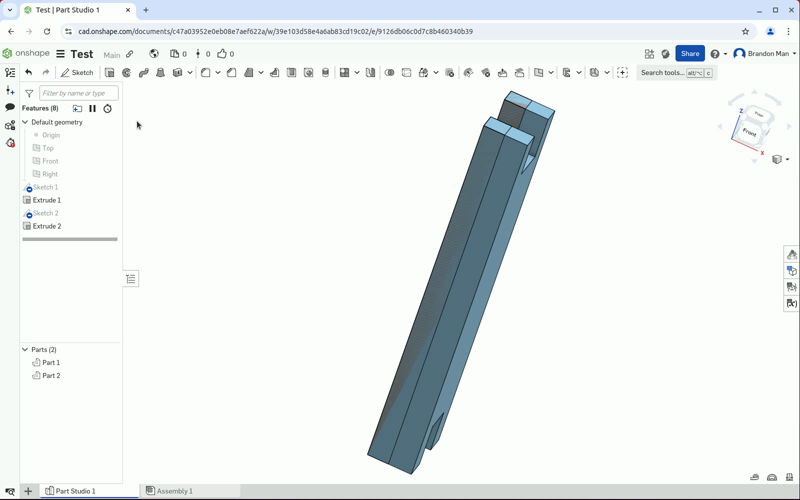
key(left, 2)
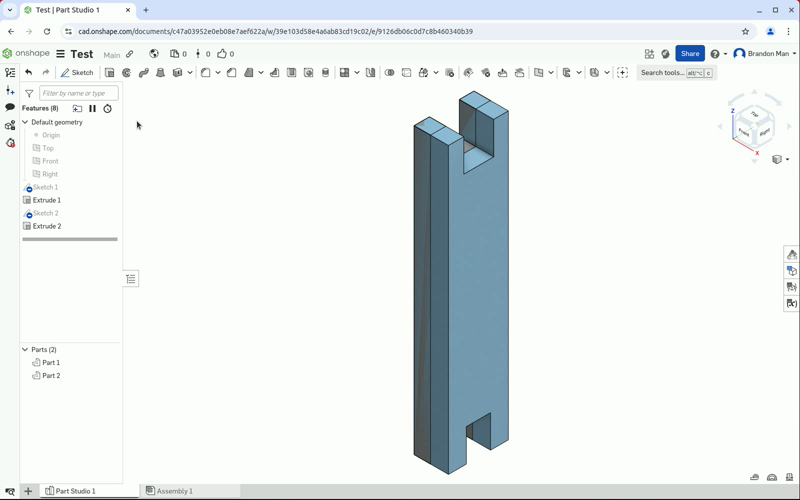
mouse_move(73, 189)
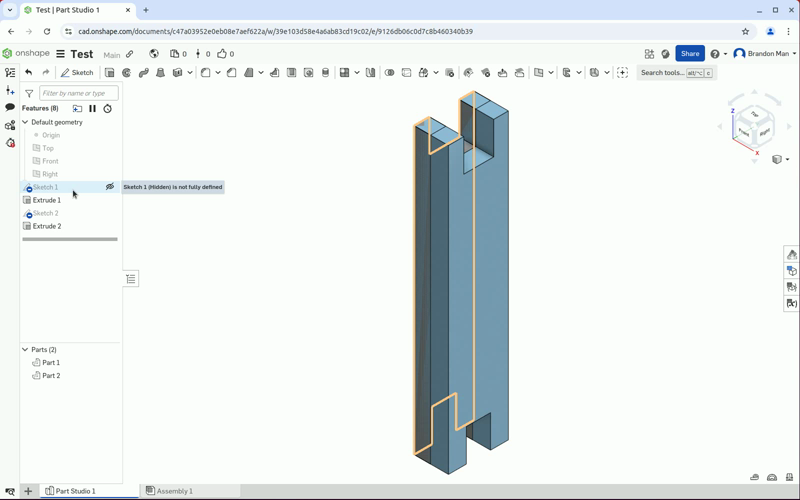
click(73, 189)